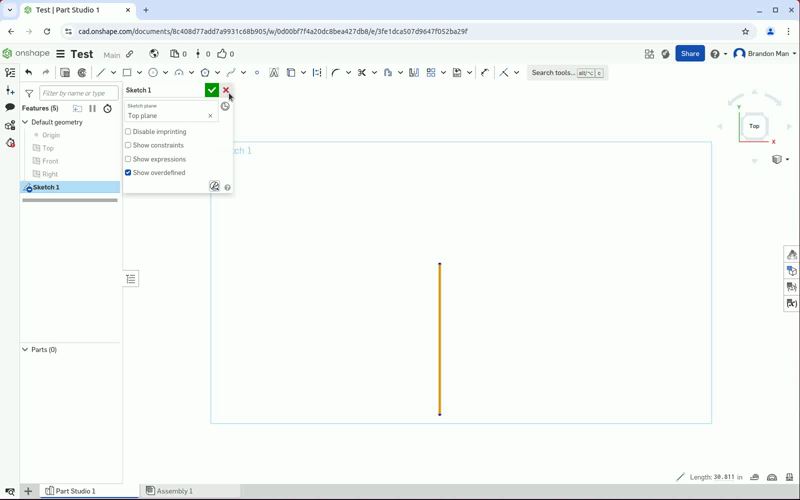
key(shift+h)
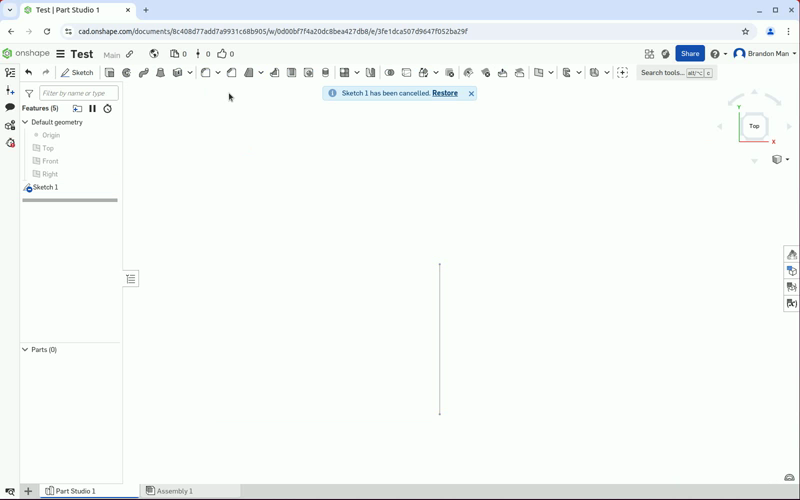
key(shift+s)
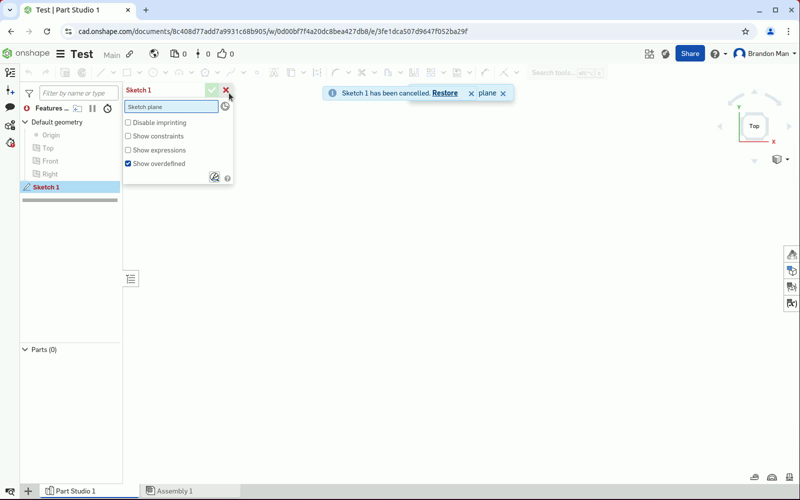
mouse_move(73, 150)
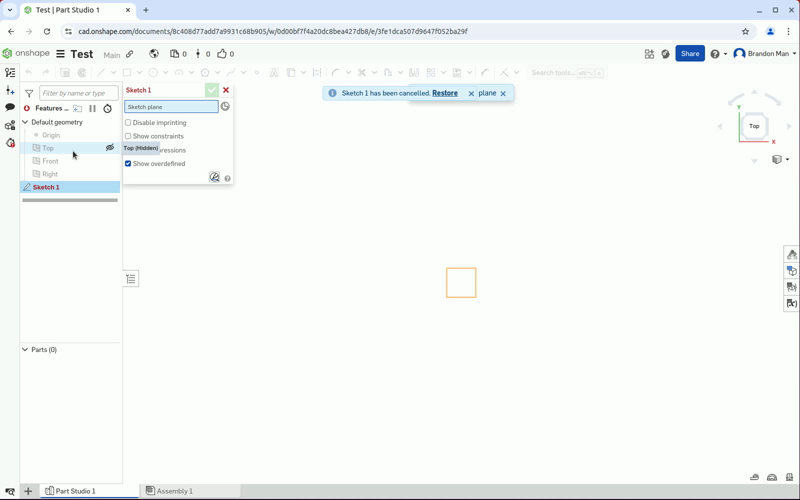
click(73, 150)
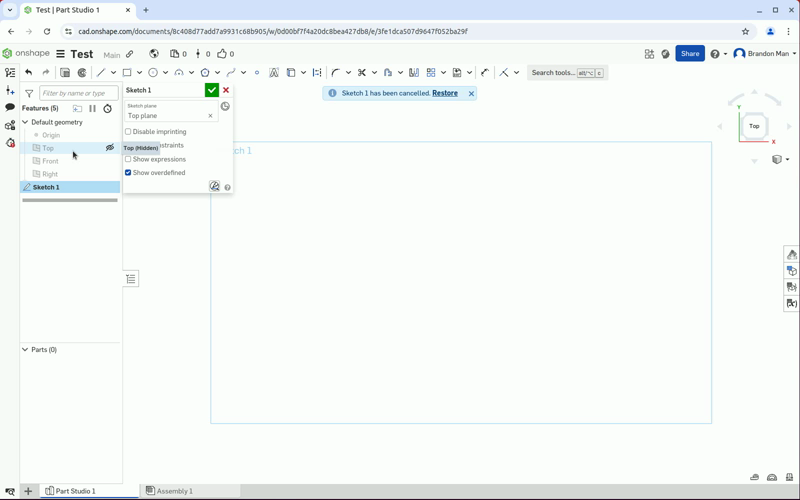
mouse_move(73, 352)
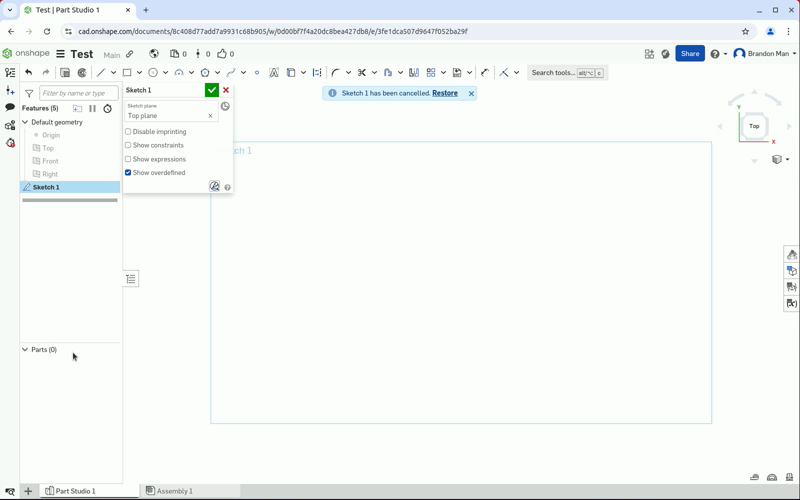
key(y)
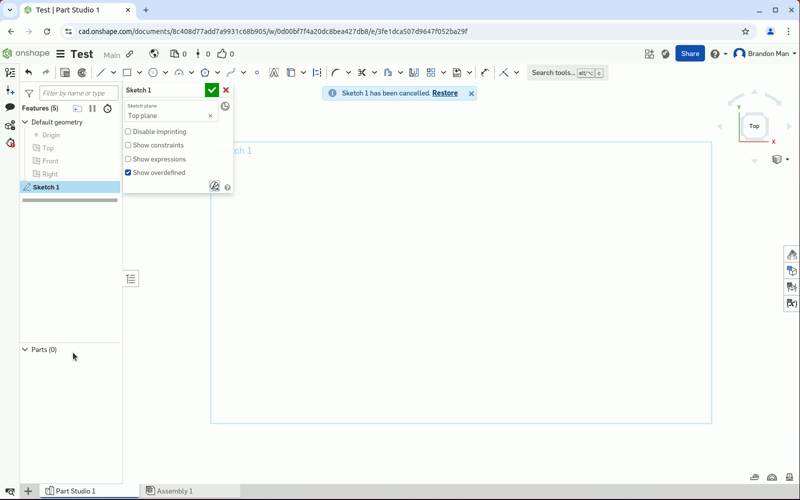
key(l)
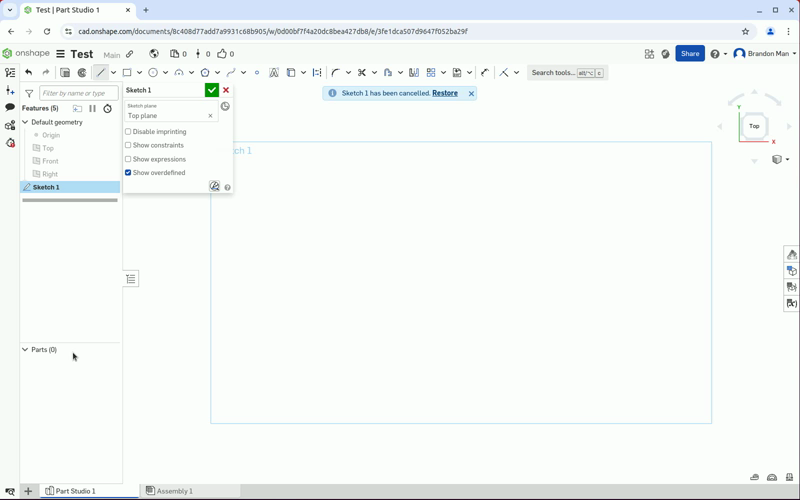
key_down(shift)
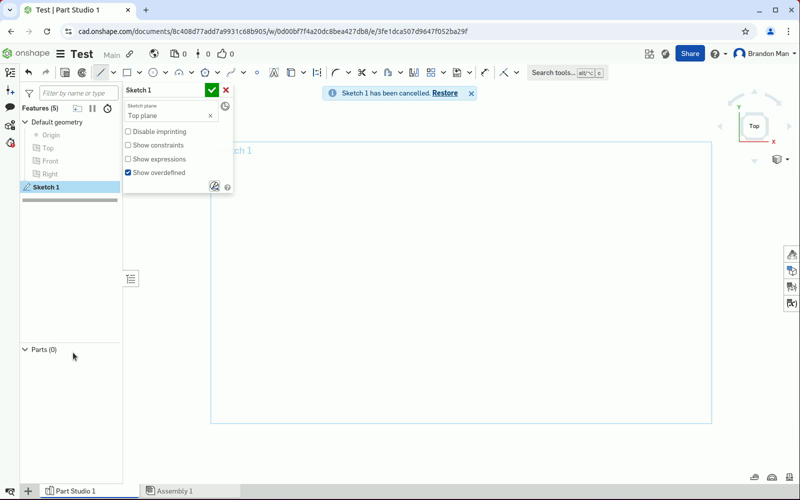
mouse_move(348, 341)
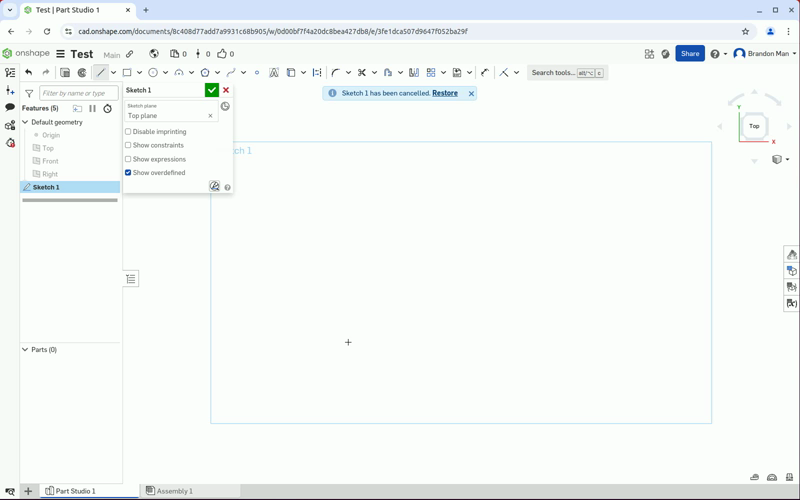
click(348, 341)
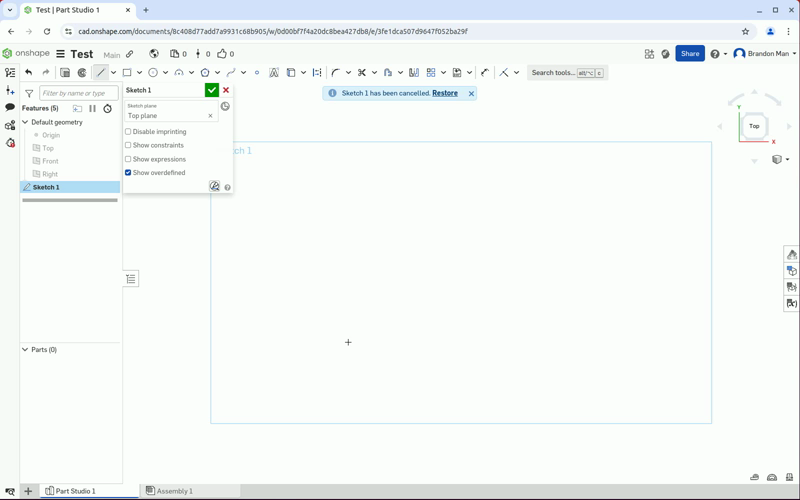
key_up(shift)
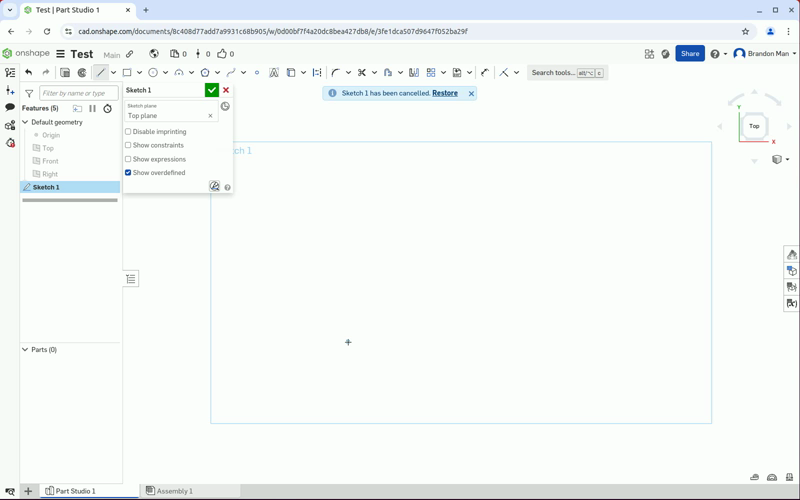
key_down(shift)
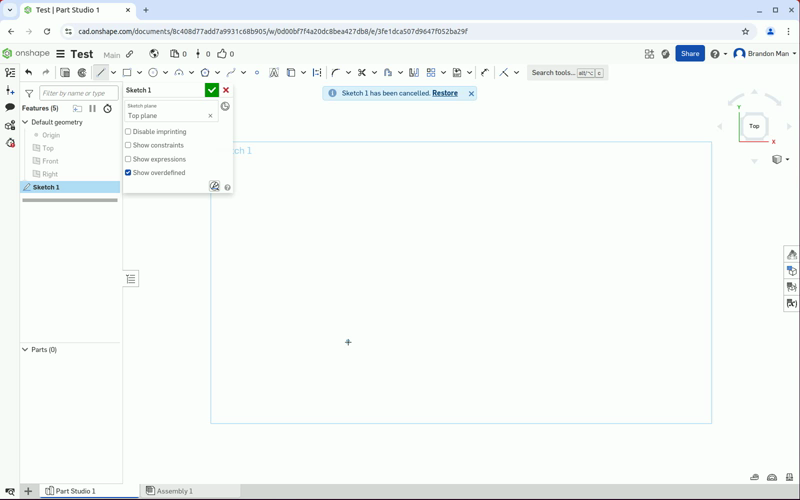
mouse_move(483, 341)
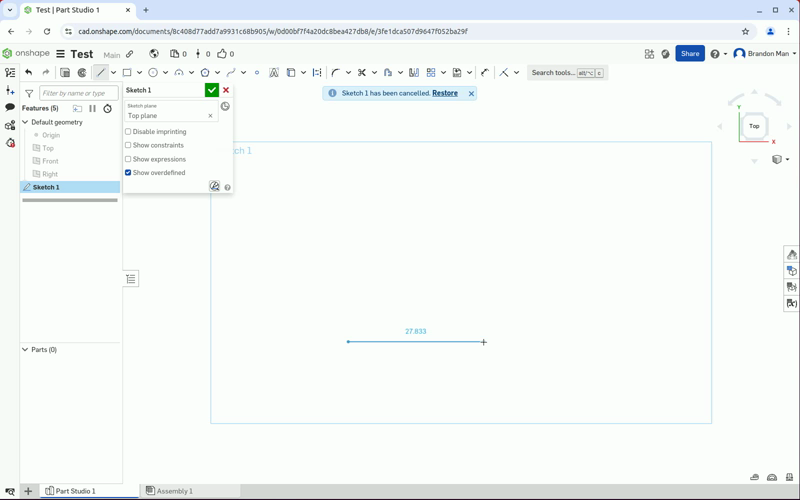
click(483, 341)
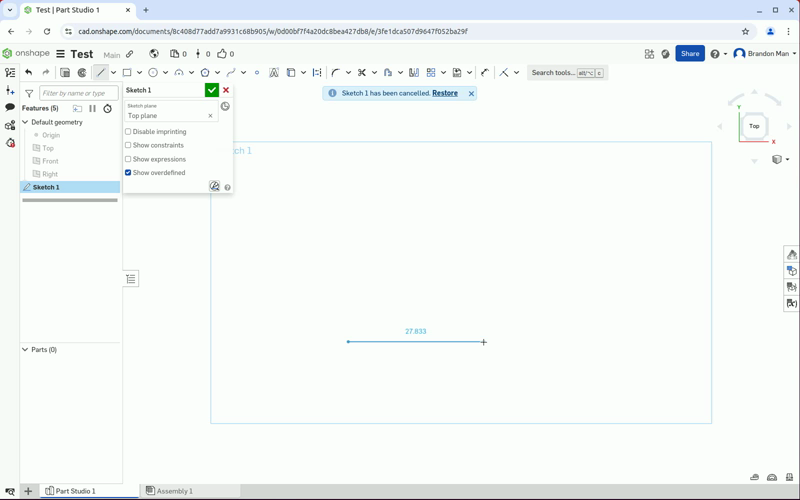
key_up(shift)
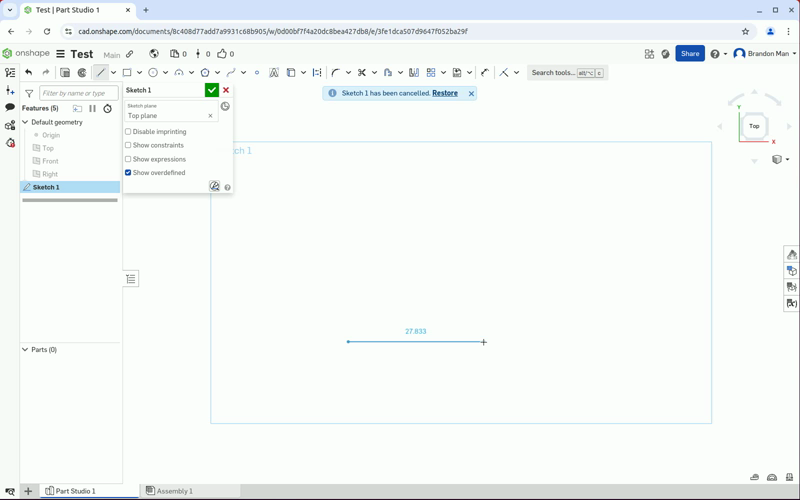
key_down(shift)
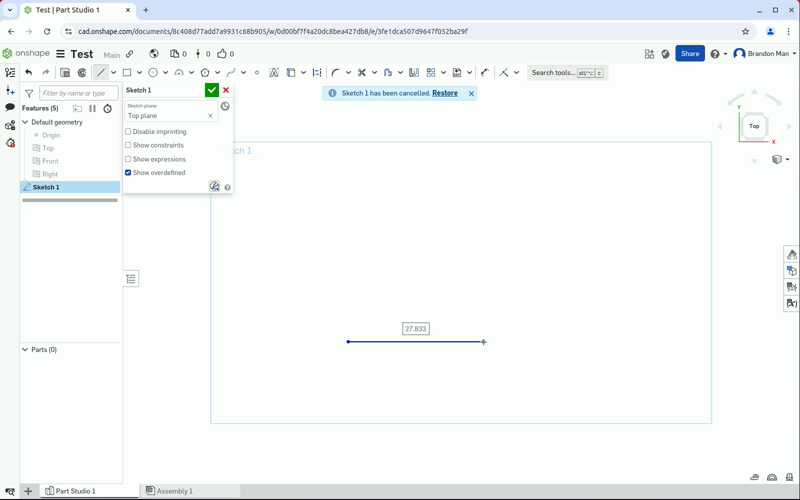
mouse_move(483, 264)
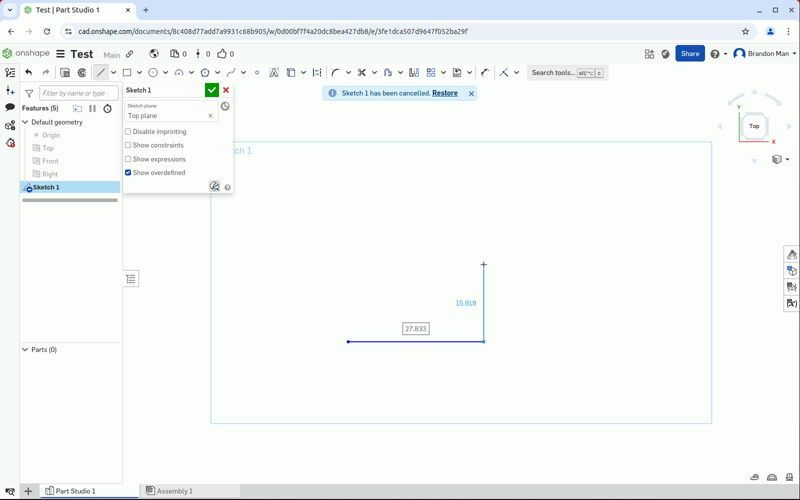
click(483, 264)
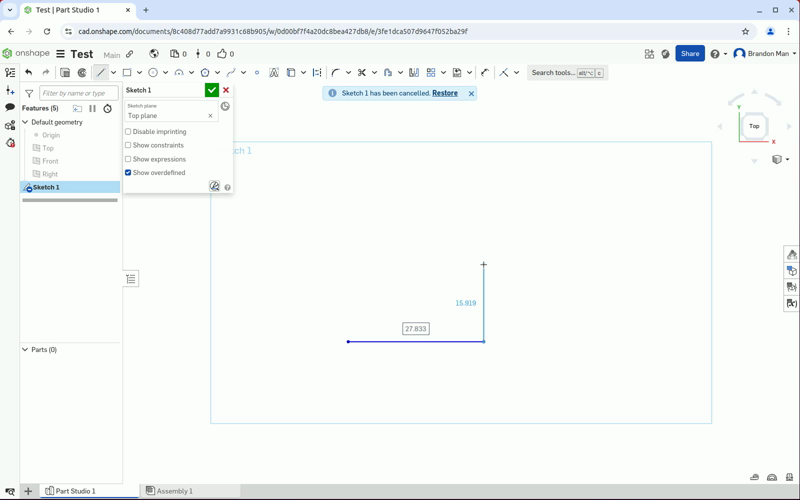
key_up(shift)
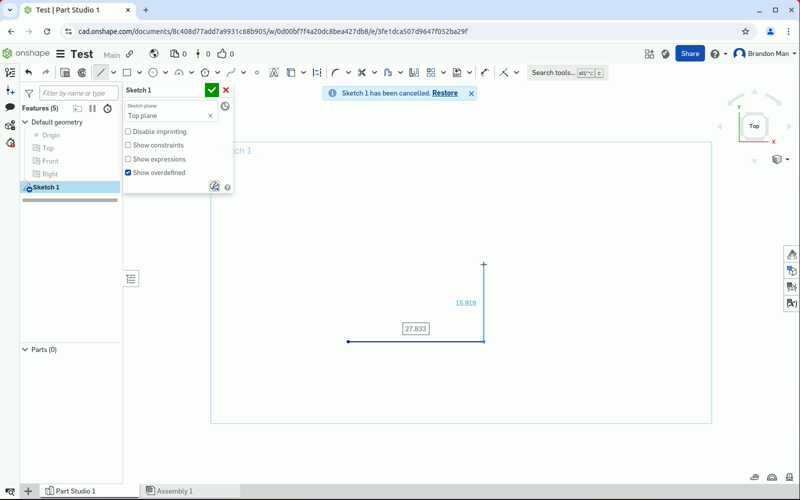
key_down(shift)
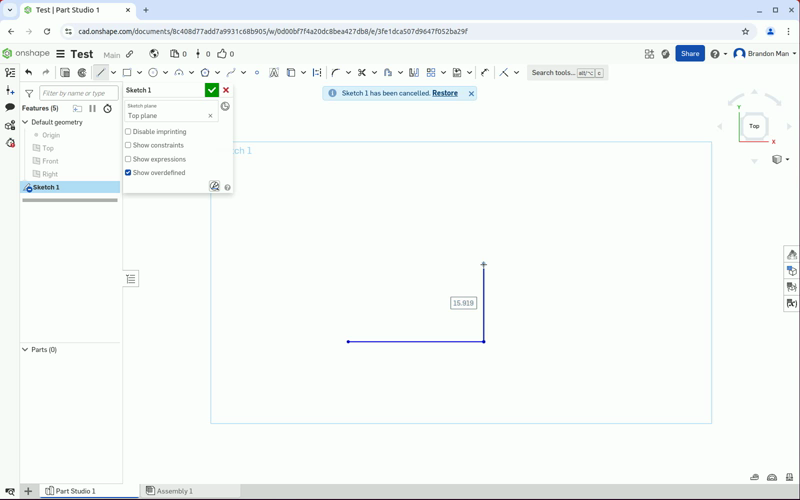
mouse_move(348, 264)
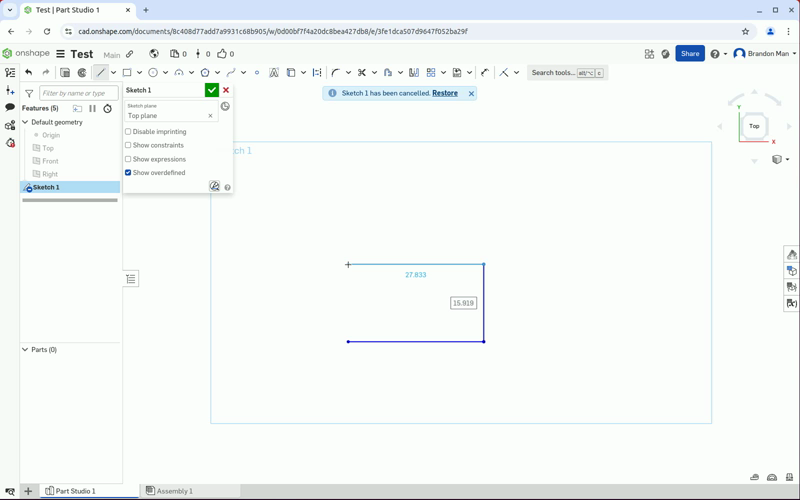
click(348, 264)
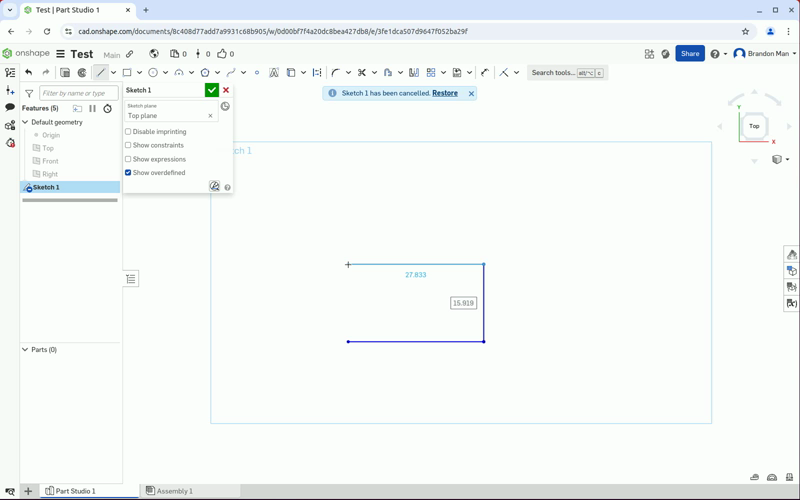
key_up(shift)
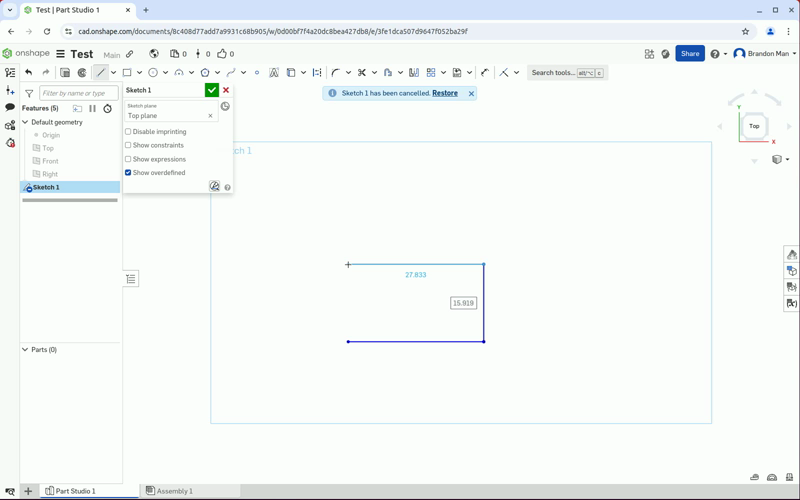
key_down(shift)
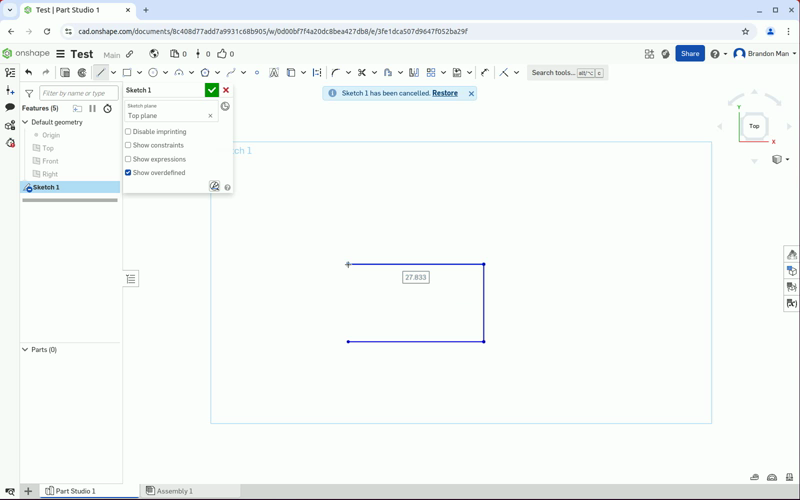
mouse_move(348, 341)
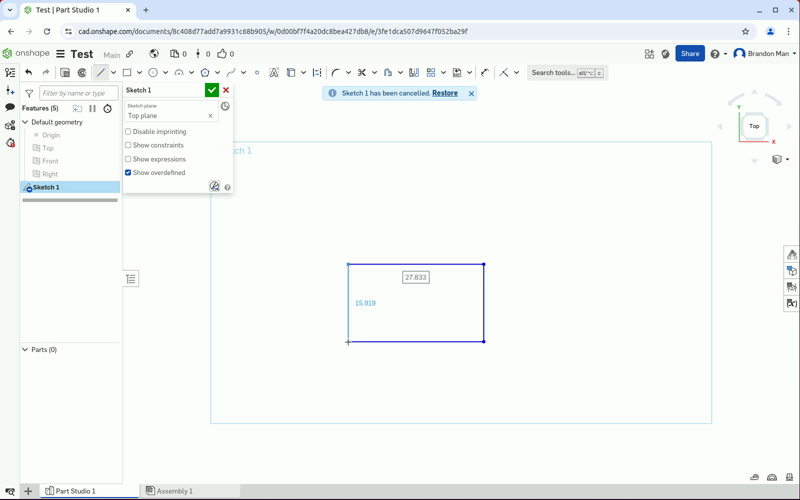
key_up(shift)
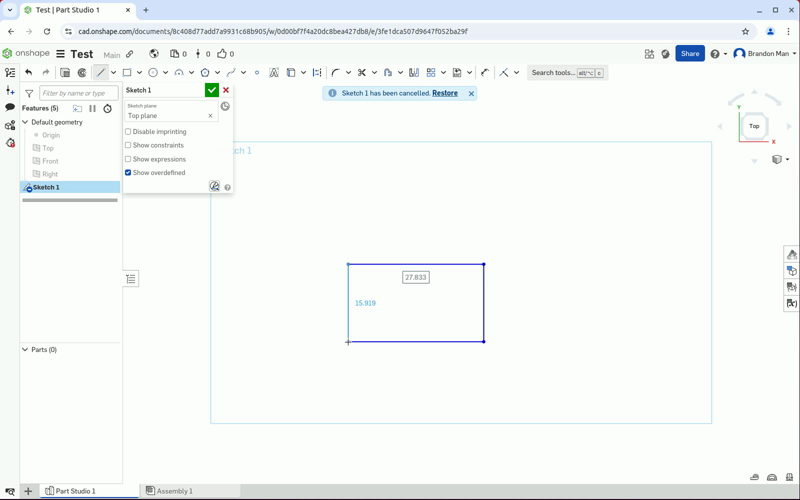
click(348, 341)
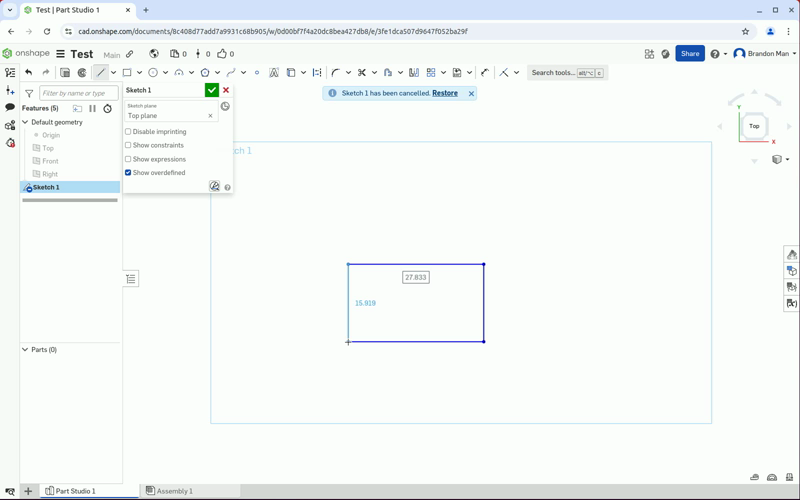
key(esc)
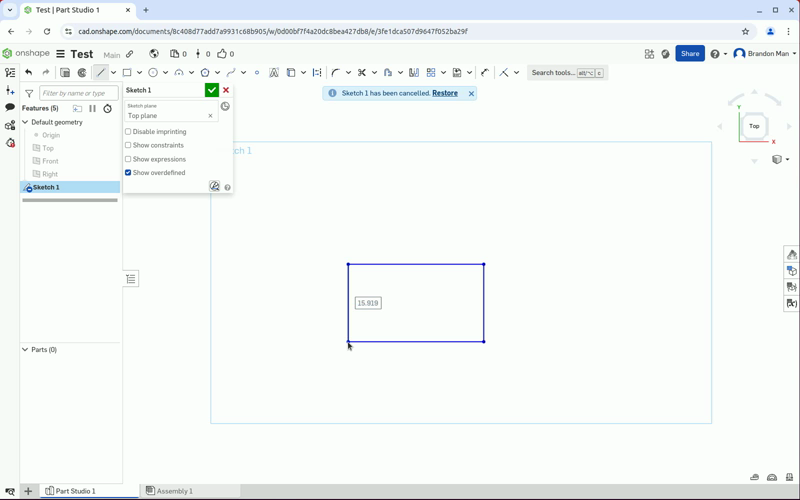
key(c)
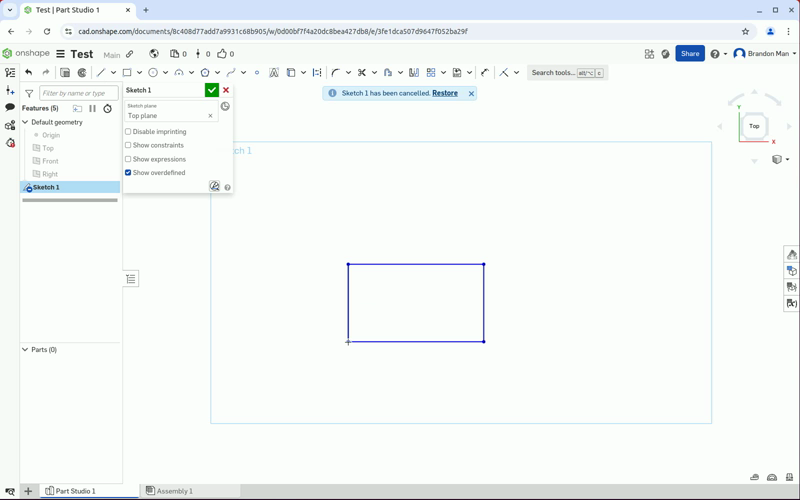
key_down(shift)
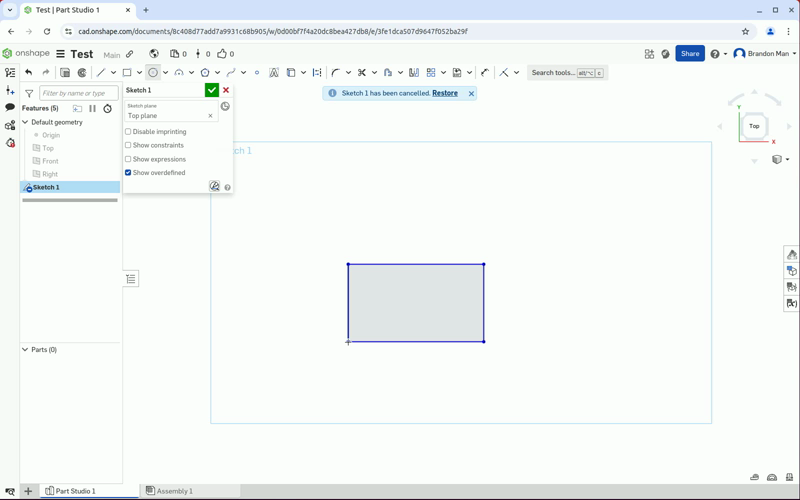
mouse_move(375, 294)
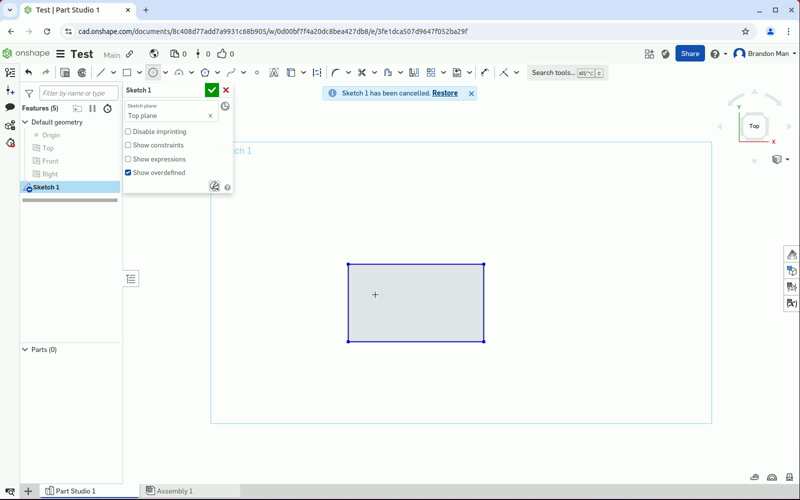
click(375, 294)
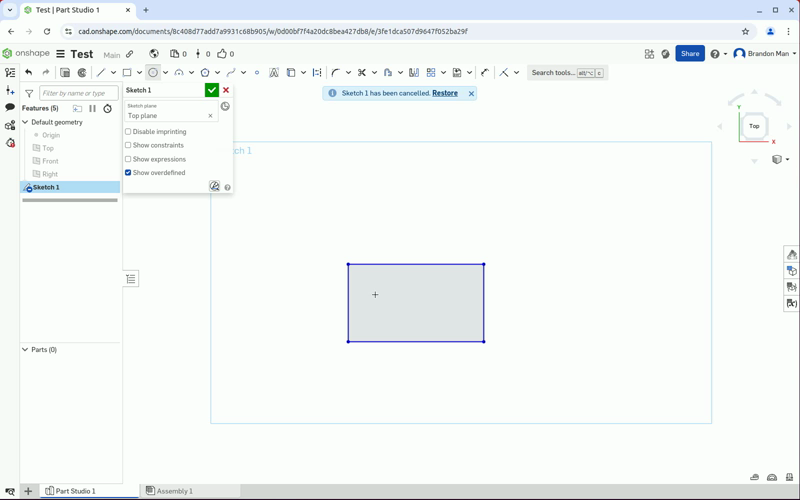
key_up(shift)
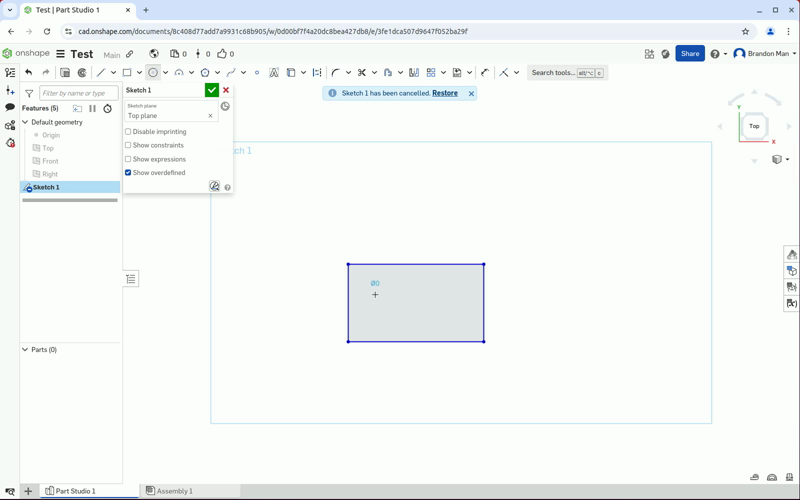
mouse_move(378, 294)
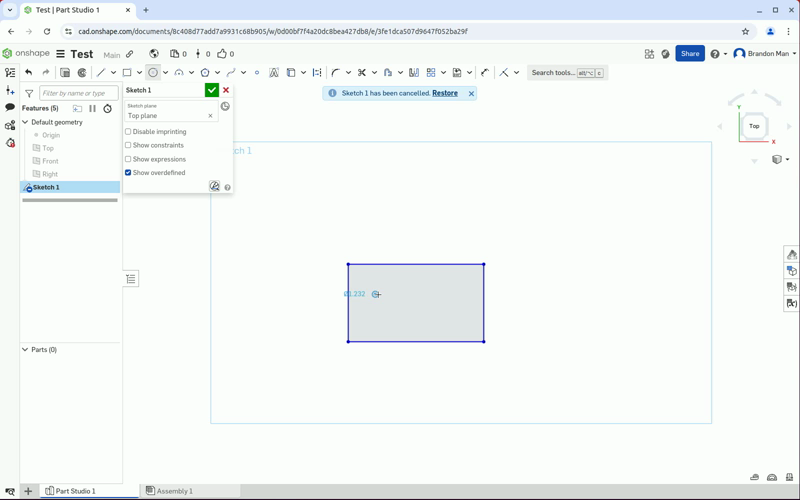
click(378, 294)
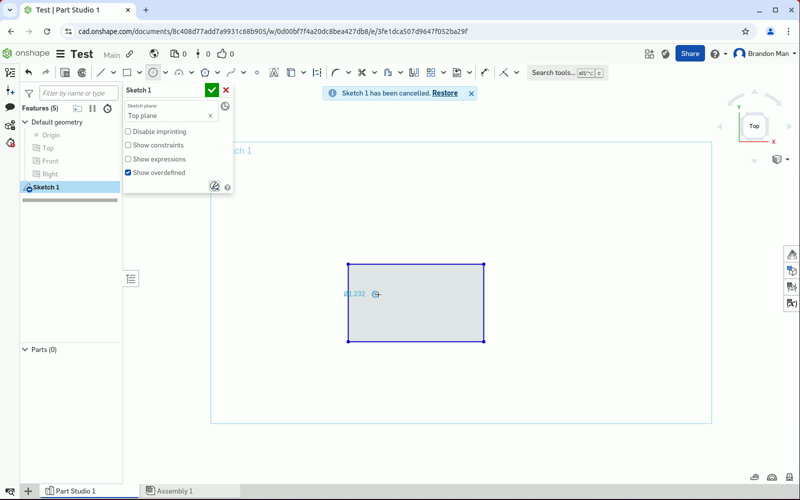
key(esc)
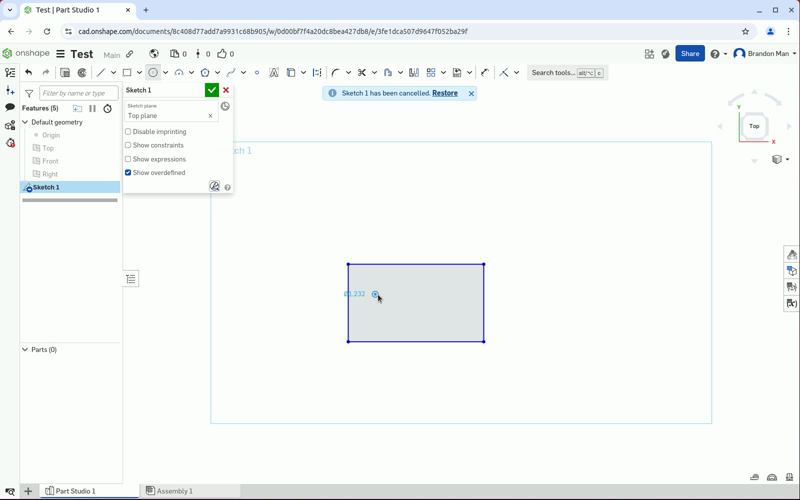
key(c)
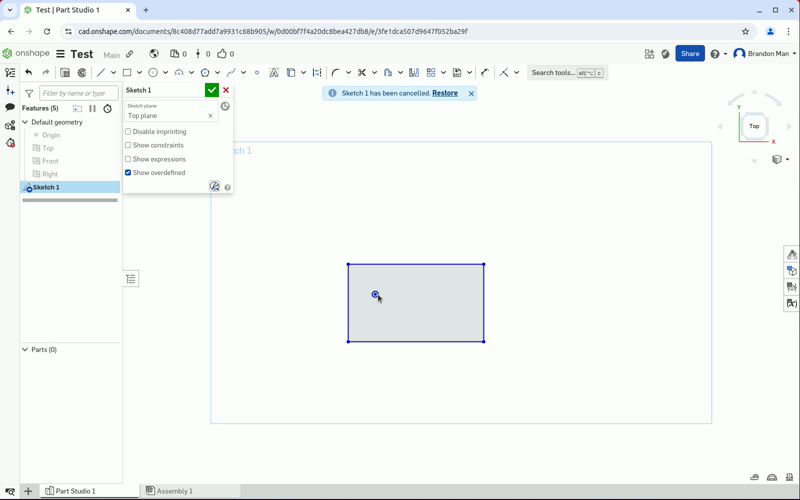
key_down(shift)
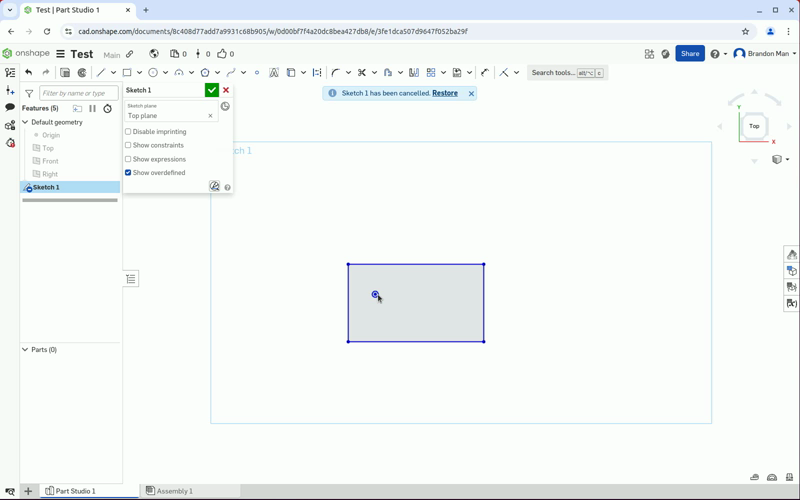
mouse_move(392, 294)
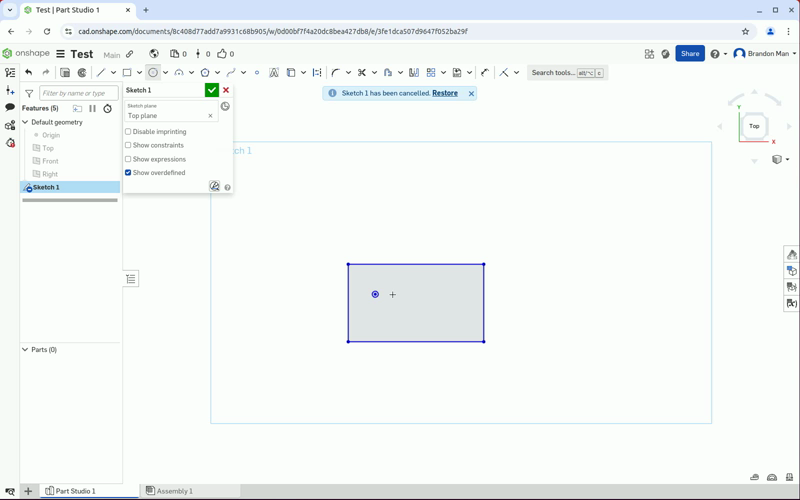
click(392, 294)
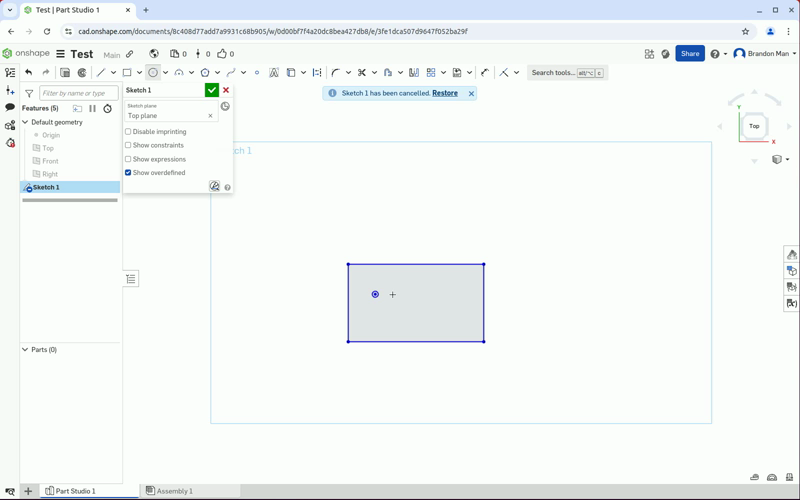
key_up(shift)
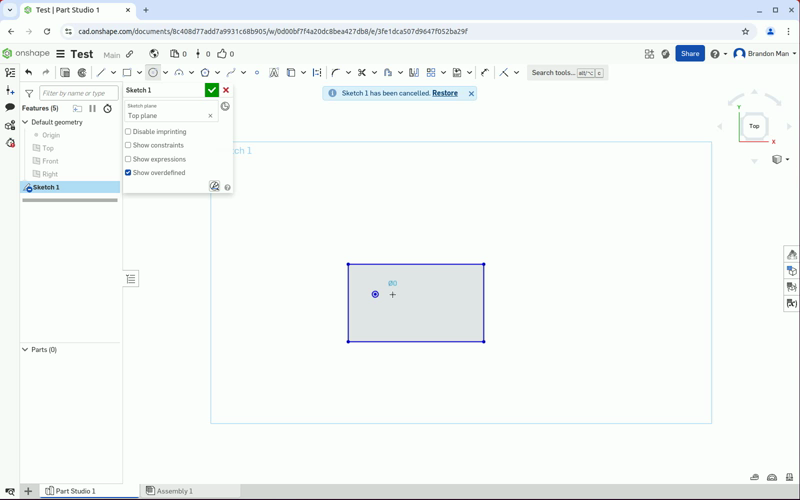
mouse_move(395, 294)
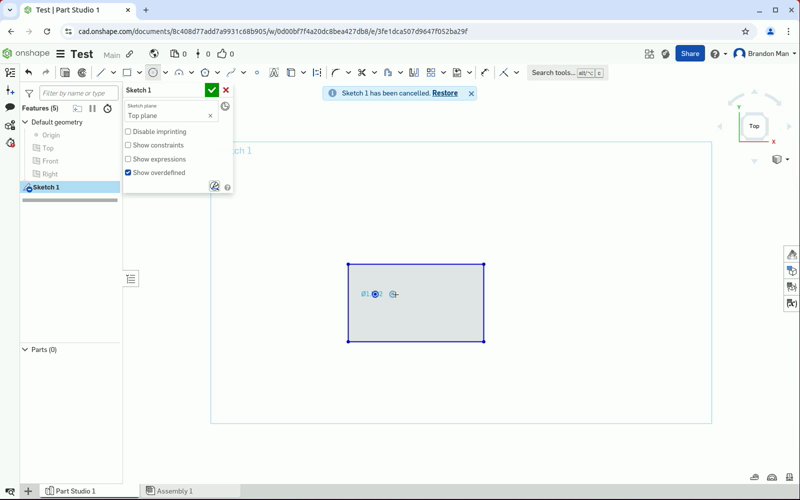
click(395, 294)
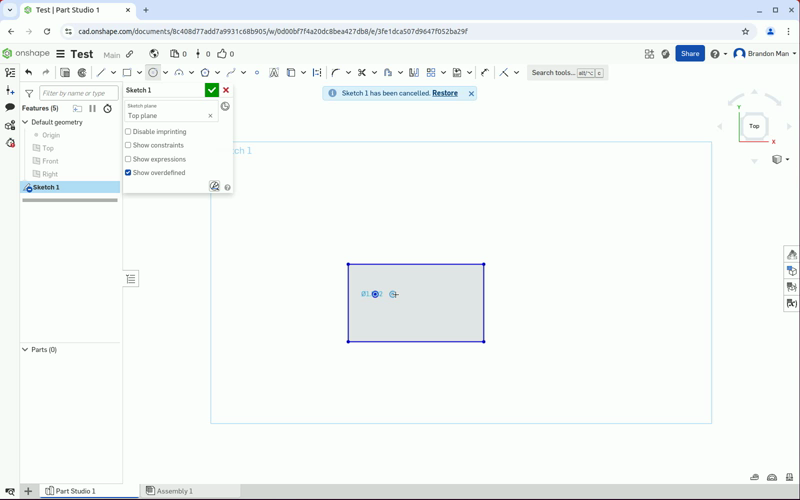
key(esc)
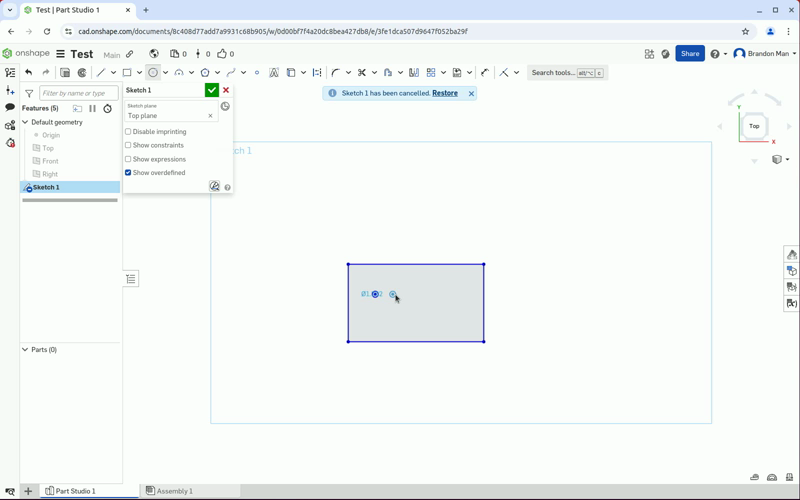
key(c)
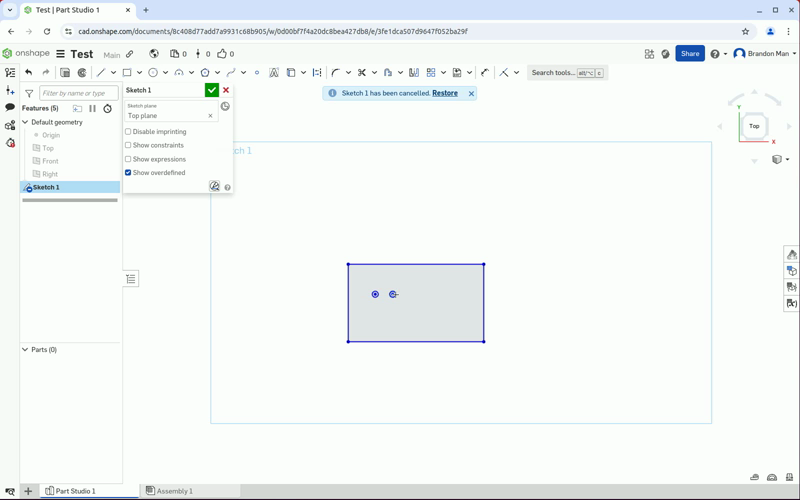
key_down(shift)
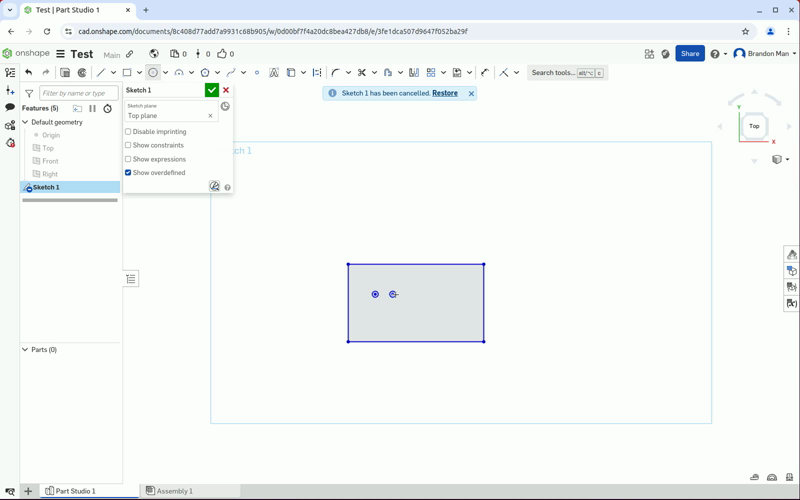
mouse_move(439, 294)
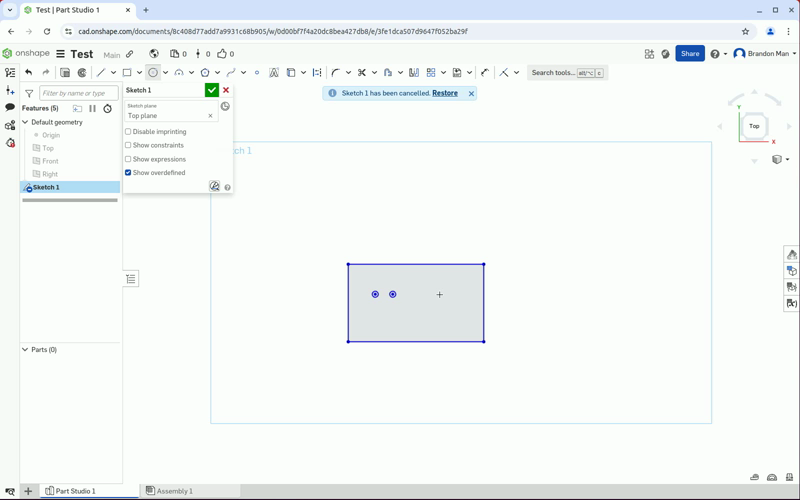
click(439, 294)
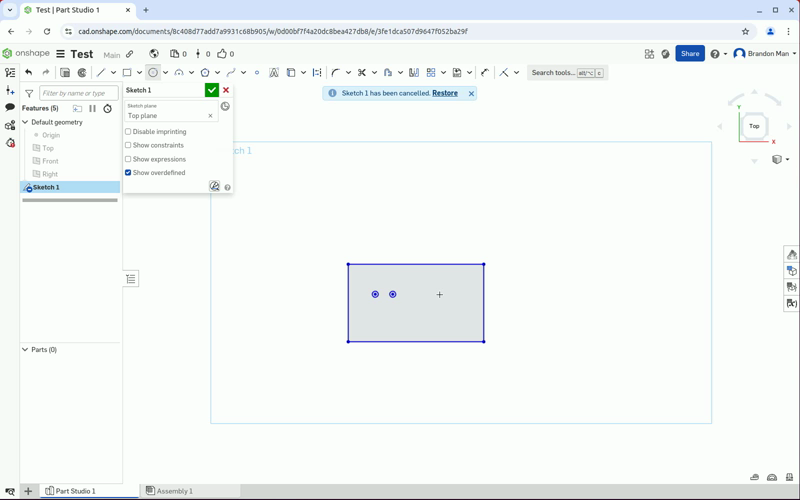
key_up(shift)
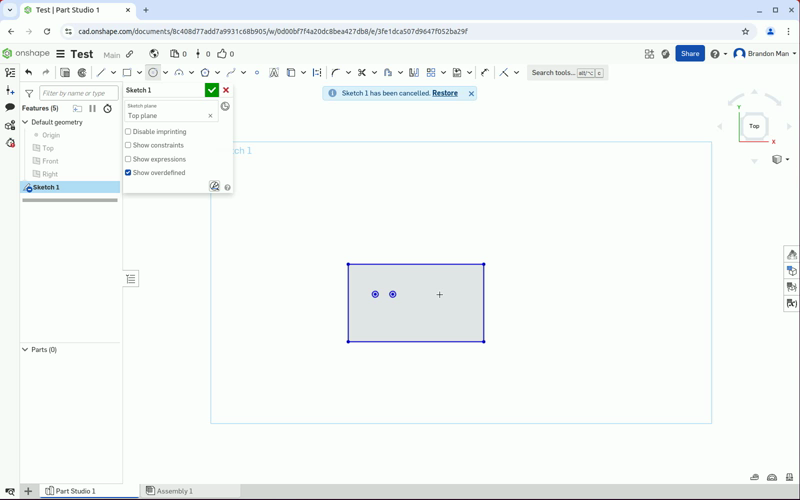
mouse_move(442, 294)
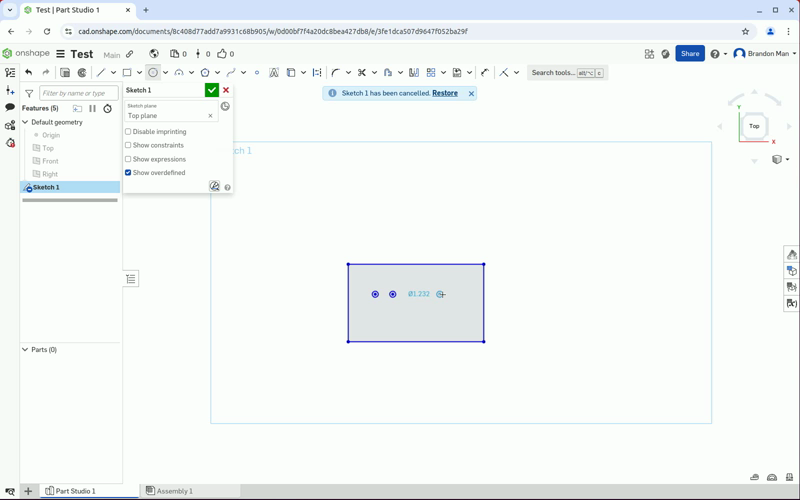
click(442, 294)
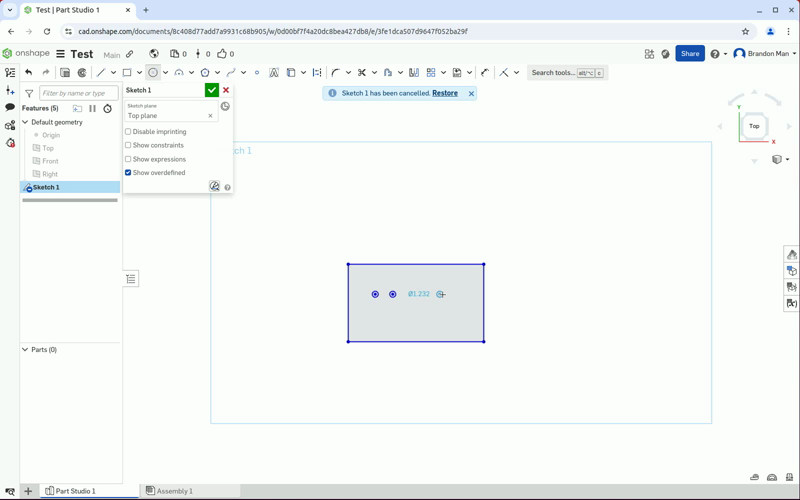
key(esc)
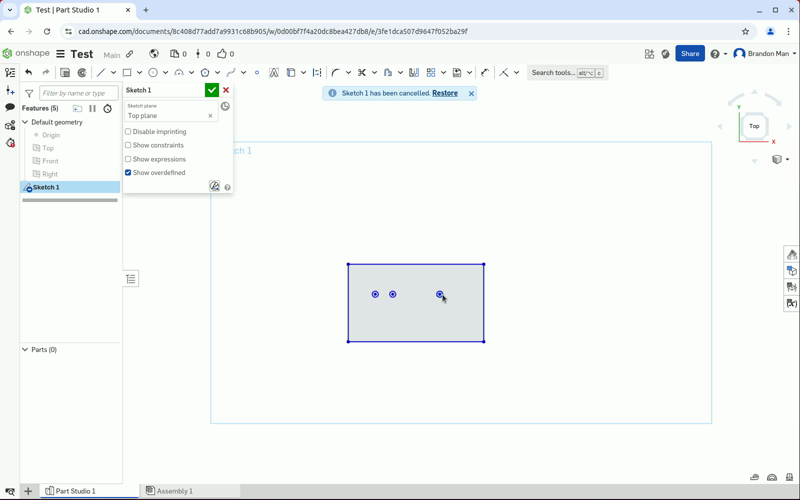
key(c)
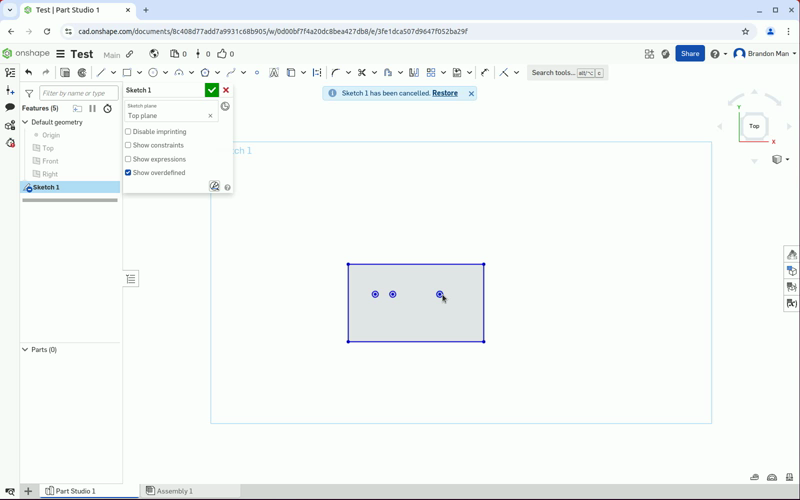
key_down(shift)
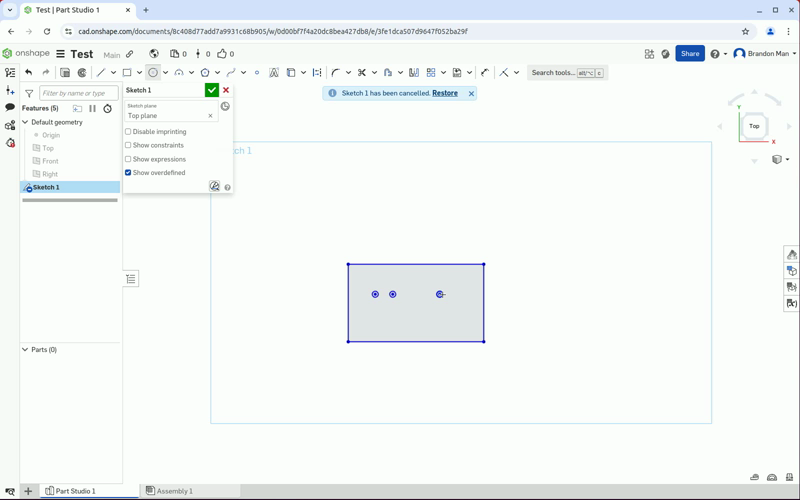
mouse_move(456, 294)
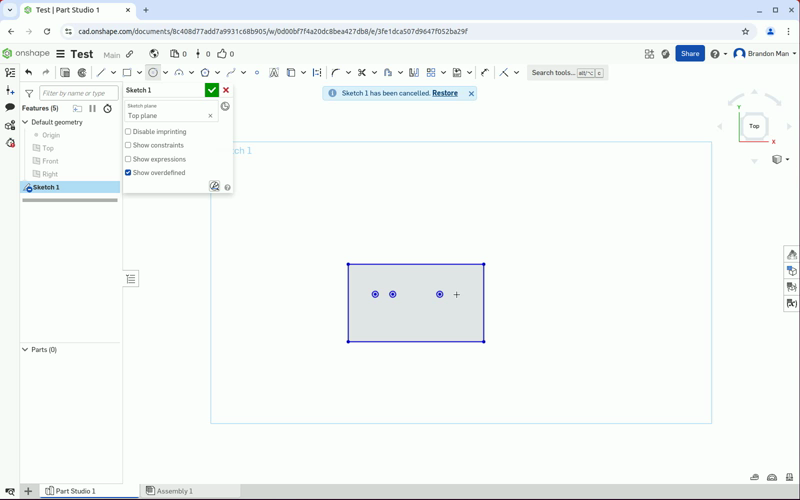
click(456, 294)
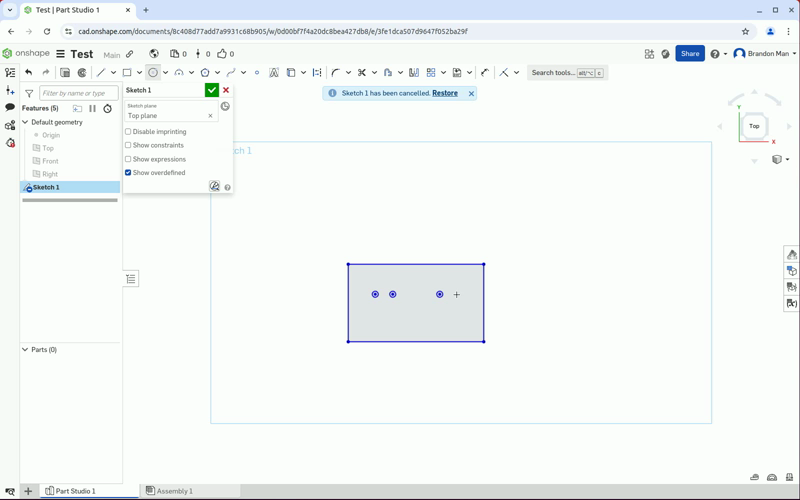
key_up(shift)
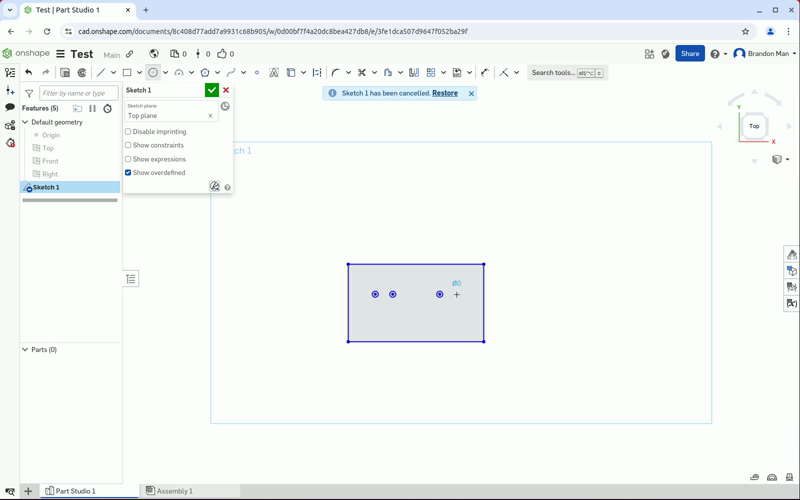
mouse_move(459, 294)
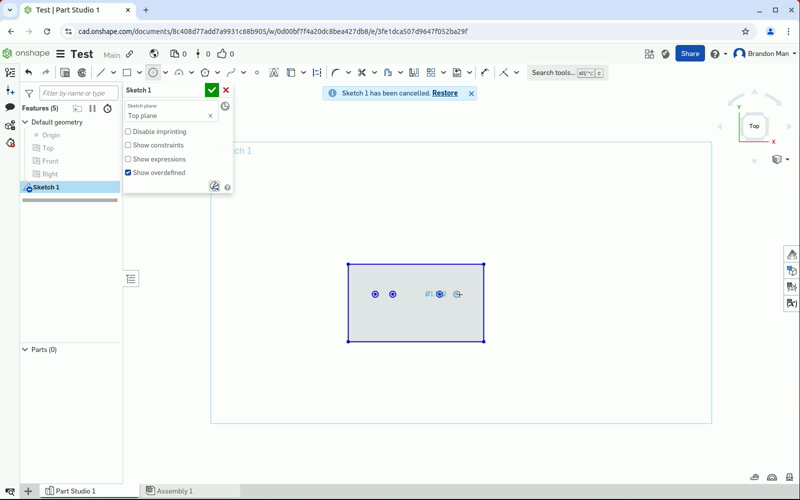
click(459, 294)
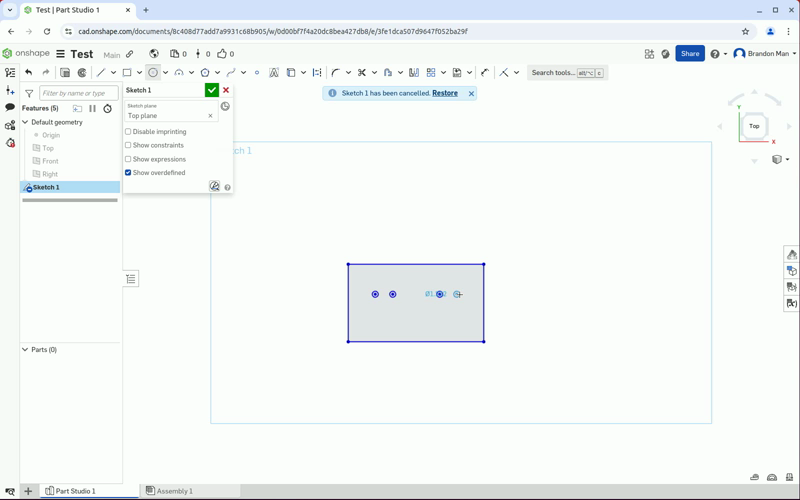
key(esc)
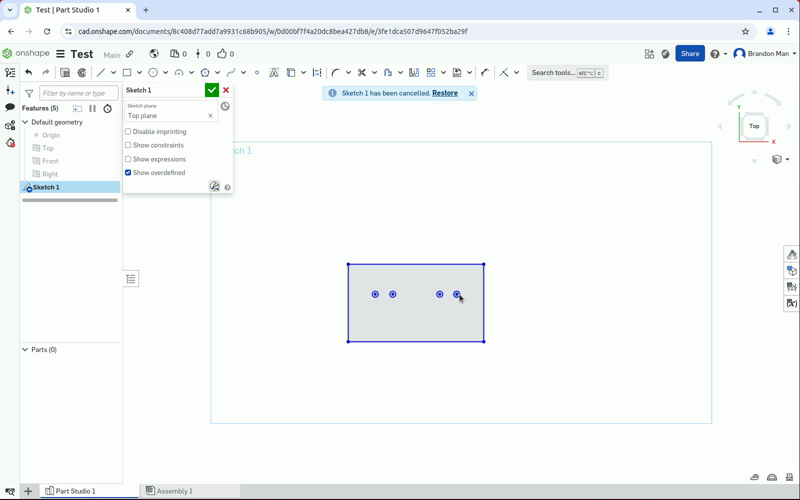
mouse_move(445, 276)
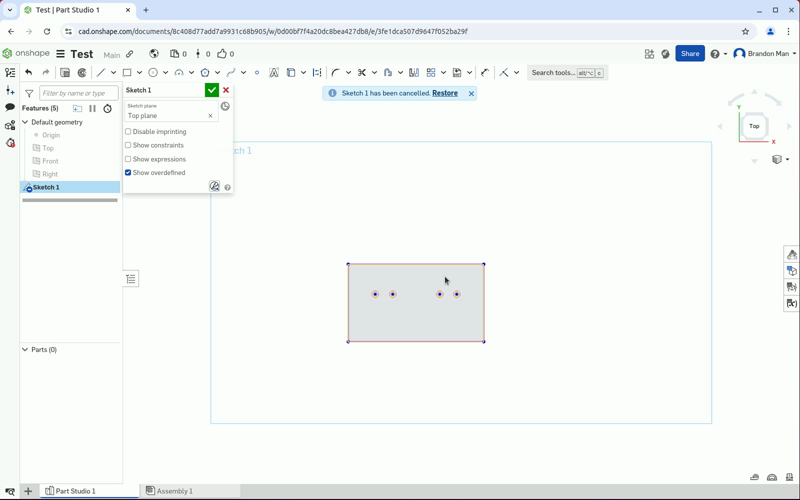
click(445, 276)
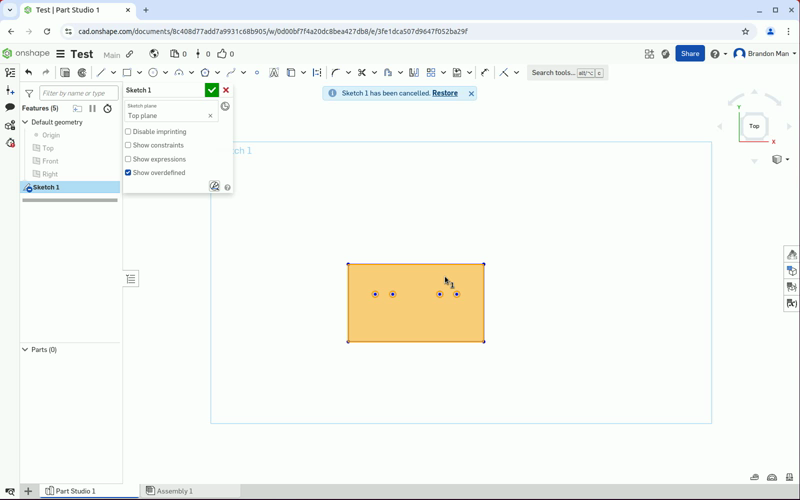
mouse_move(73, 352)
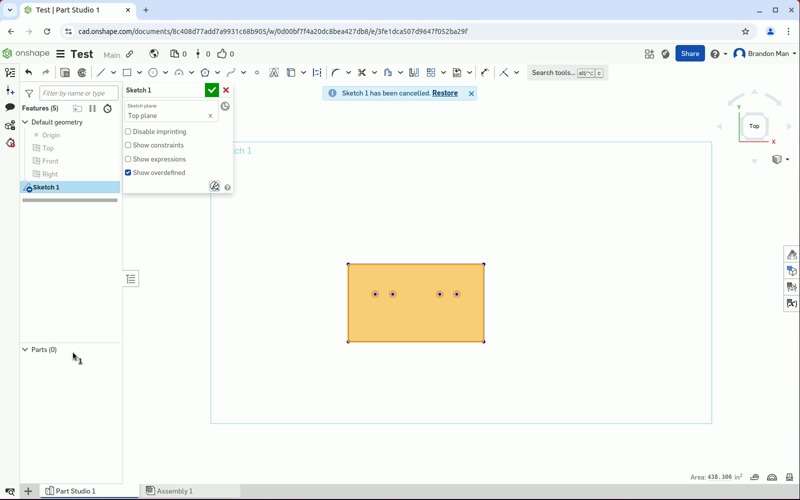
key(shift+y)
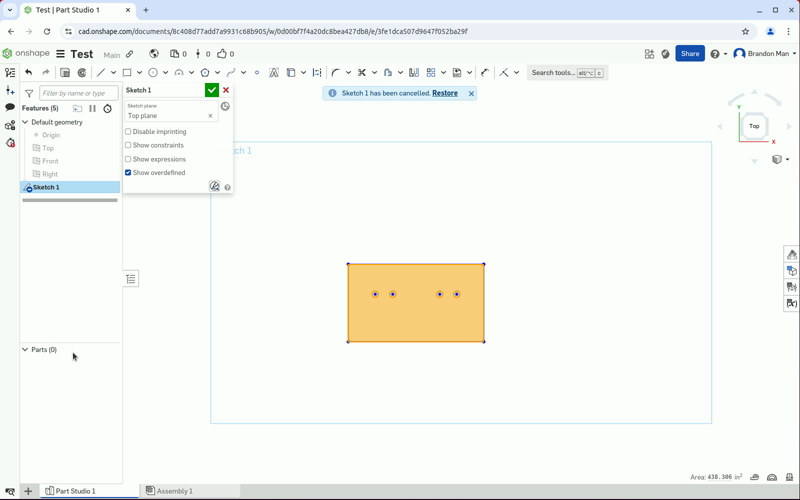
key(shift+e)
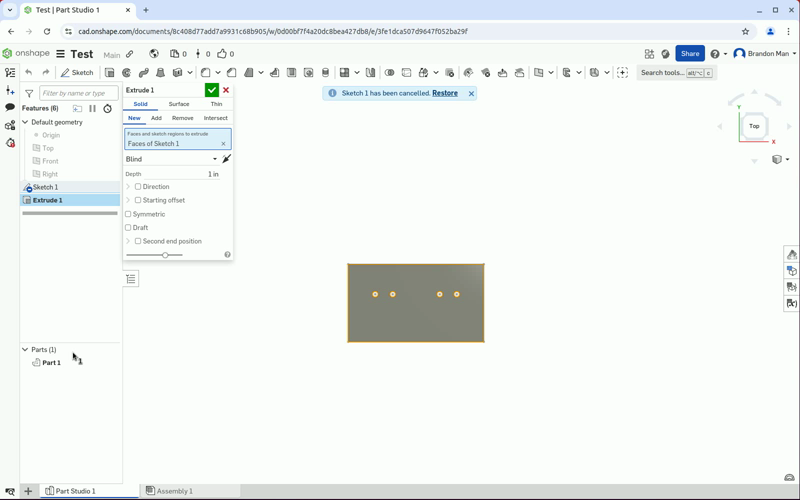
mouse_move(143, 106)
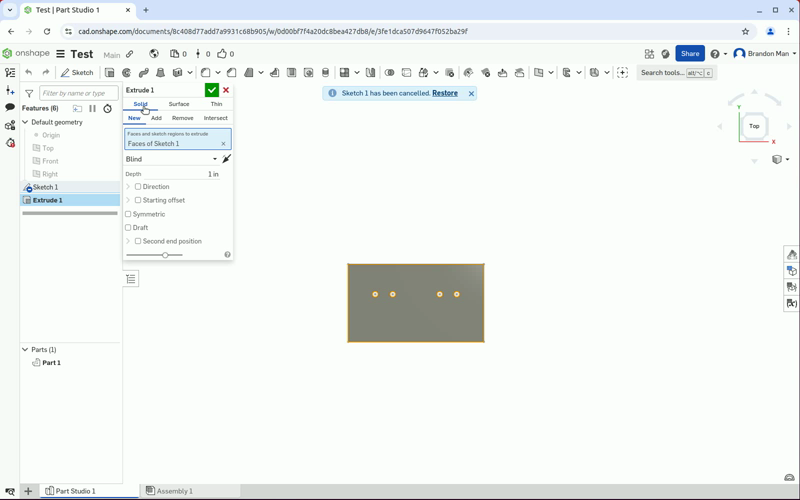
click(143, 106)
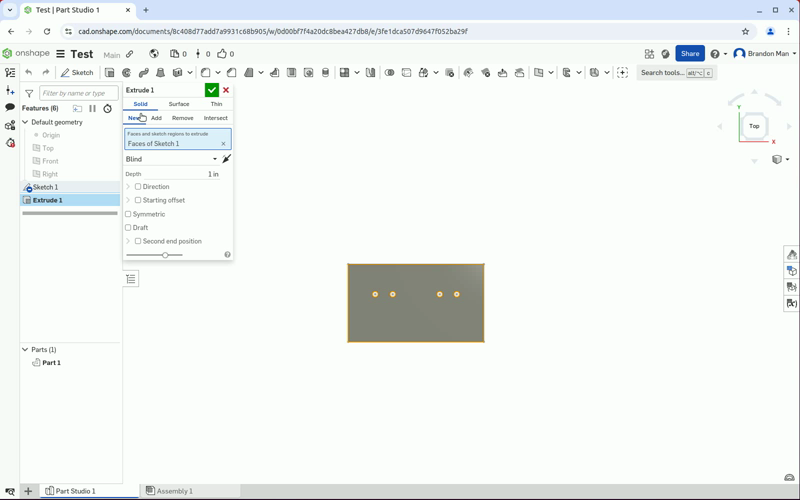
mouse_move(137, 120)
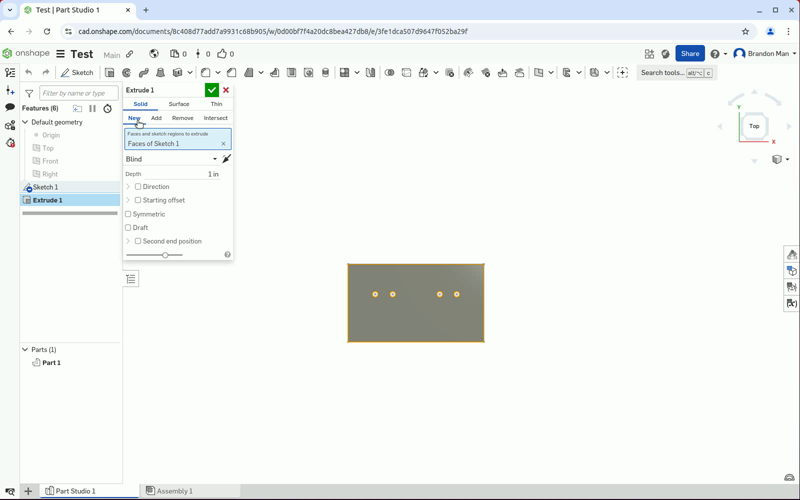
click(137, 120)
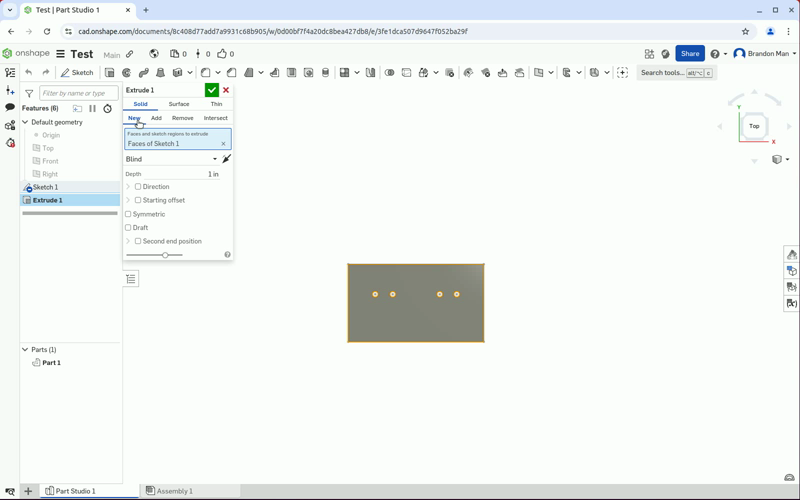
key(tab, 4)
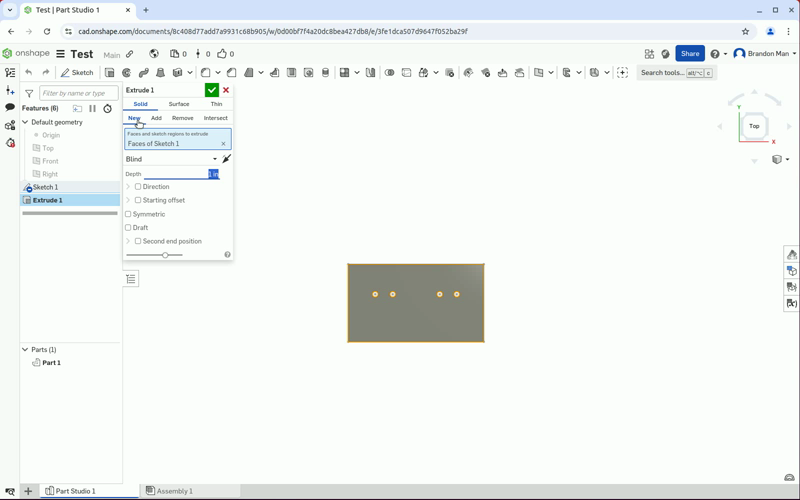
text(0.722)
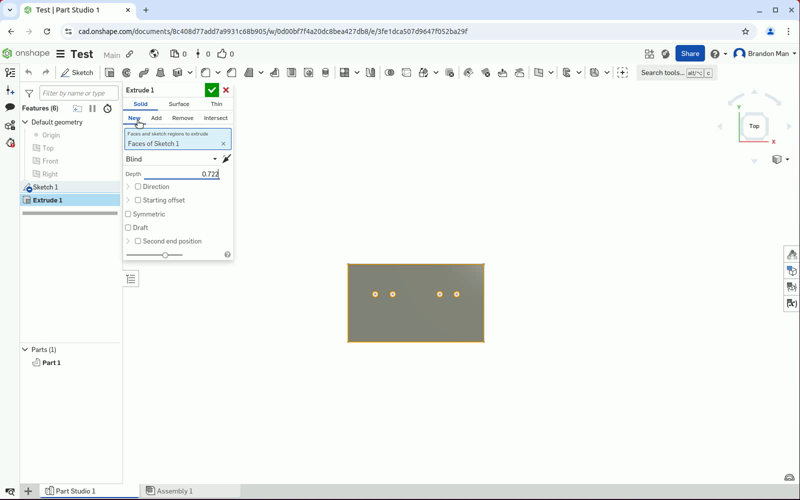
key(enter)
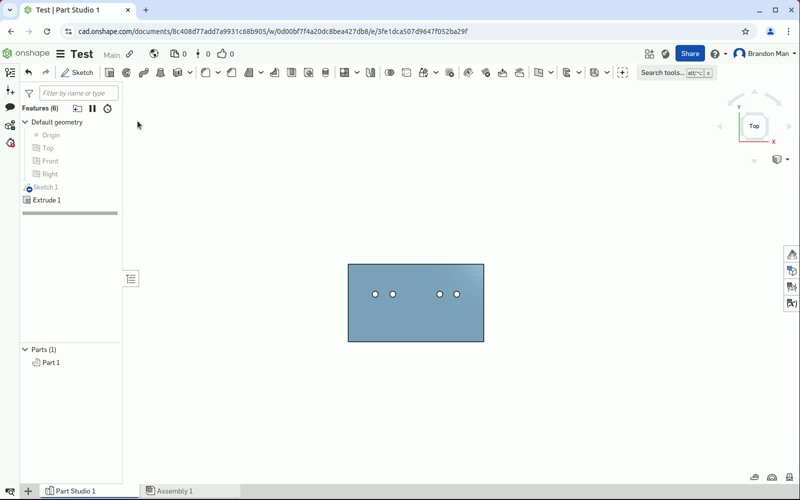
key(shift+h)
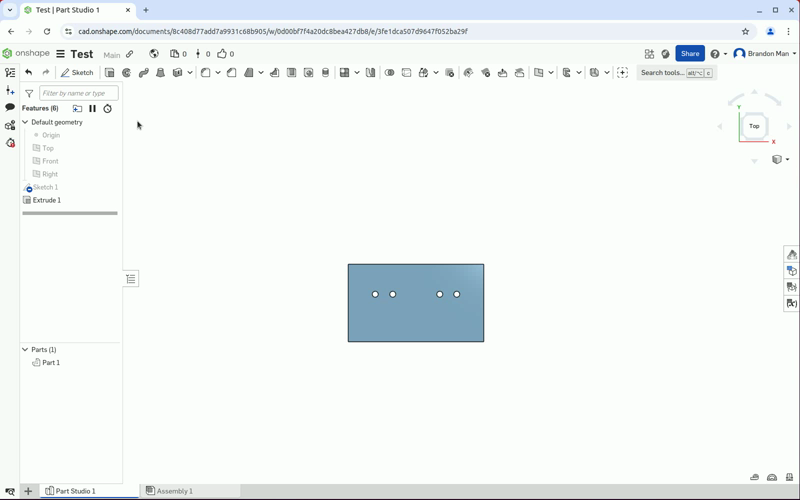
key(shift+h)
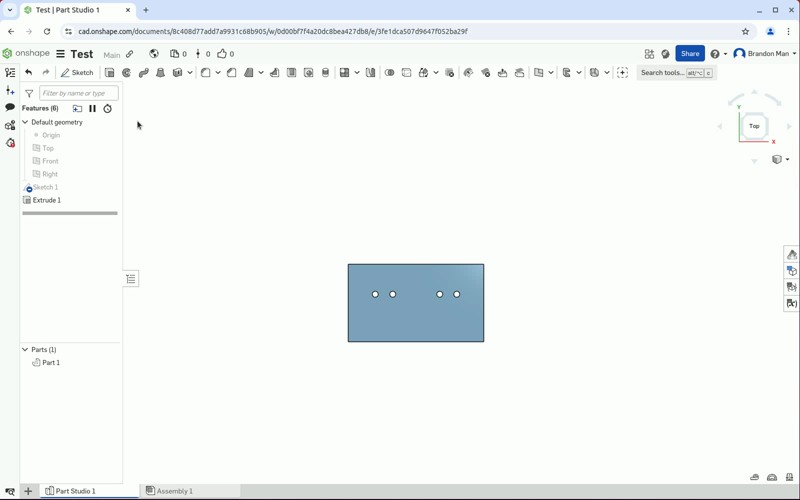
mouse_move(73, 189)
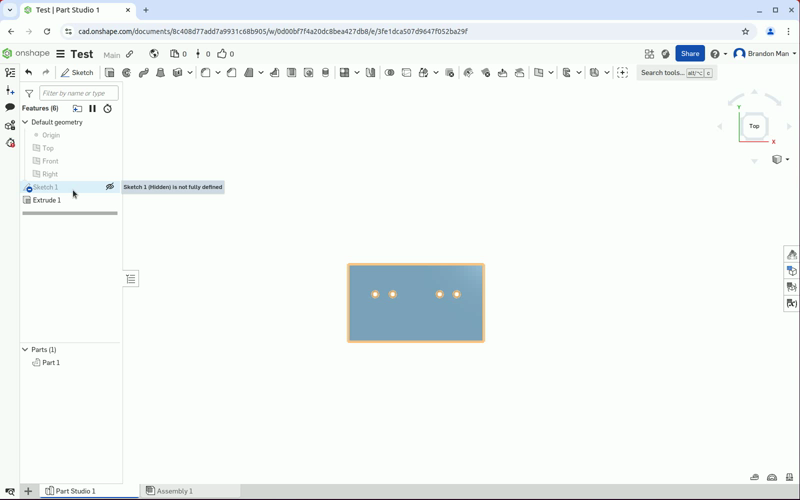
click(73, 189)
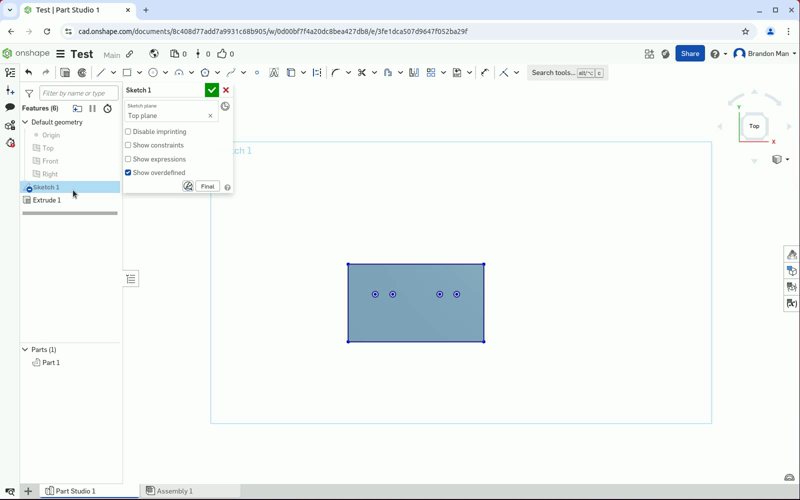
mouse_move(229, 92)
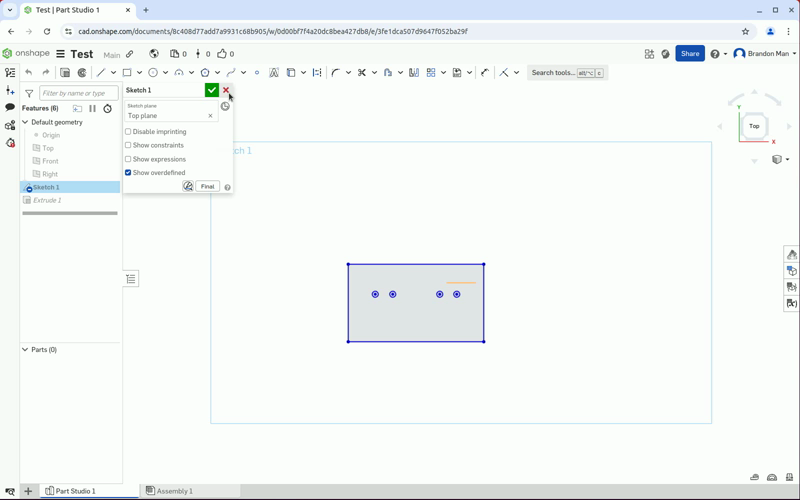
click(229, 92)
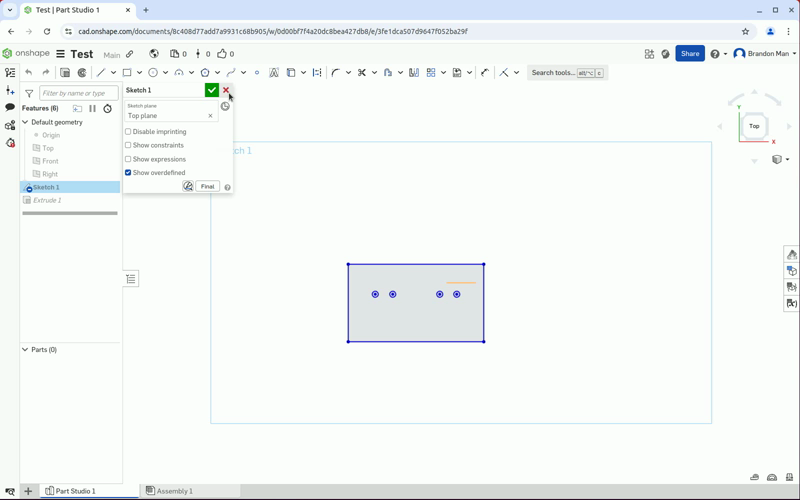
key(shift+s)
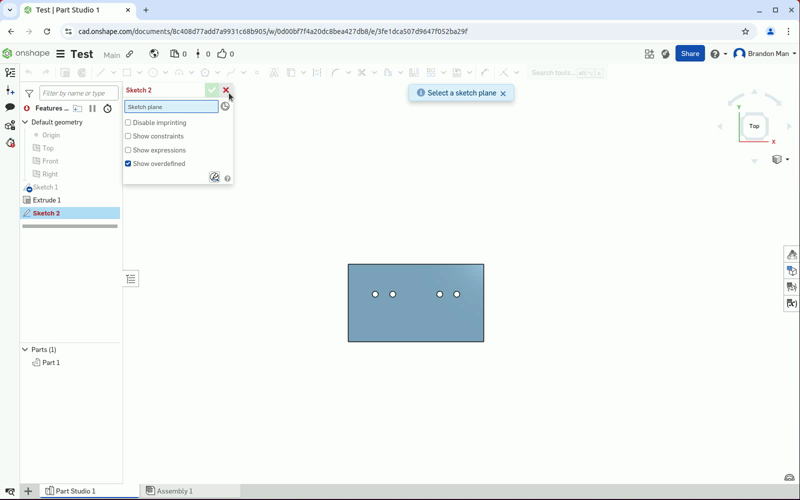
mouse_move(73, 150)
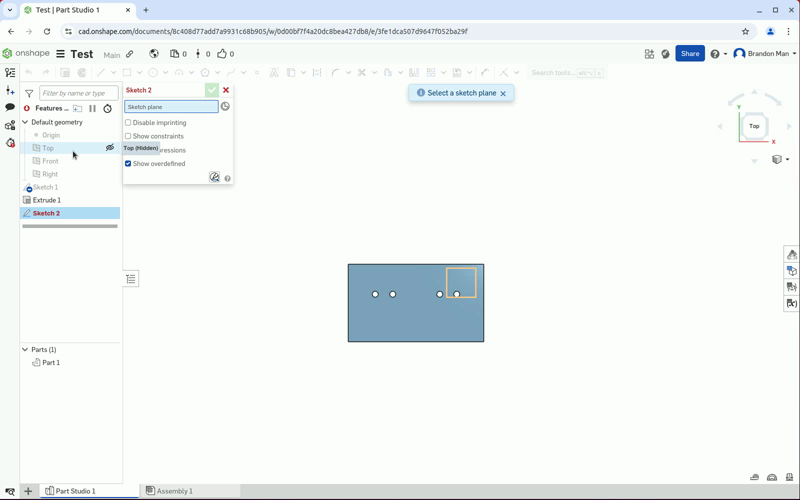
click(73, 150)
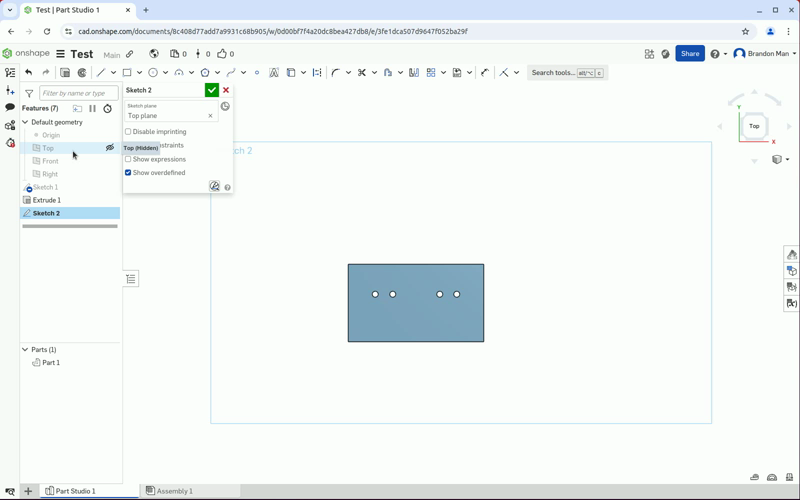
mouse_move(73, 352)
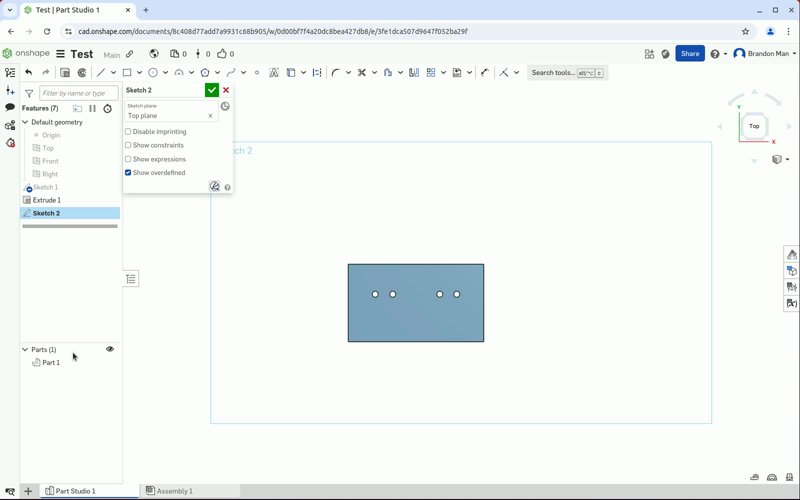
key(y)
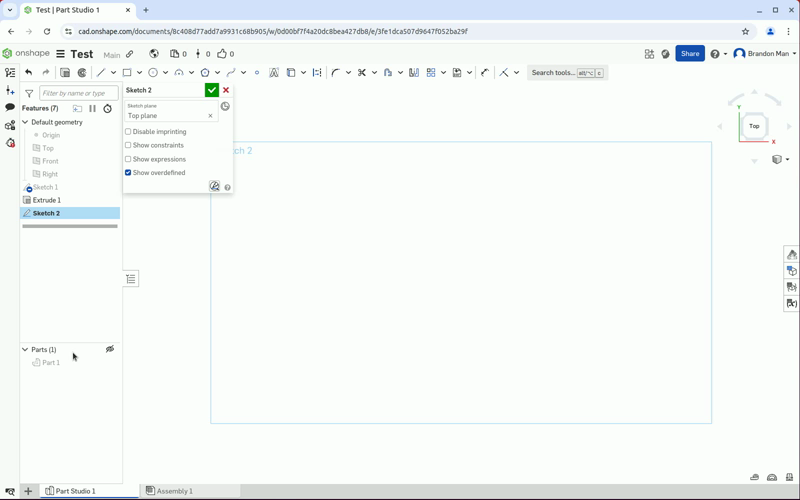
key(l)
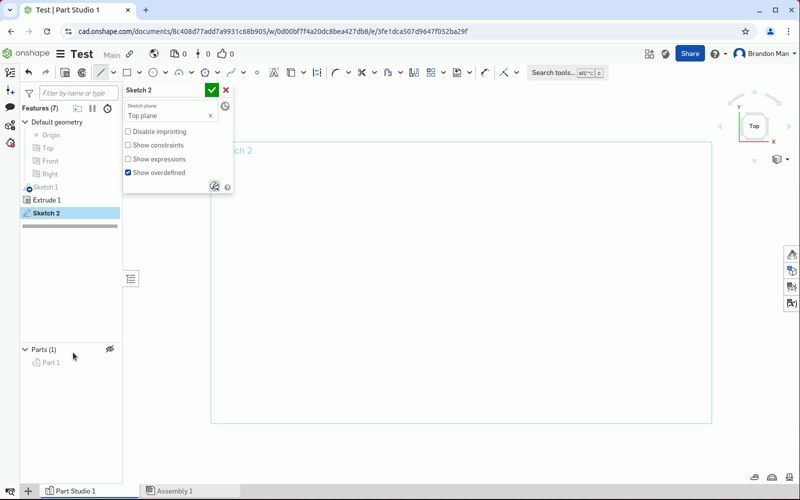
key_down(shift)
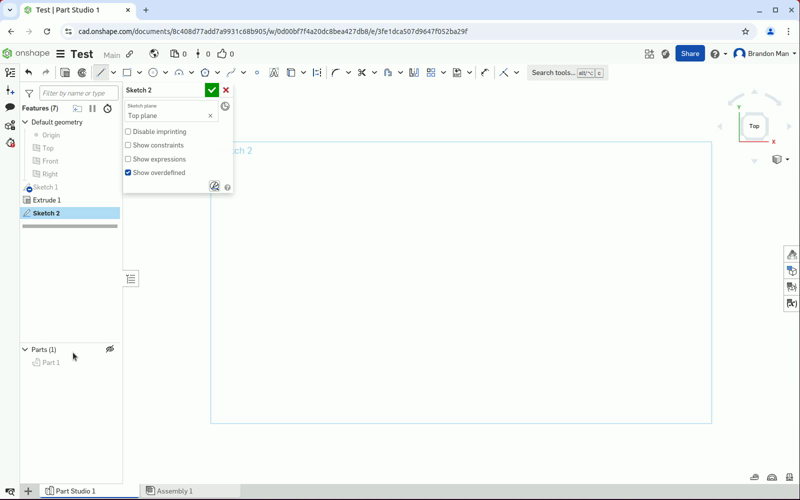
mouse_move(348, 341)
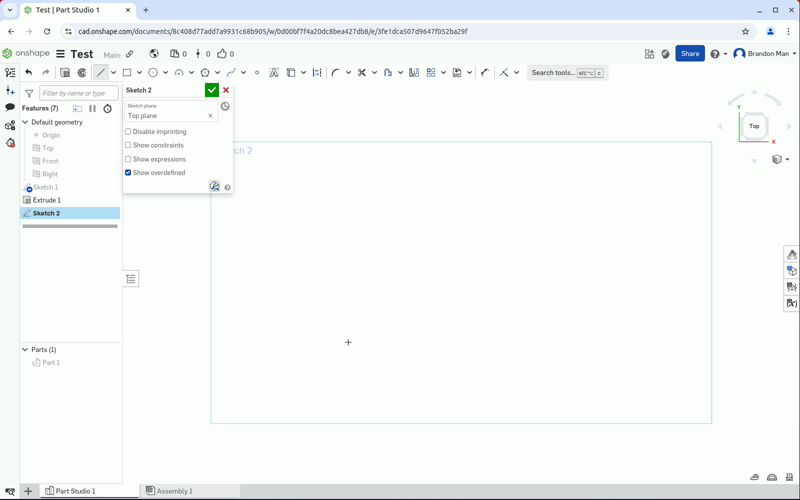
click(348, 341)
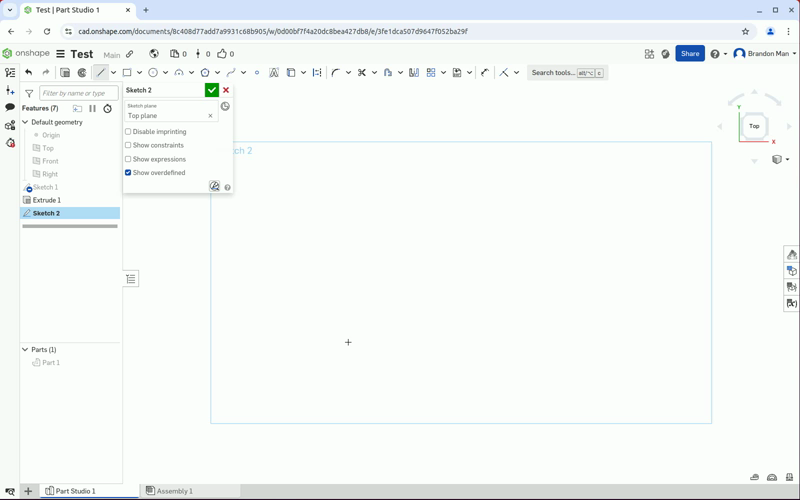
key_up(shift)
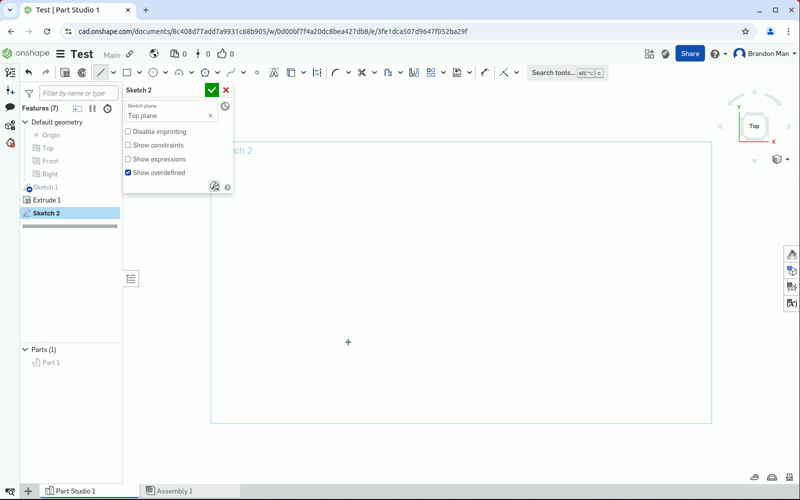
key_down(shift)
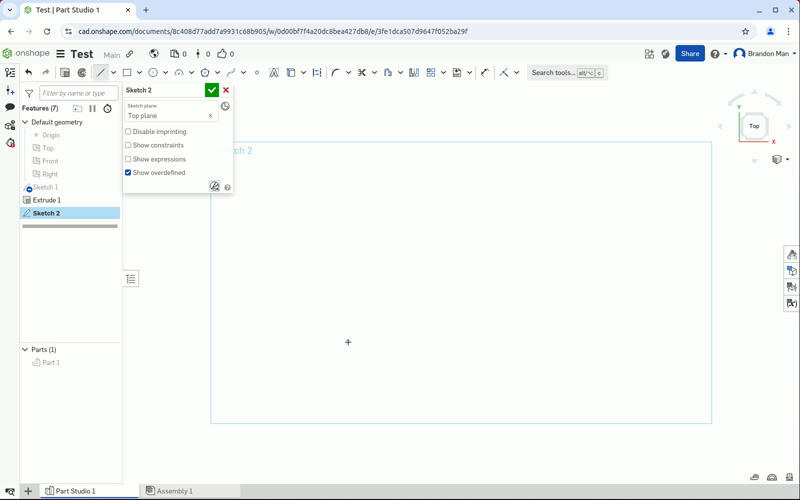
mouse_move(483, 341)
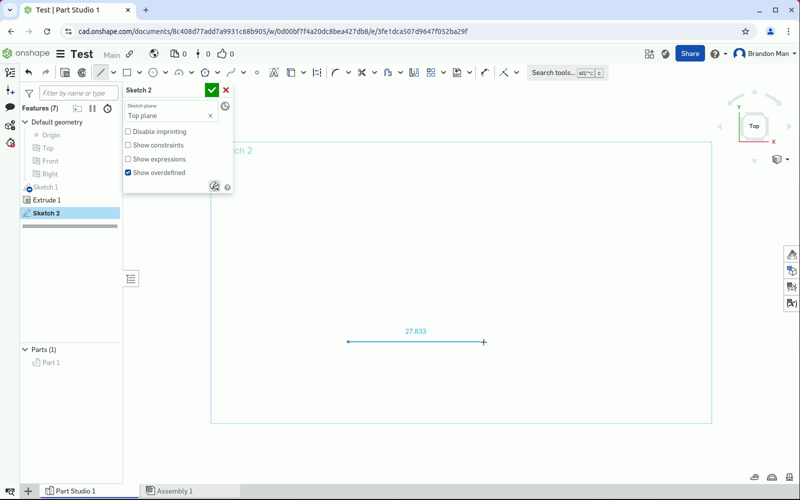
click(483, 341)
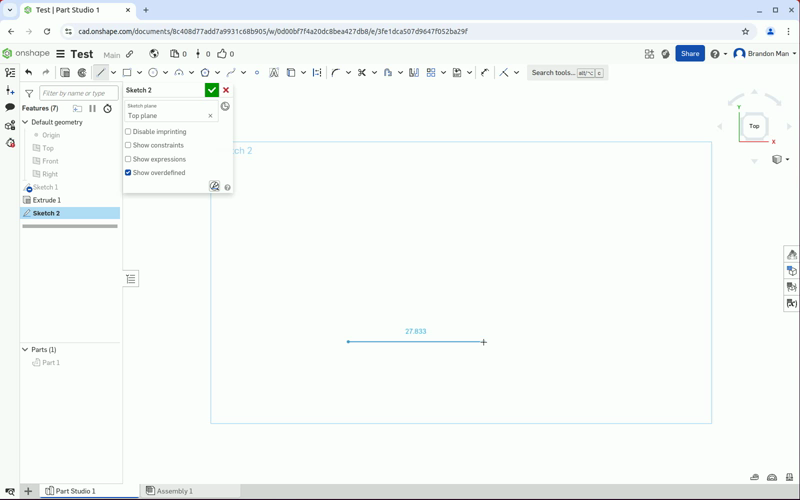
key_up(shift)
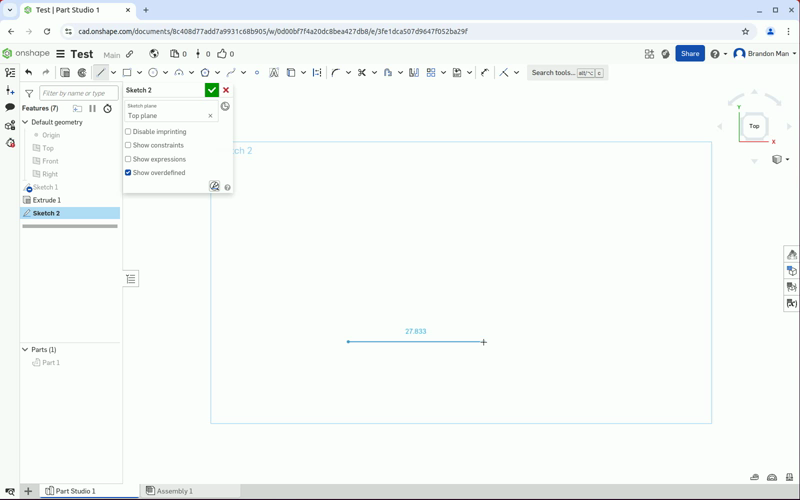
key_down(shift)
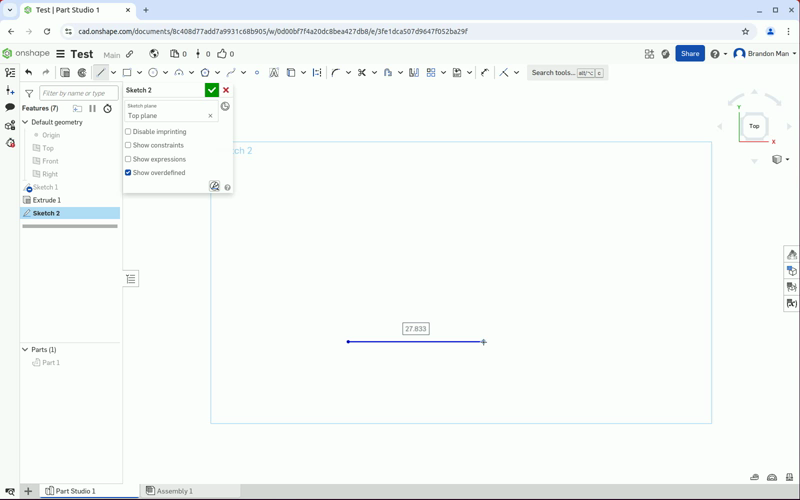
mouse_move(483, 264)
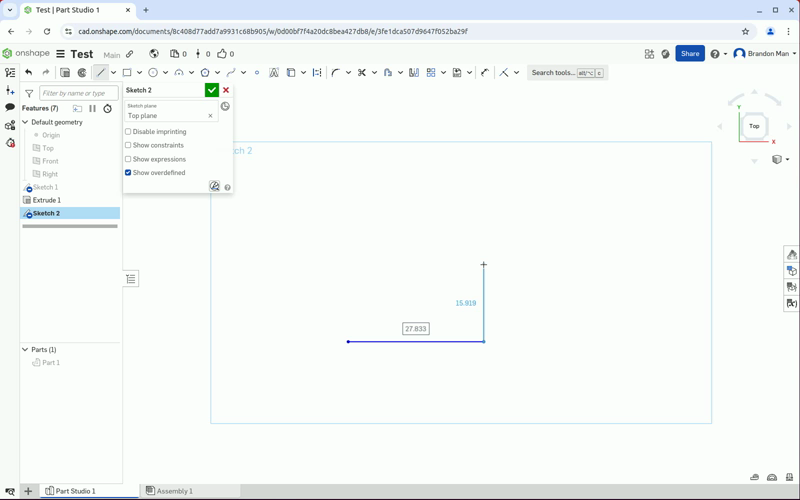
click(483, 264)
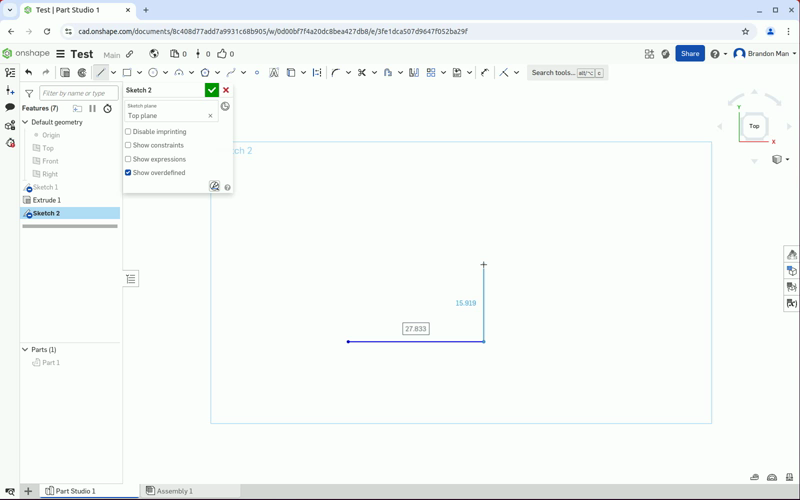
key_up(shift)
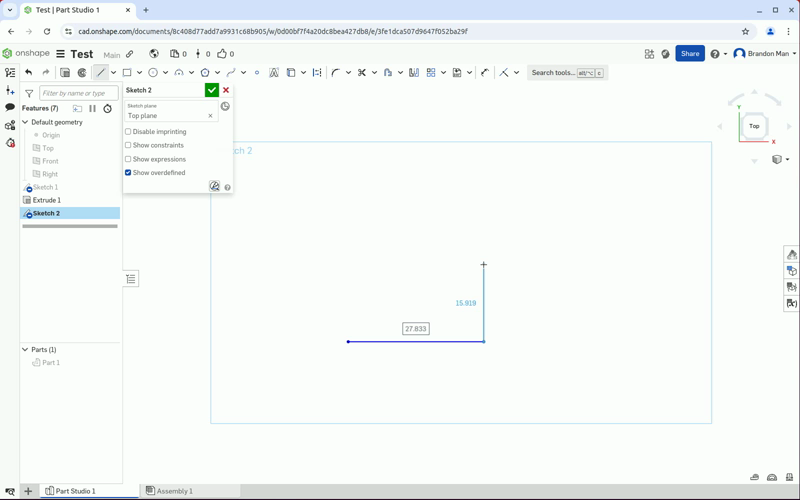
key_down(shift)
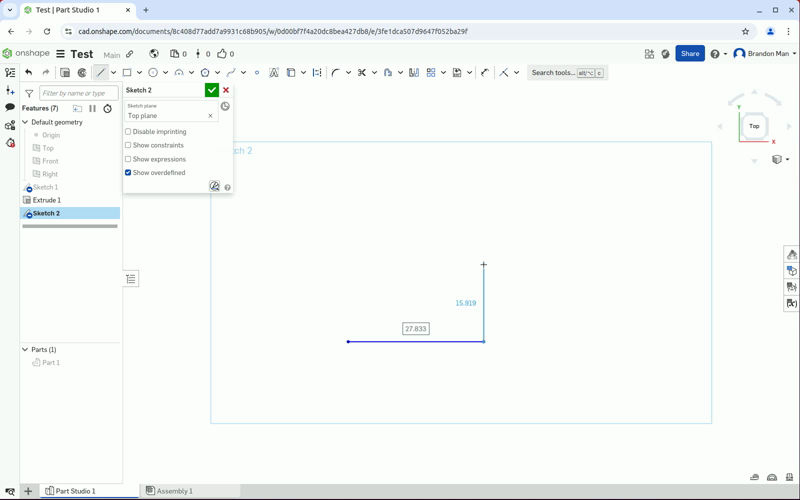
mouse_move(348, 264)
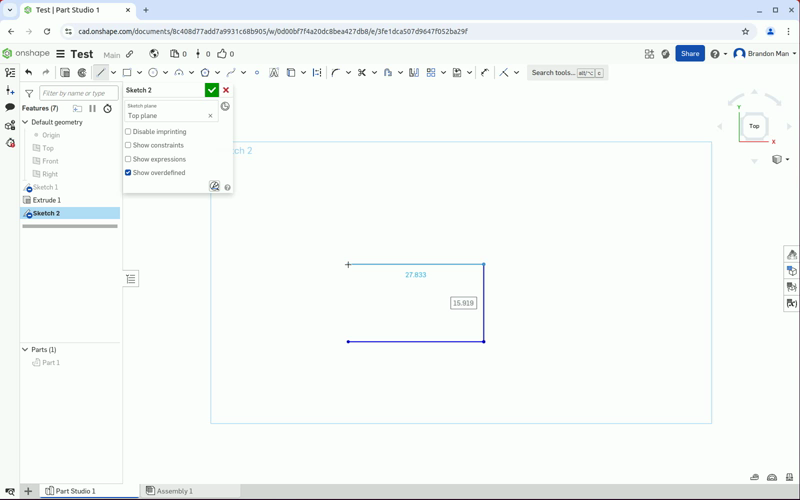
click(348, 264)
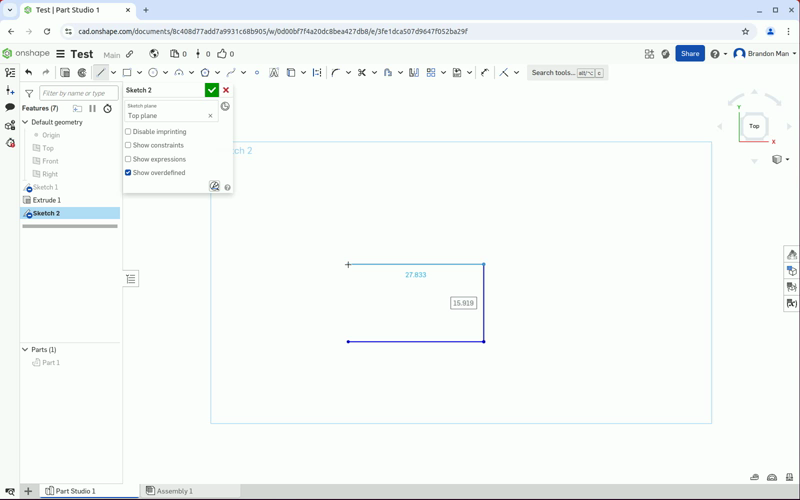
key_up(shift)
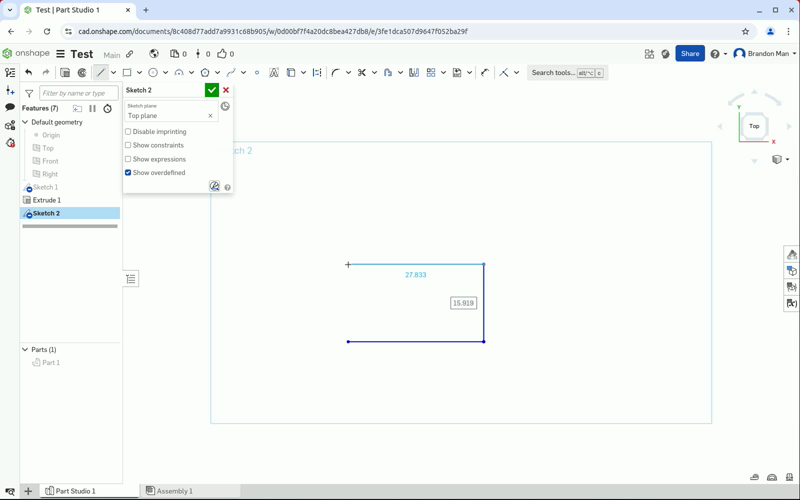
key_down(shift)
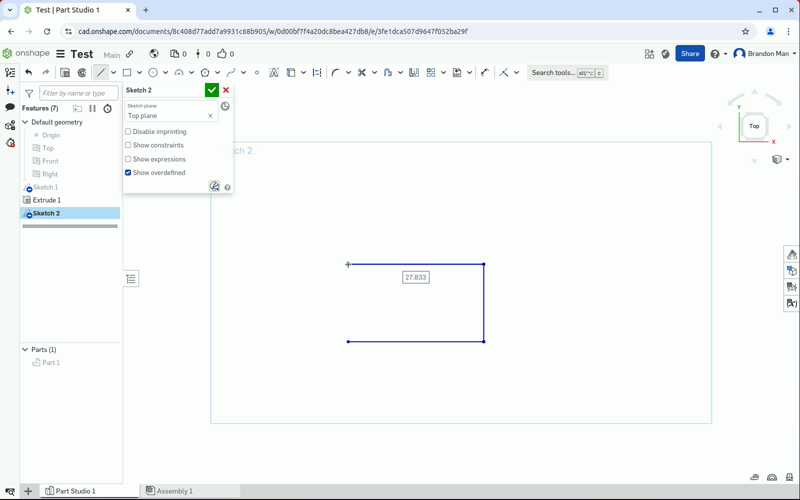
mouse_move(348, 341)
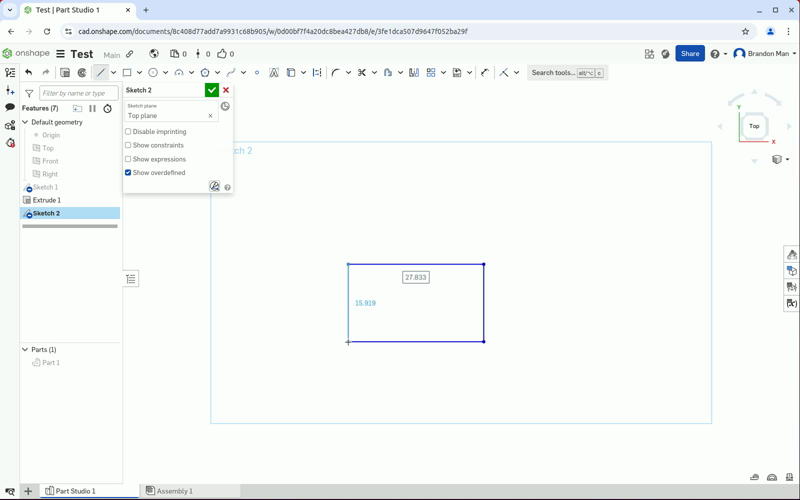
key_up(shift)
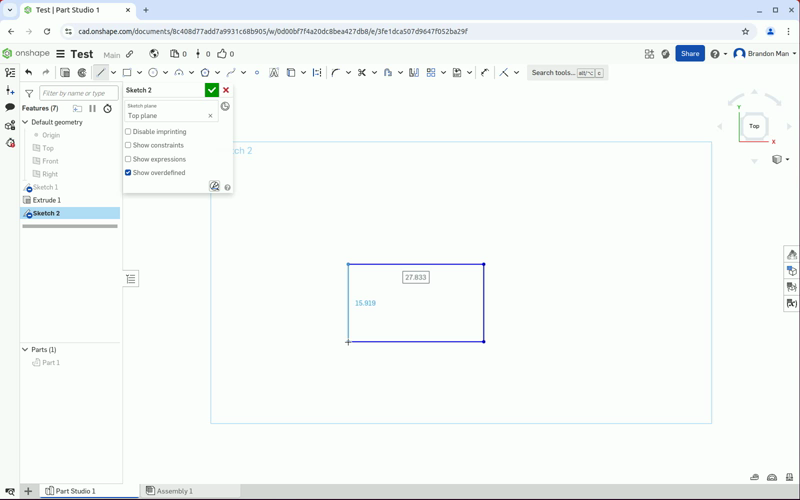
click(348, 341)
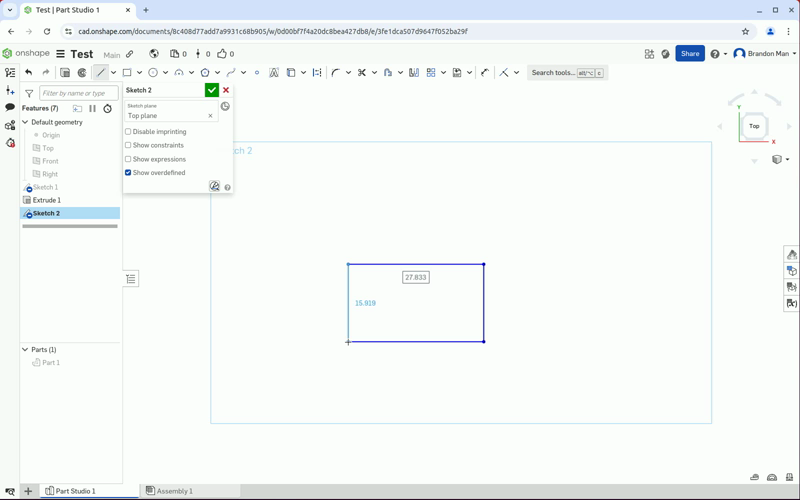
key(esc)
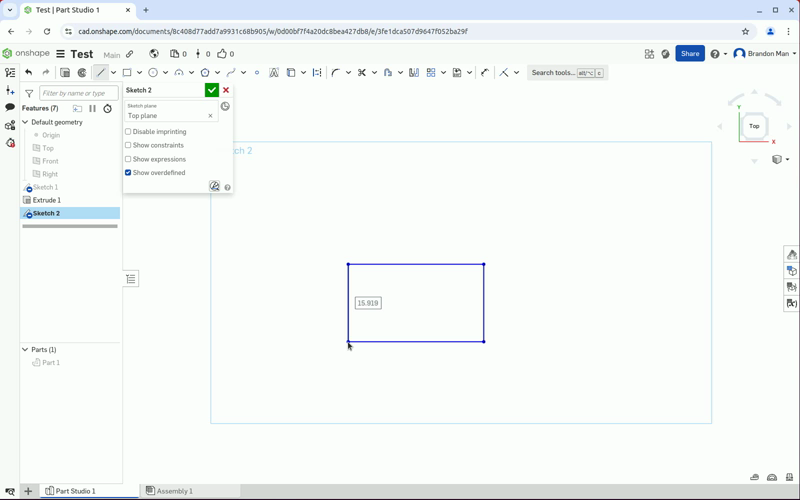
key(c)
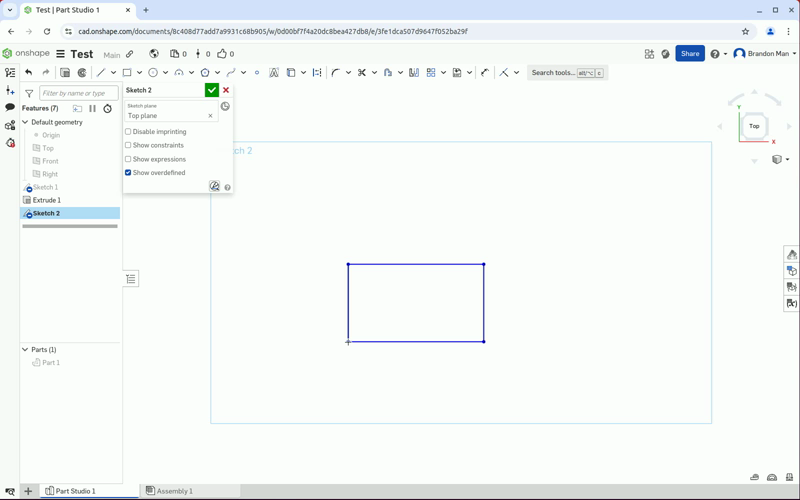
key_down(shift)
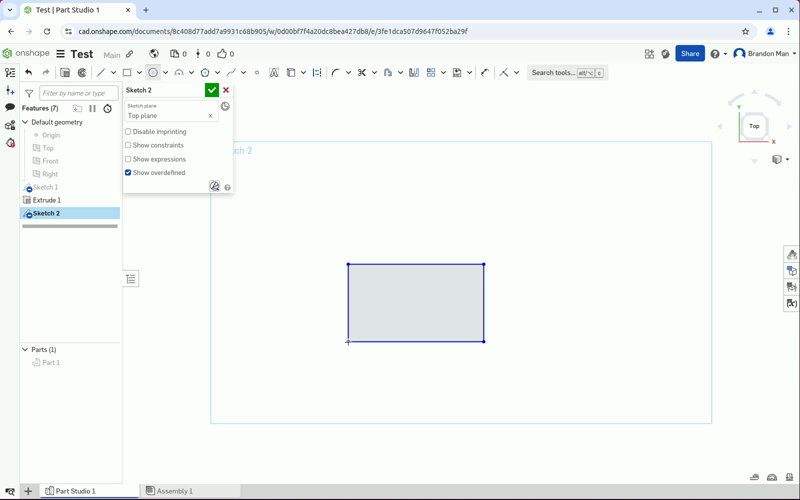
mouse_move(375, 294)
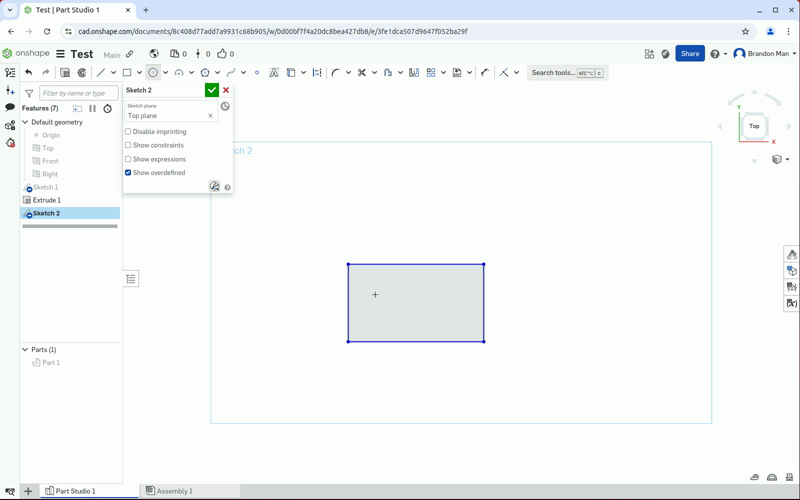
click(375, 294)
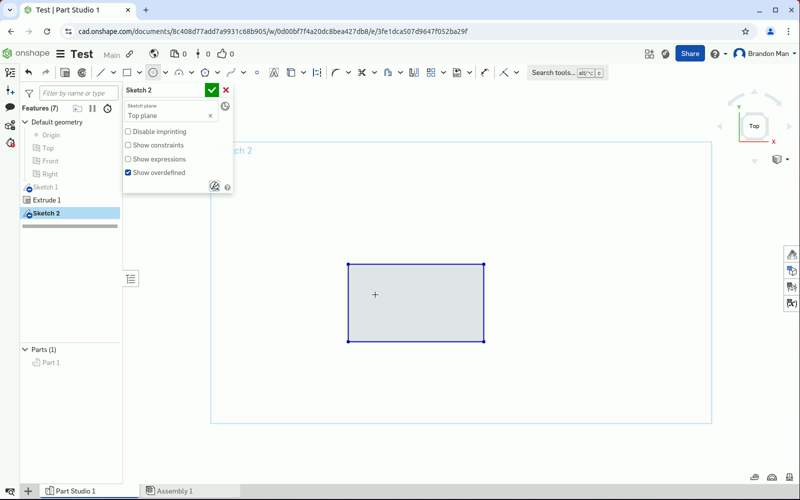
key_up(shift)
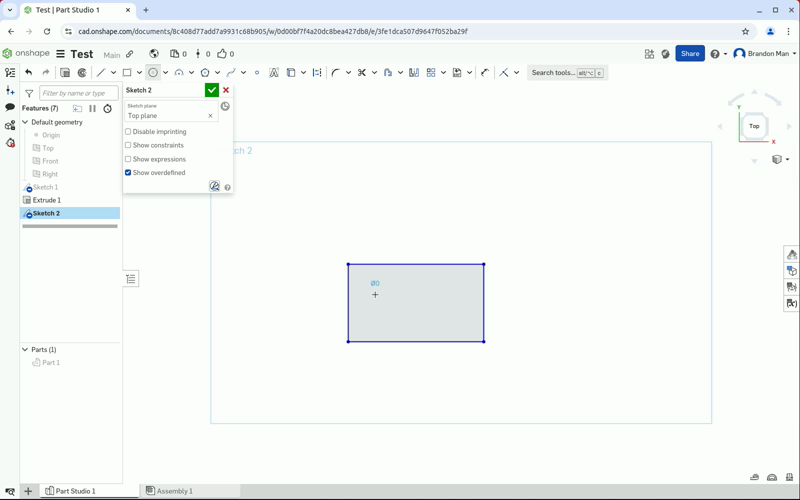
mouse_move(378, 294)
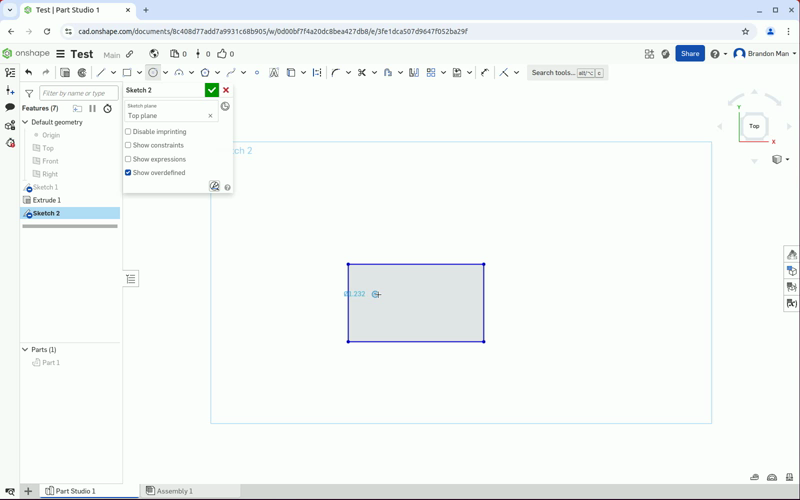
click(378, 294)
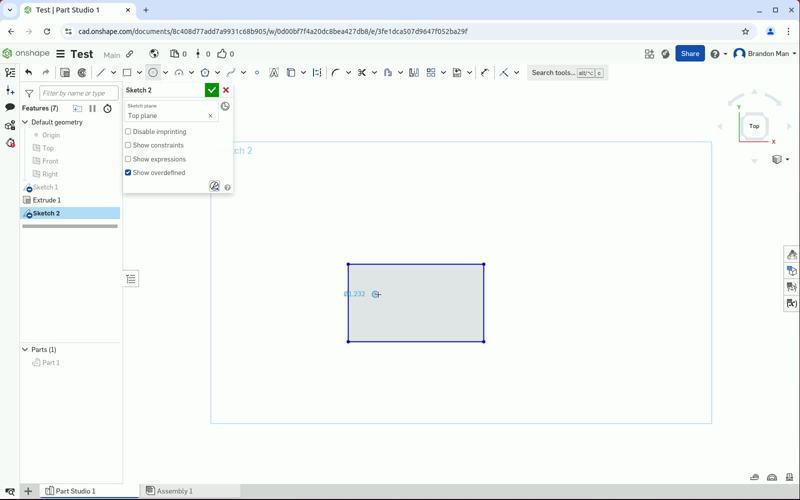
key(esc)
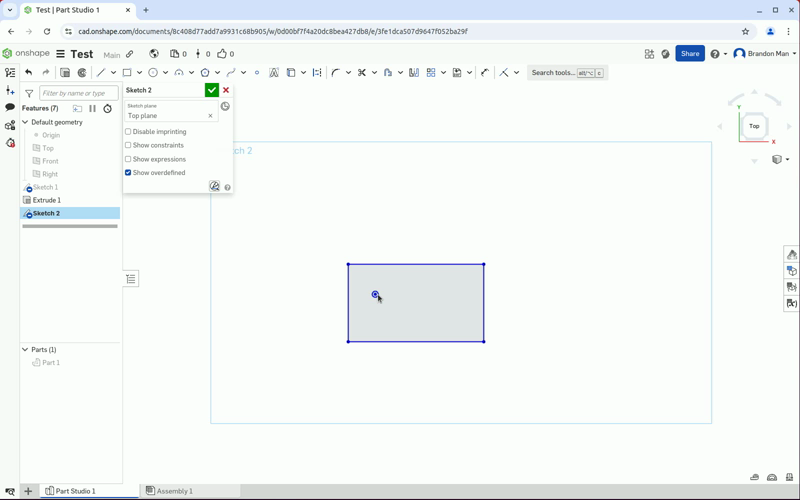
key(c)
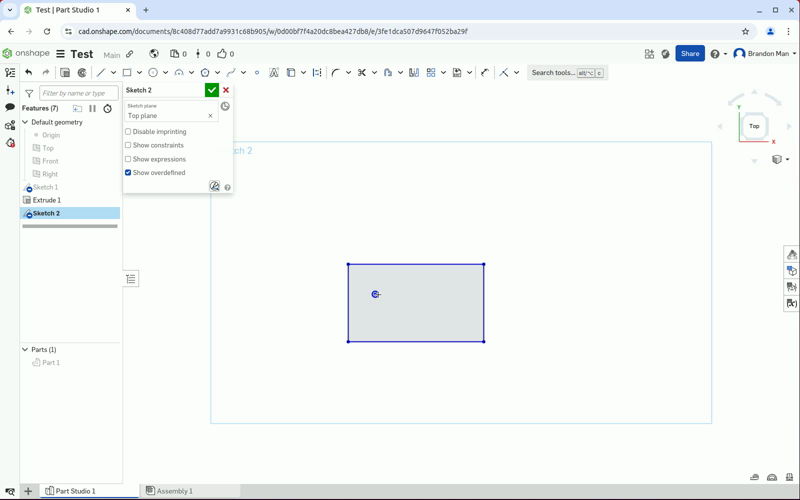
key_down(shift)
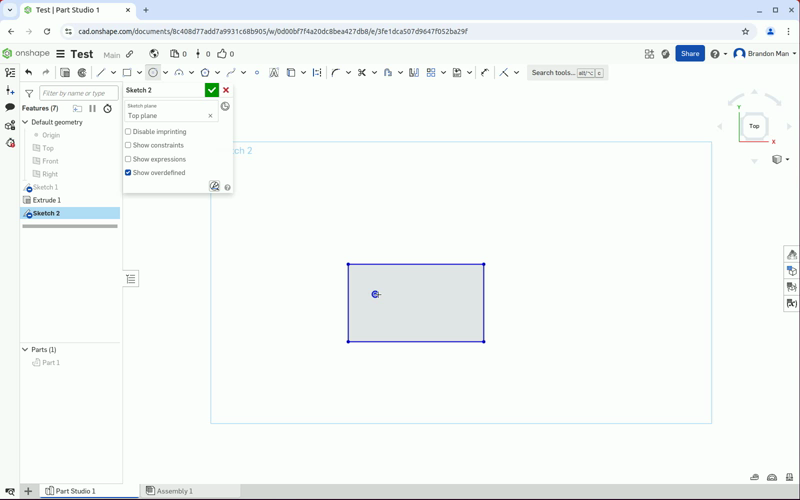
mouse_move(392, 294)
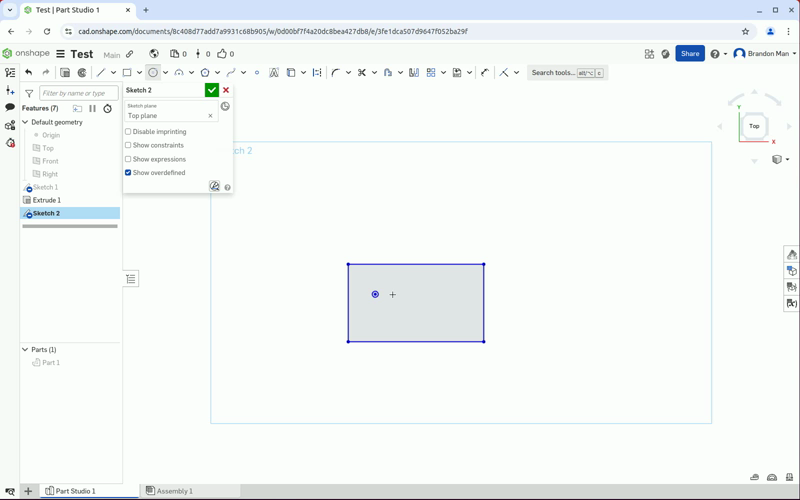
click(392, 294)
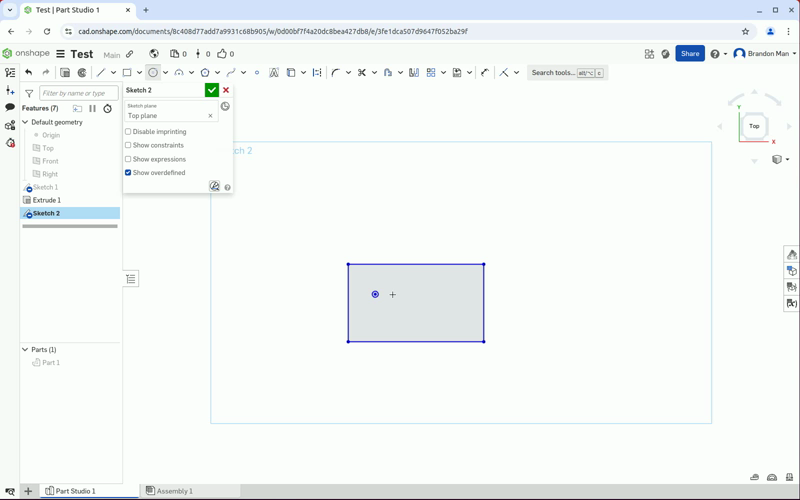
key_up(shift)
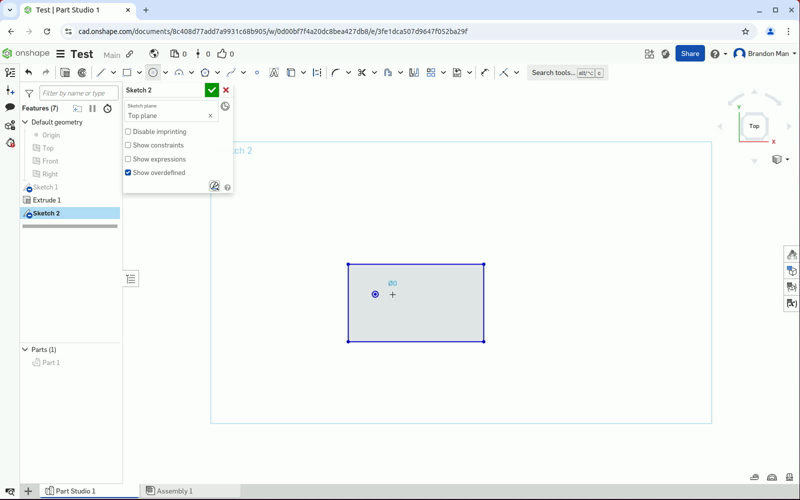
mouse_move(395, 294)
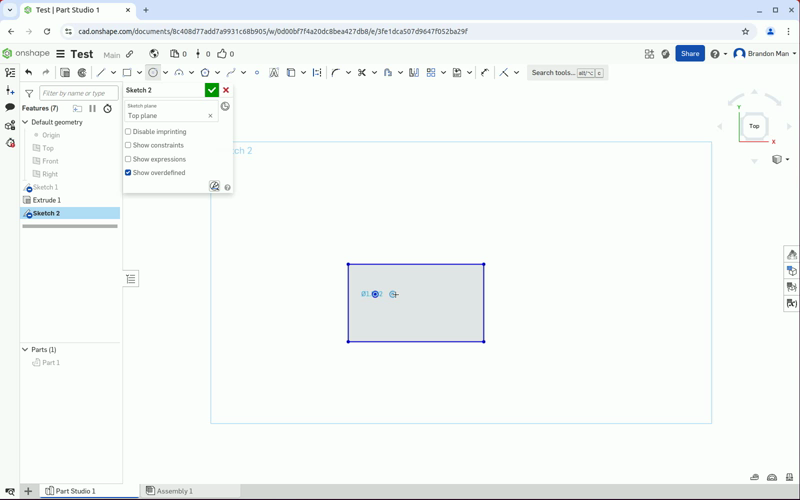
click(395, 294)
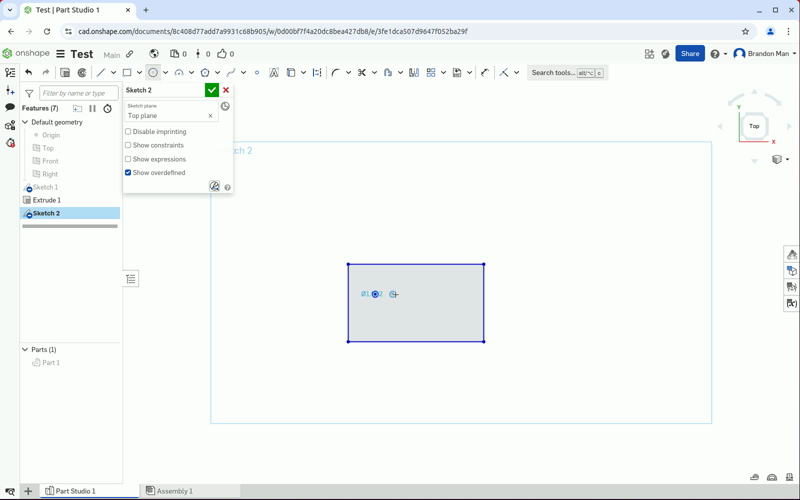
key(esc)
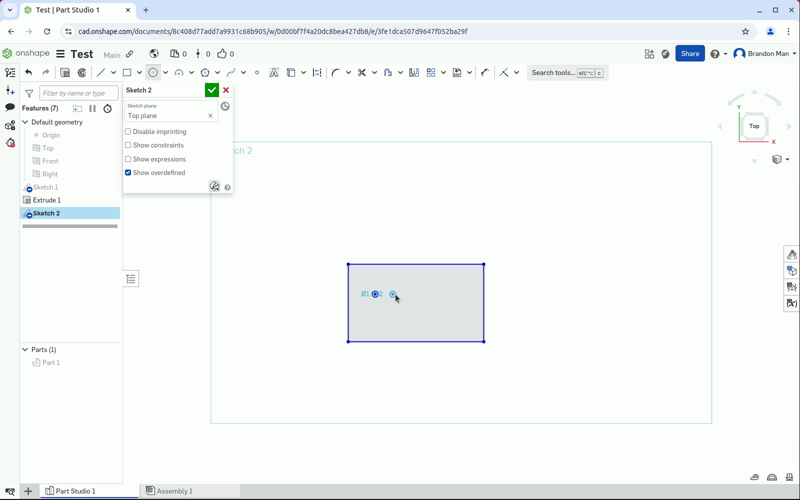
key(c)
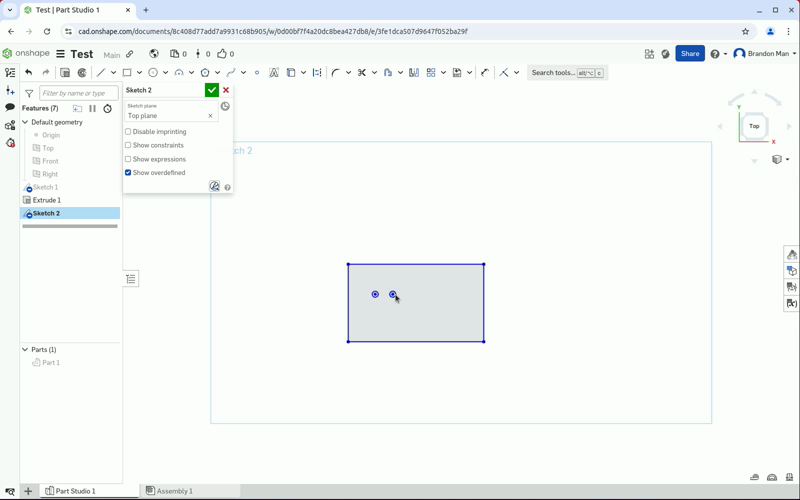
key_down(shift)
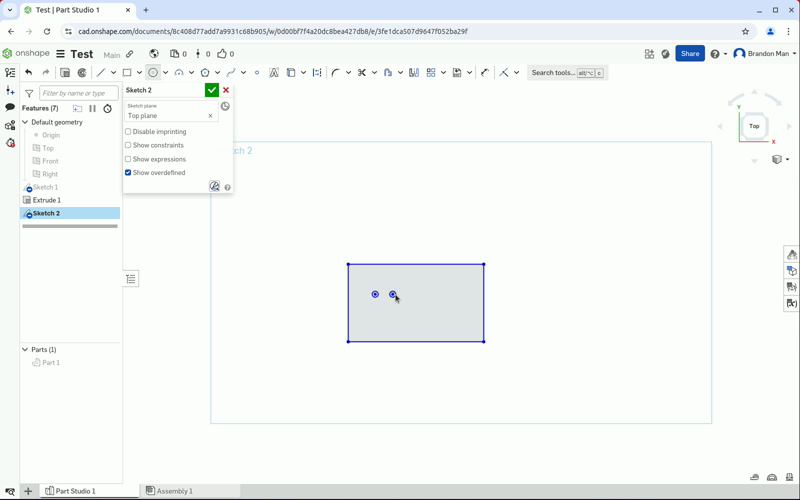
mouse_move(439, 294)
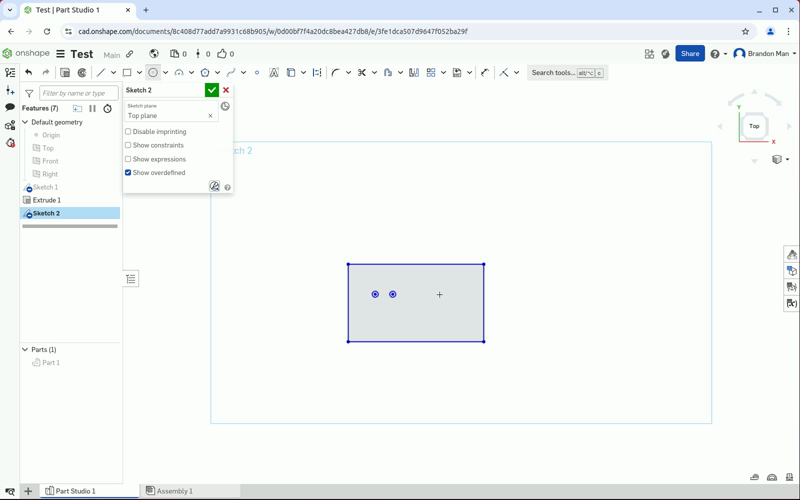
click(439, 294)
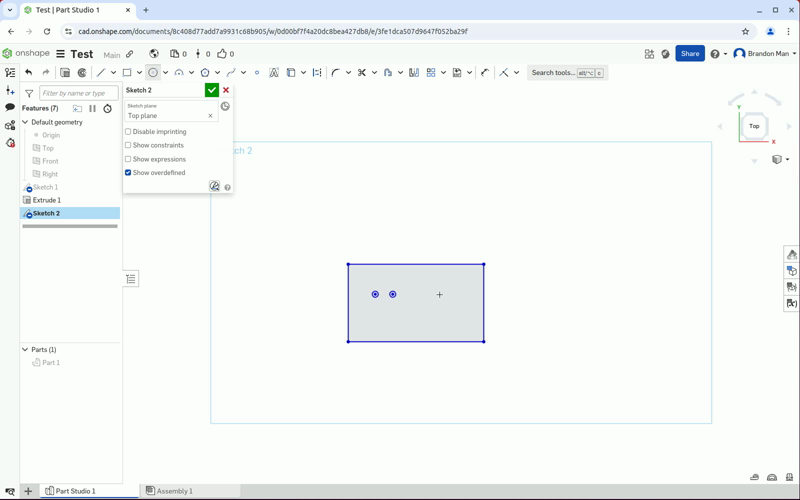
key_up(shift)
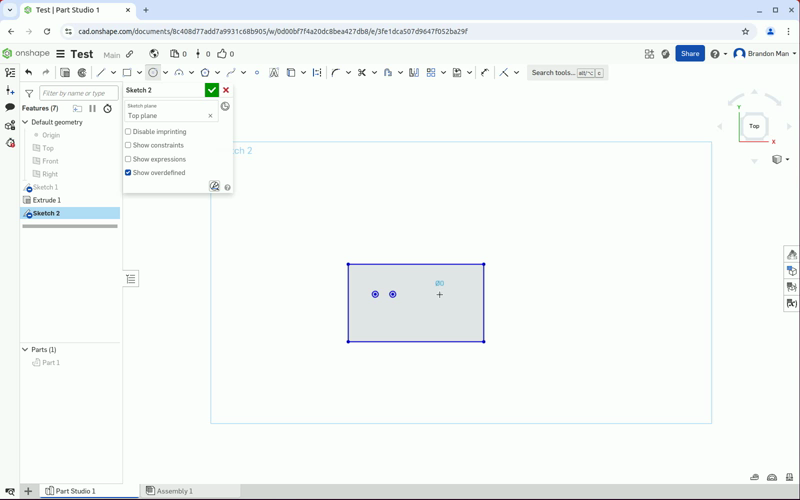
mouse_move(442, 294)
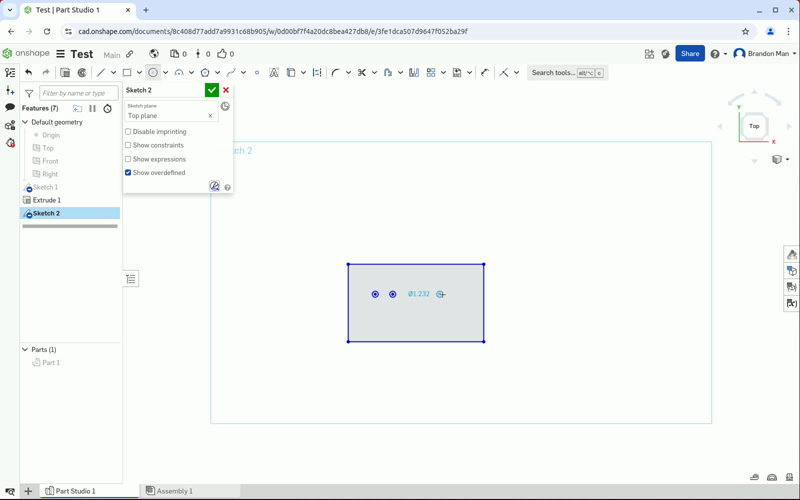
click(442, 294)
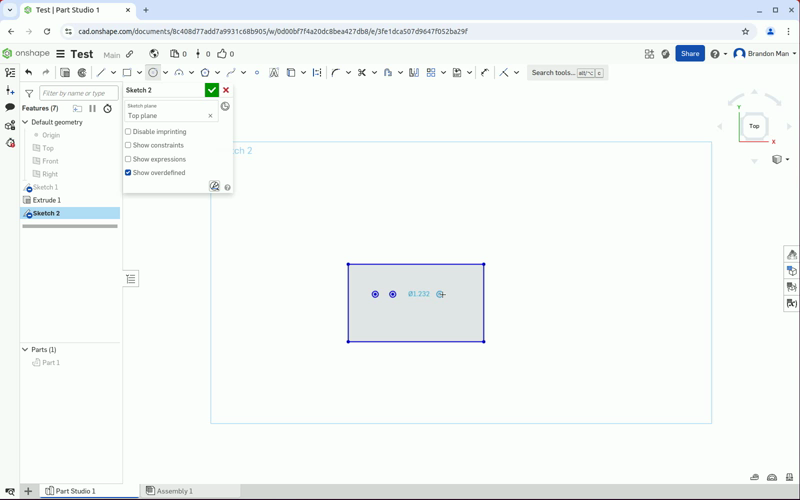
key(esc)
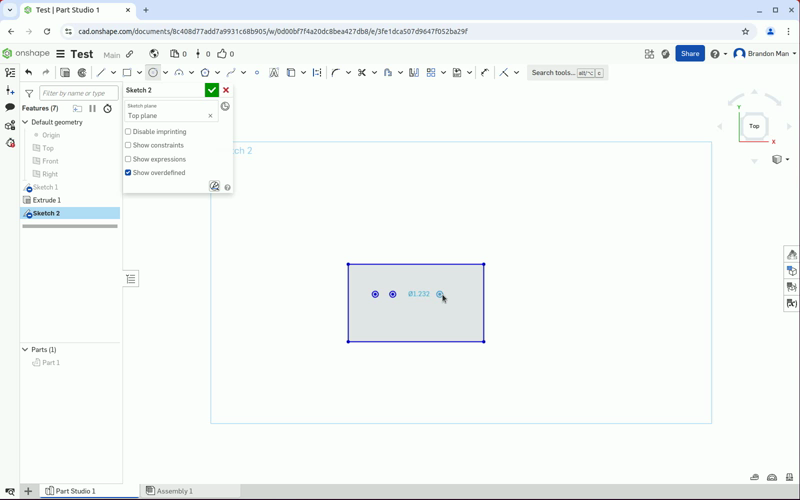
key(c)
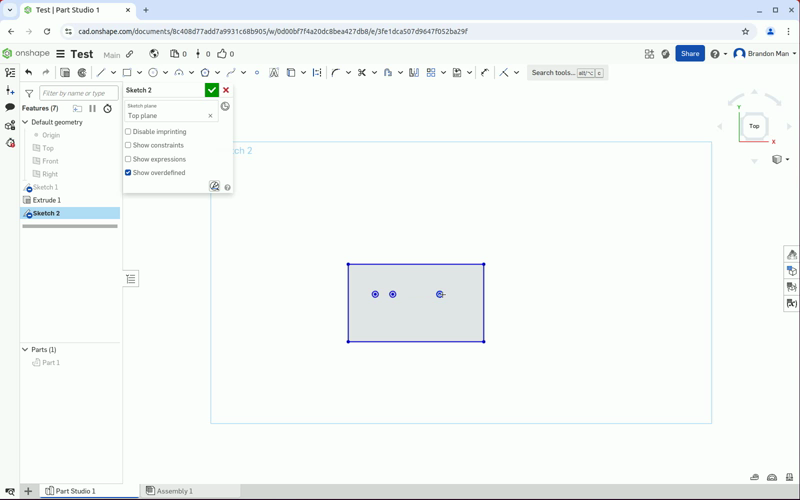
key_down(shift)
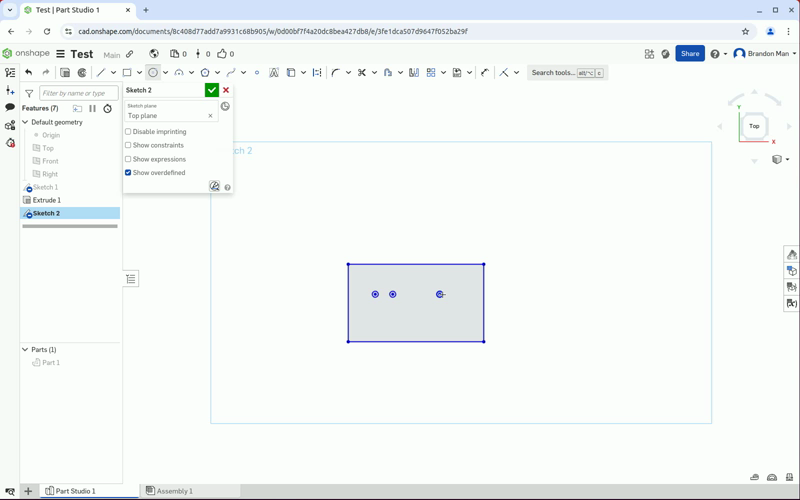
mouse_move(456, 294)
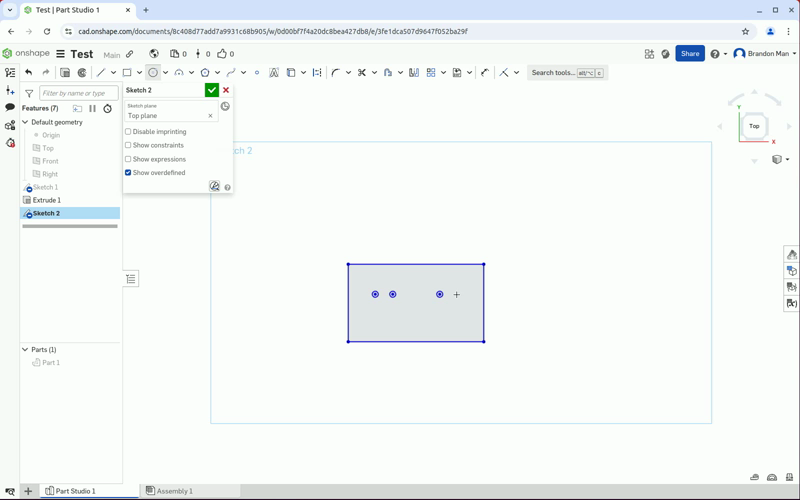
click(456, 294)
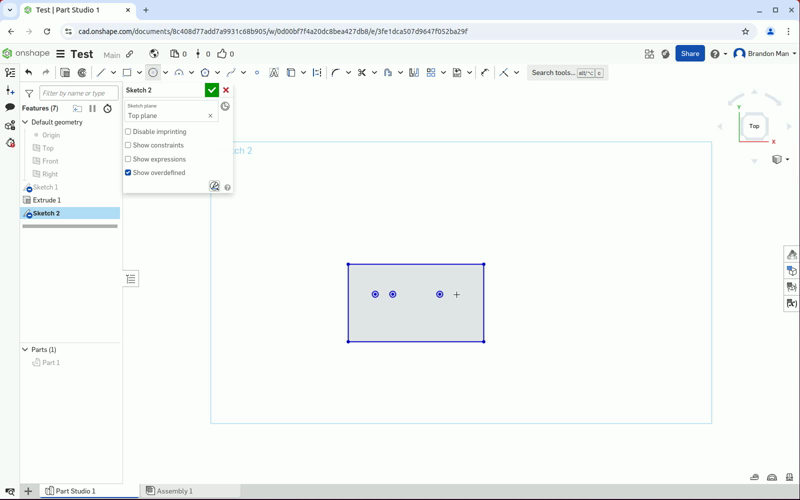
key_up(shift)
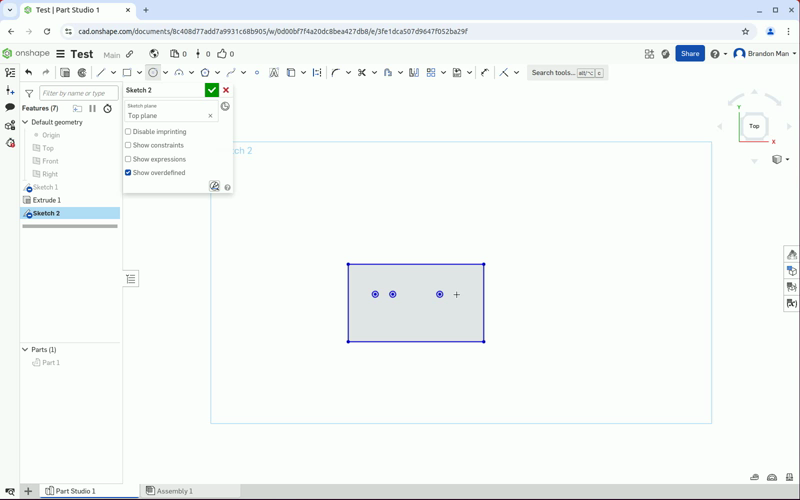
mouse_move(459, 294)
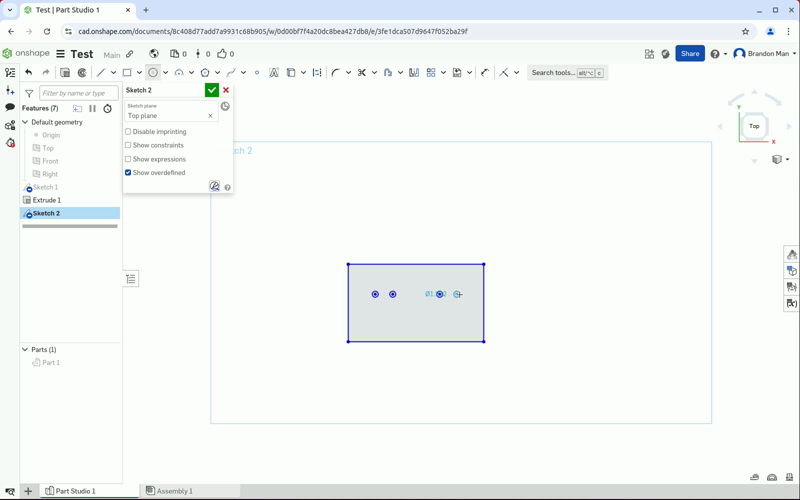
click(459, 294)
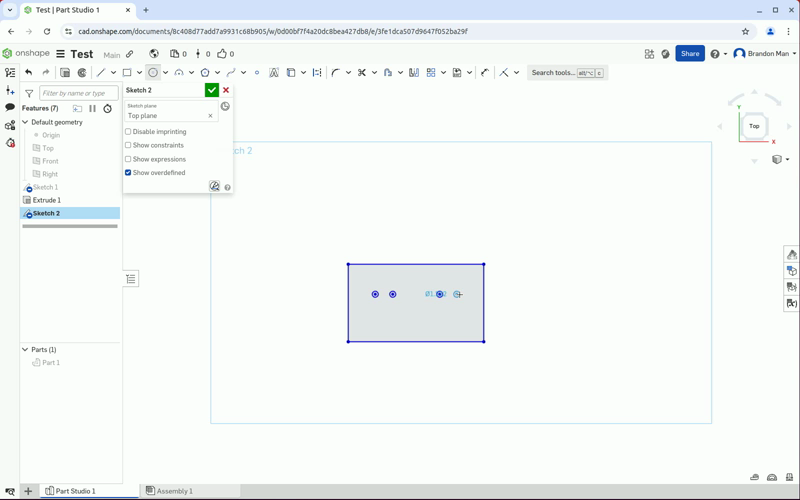
key(esc)
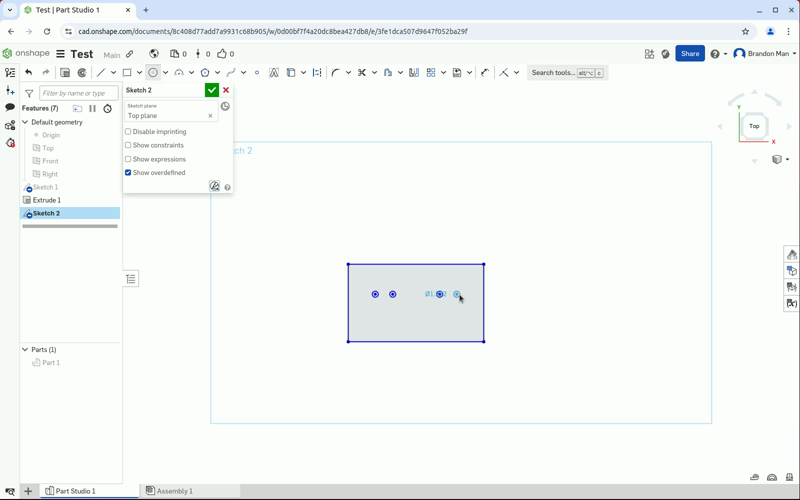
mouse_move(415, 324)
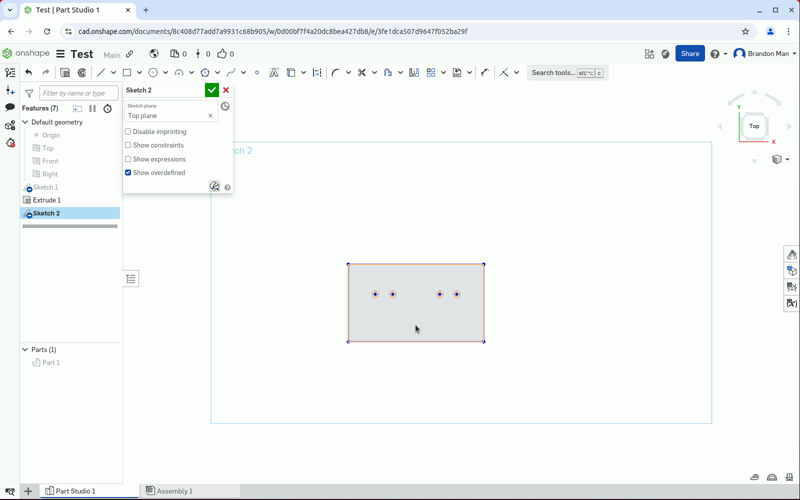
click(415, 324)
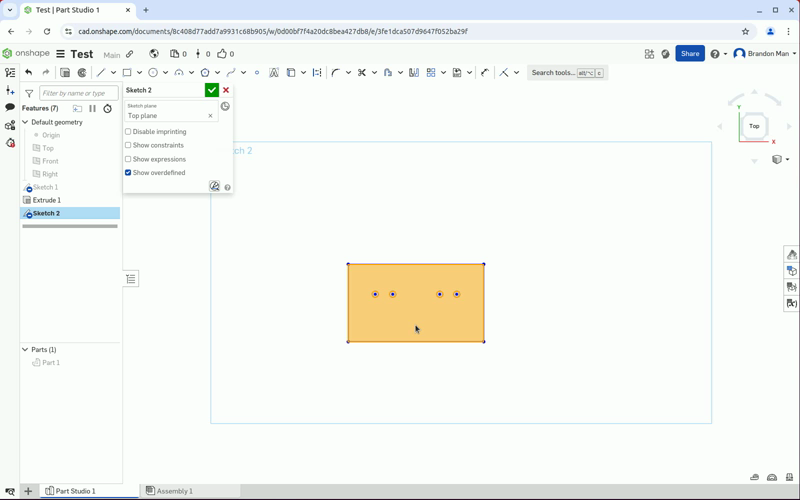
mouse_move(73, 352)
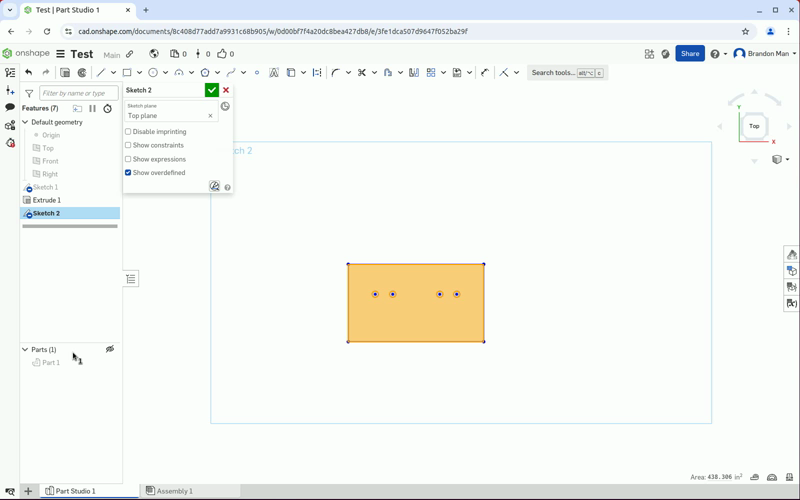
key(shift+y)
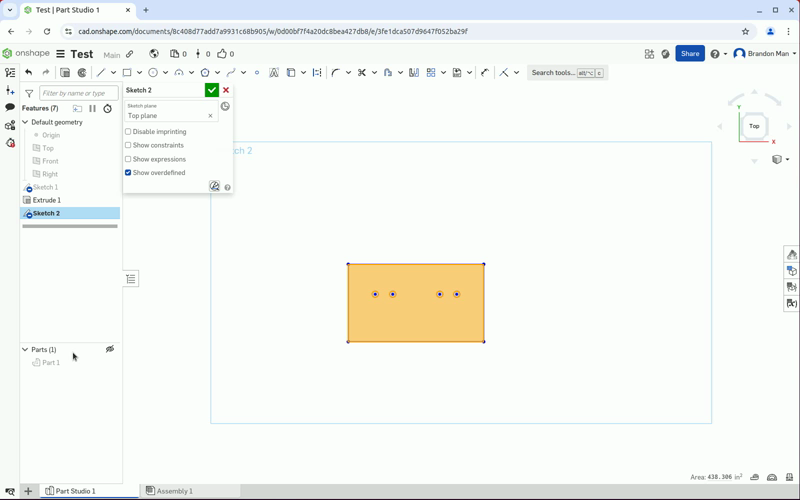
key(shift+e)
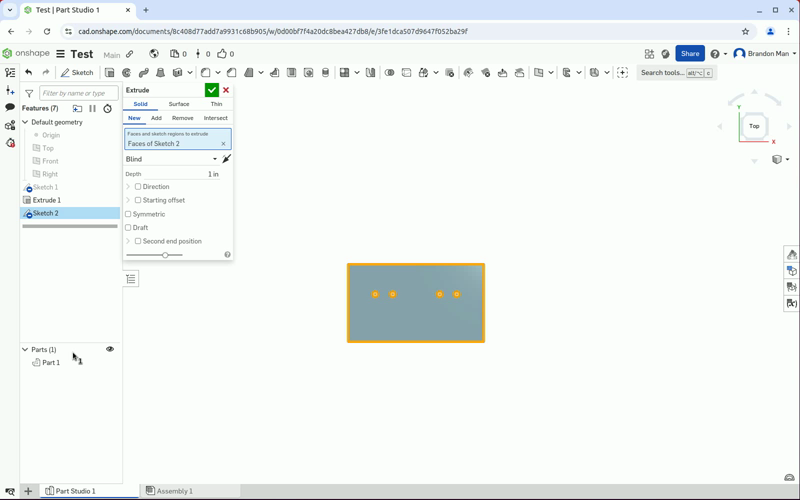
mouse_move(143, 106)
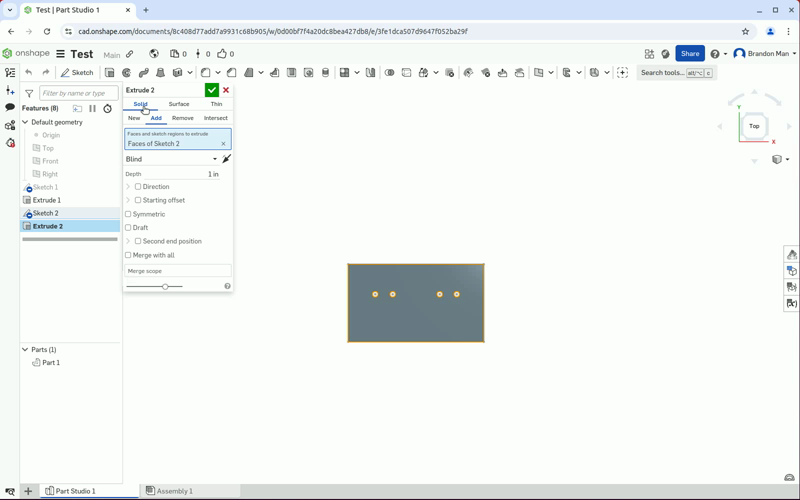
click(143, 106)
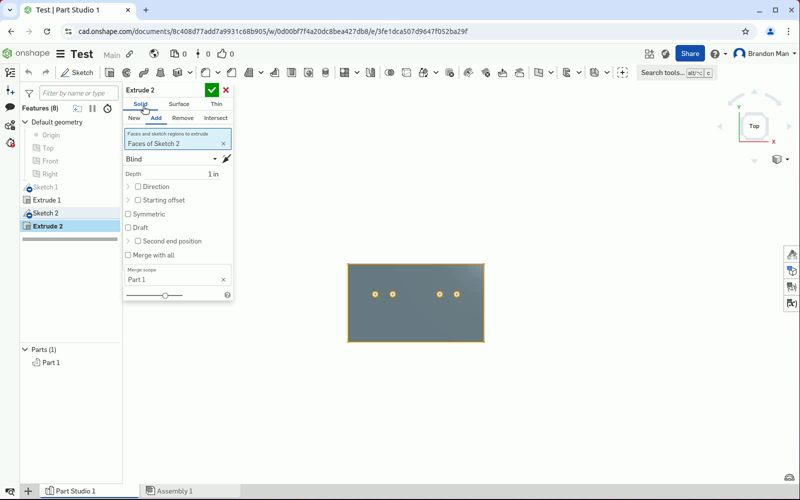
mouse_move(137, 120)
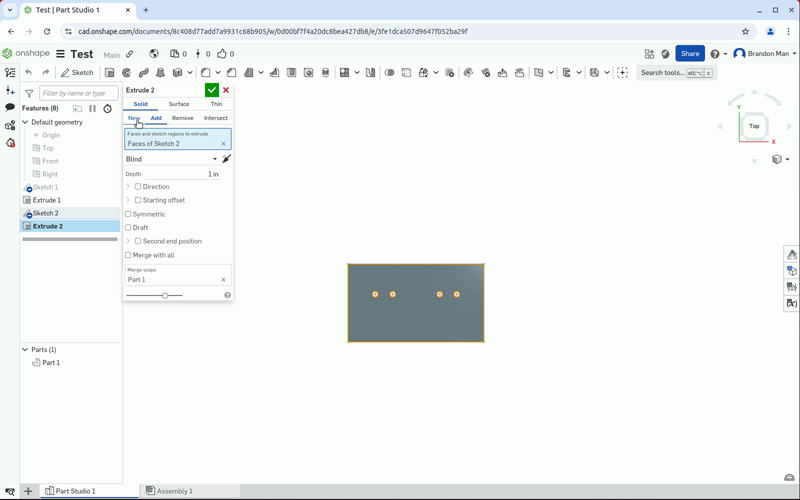
click(137, 120)
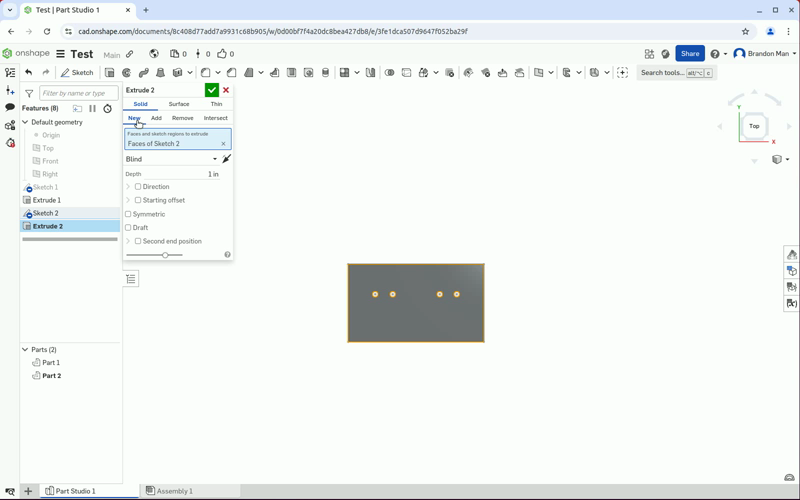
key(tab, 4)
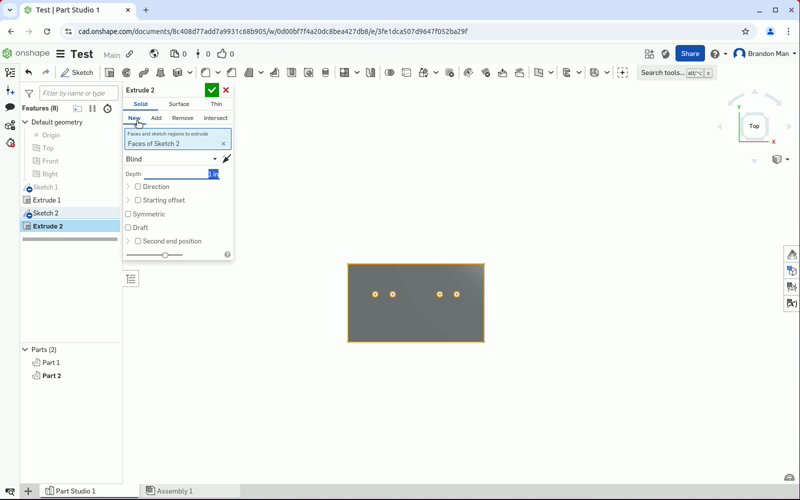
text(0.722)
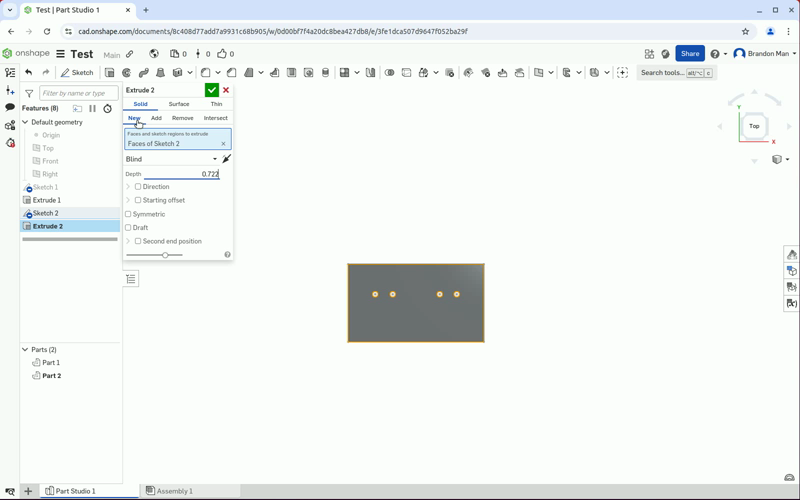
key(enter)
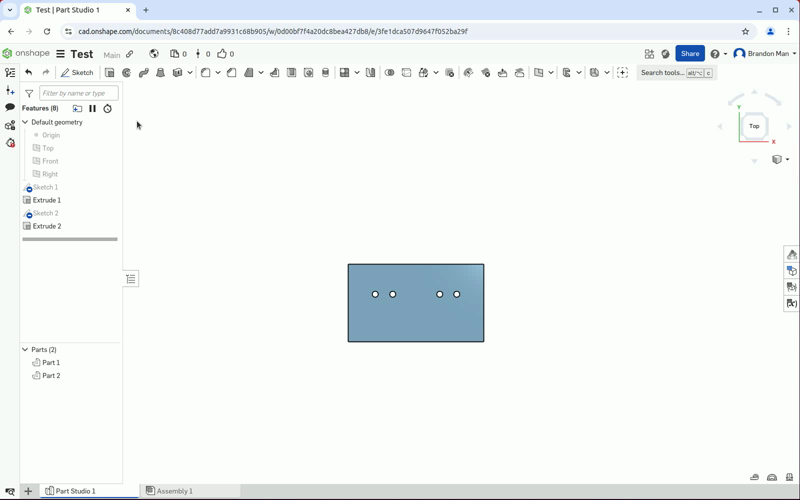
key(shift+h)
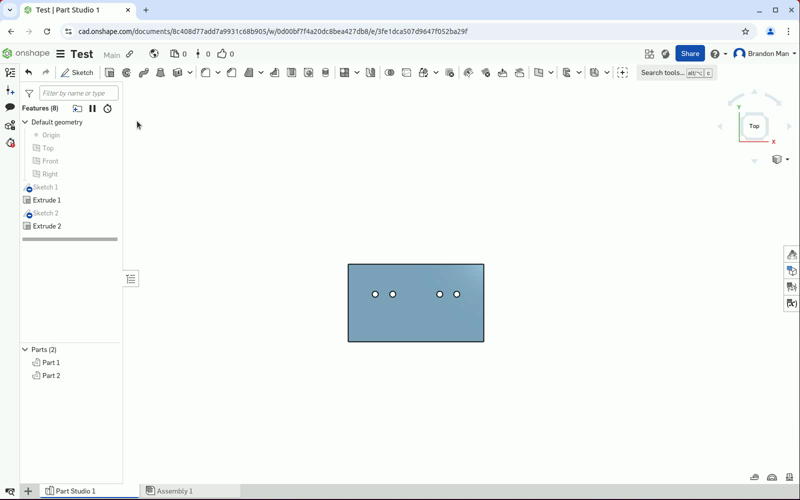
key(shift+h)
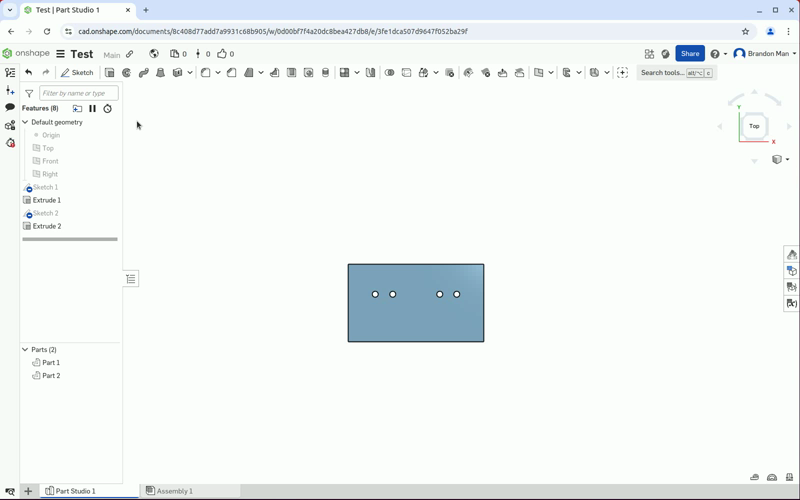
mouse_move(73, 189)
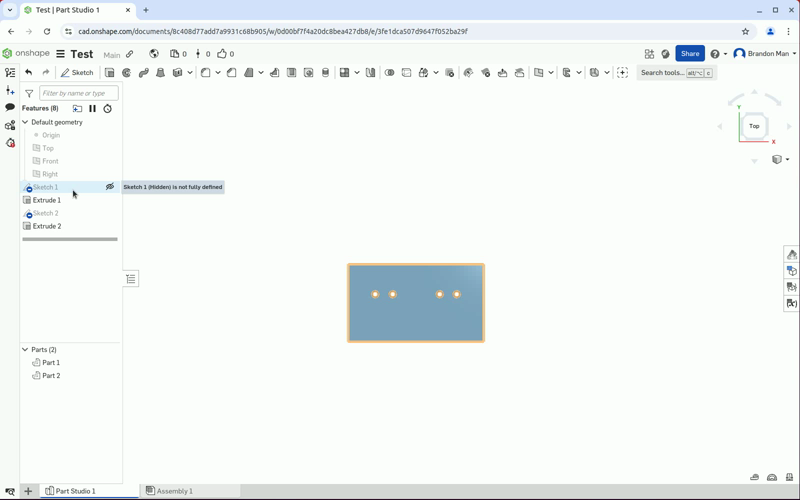
click(73, 189)
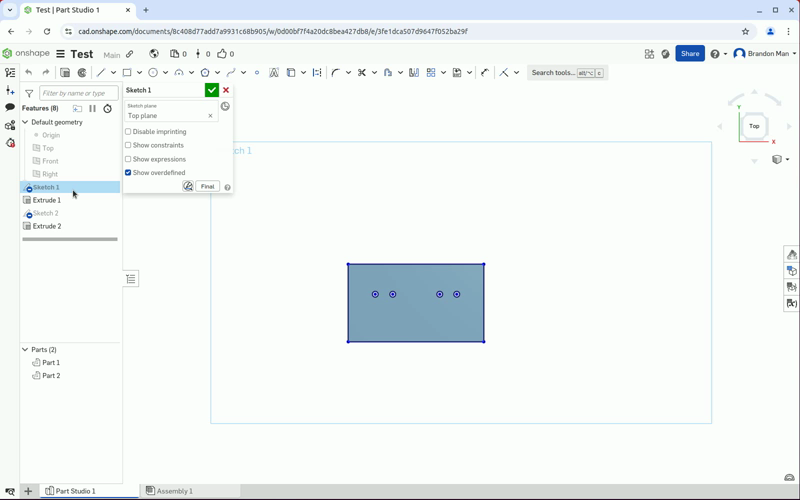
mouse_move(229, 92)
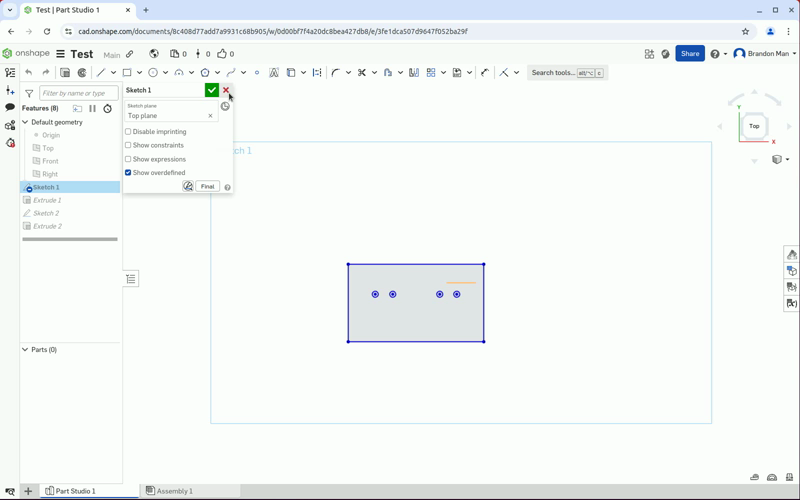
click(229, 92)
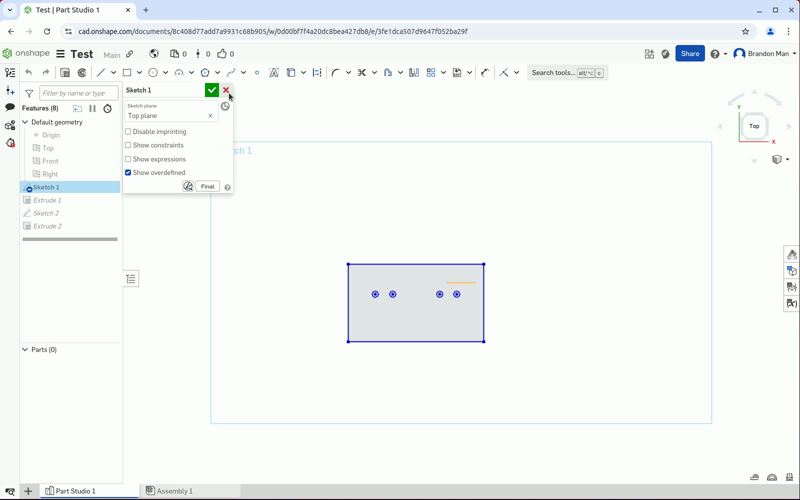
key(shift+s)
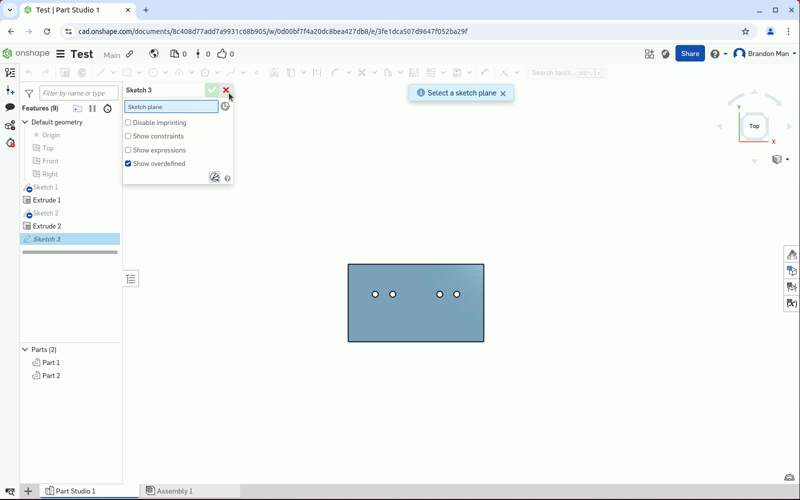
mouse_move(73, 150)
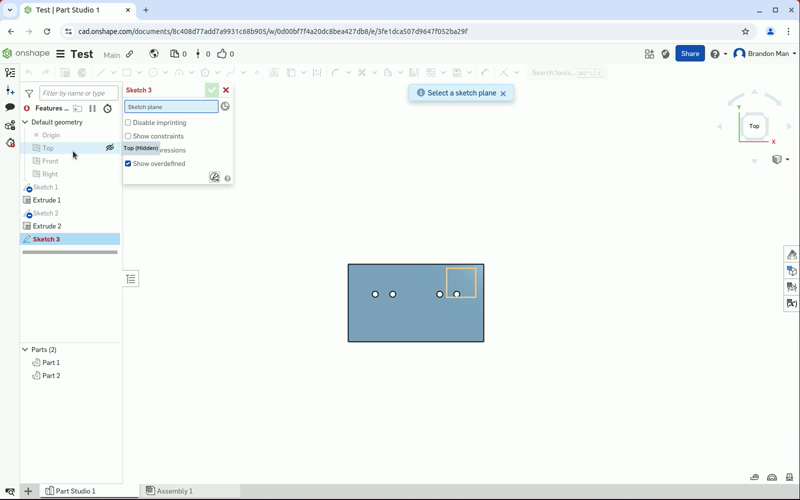
click(73, 150)
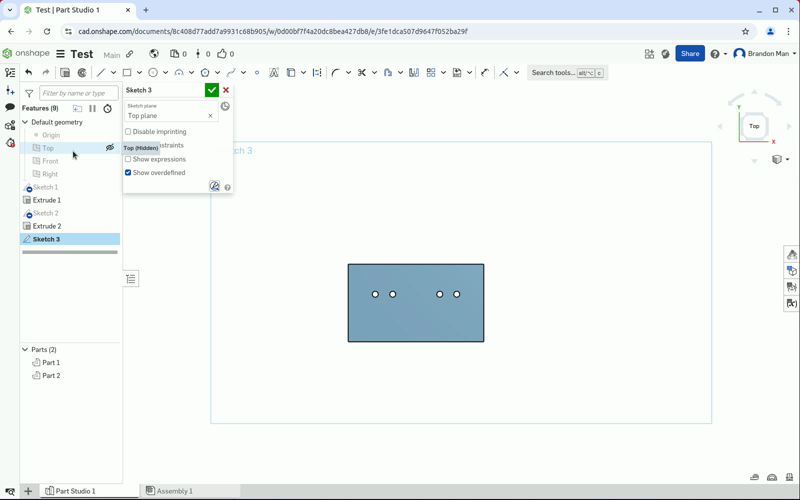
mouse_move(73, 352)
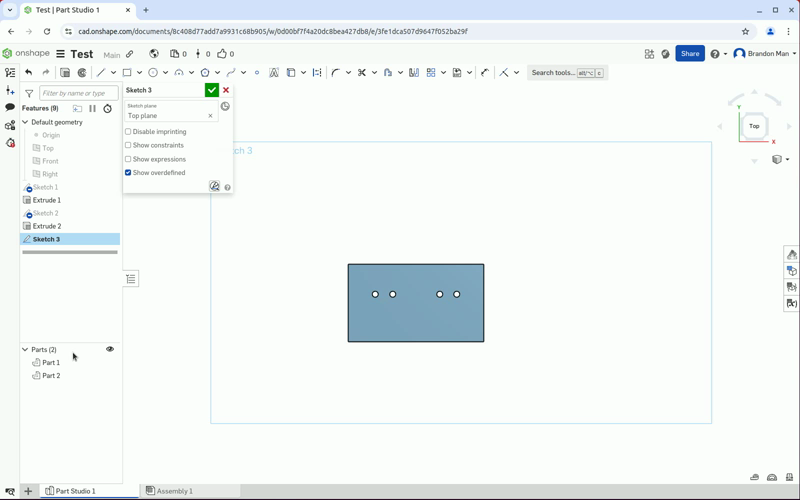
key(y)
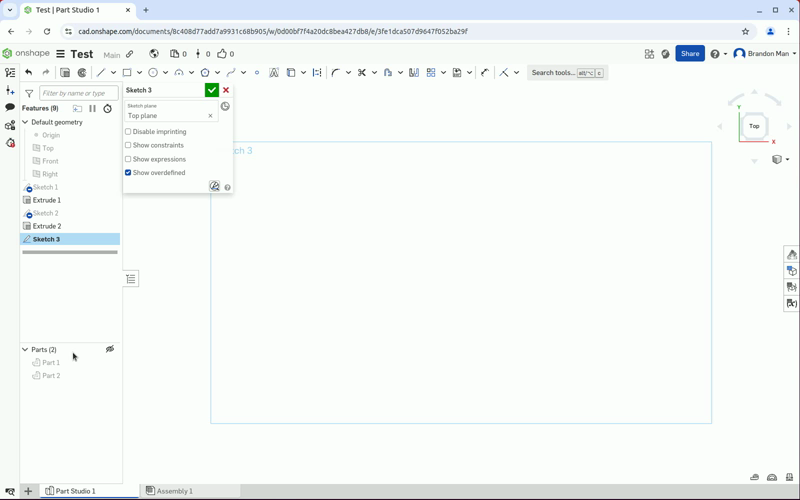
key(l)
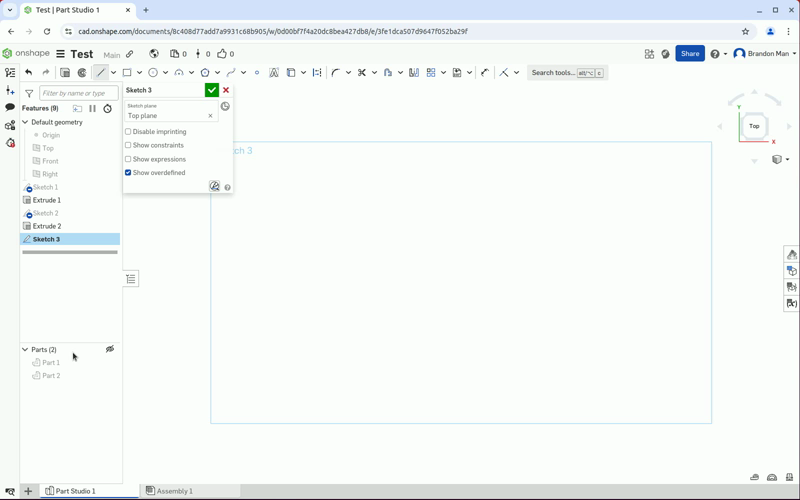
key_down(shift)
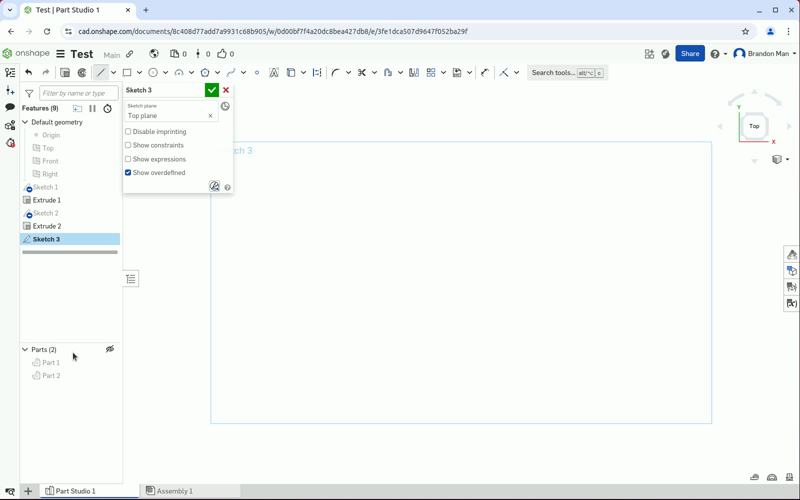
mouse_move(348, 341)
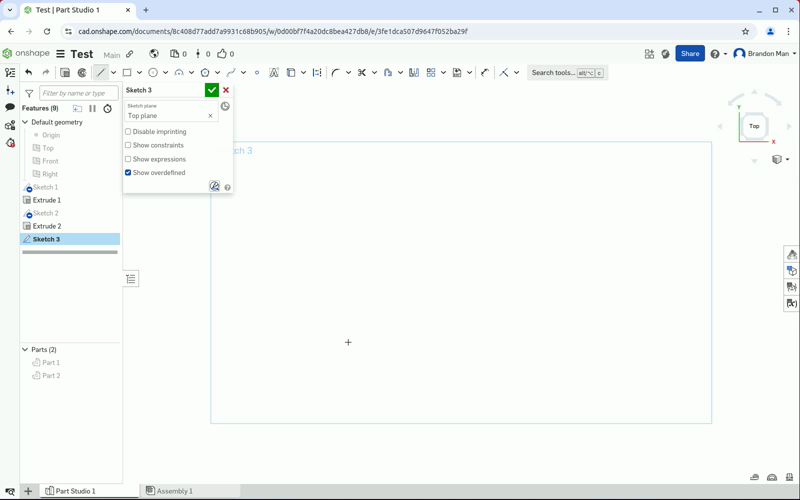
click(348, 341)
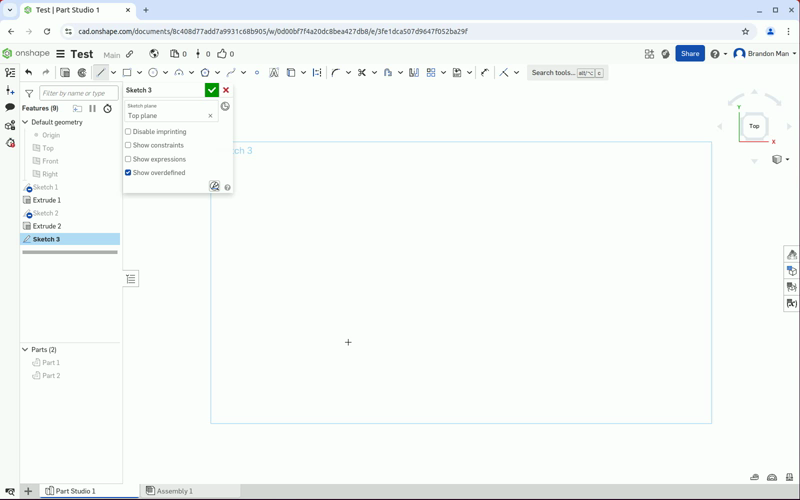
key_up(shift)
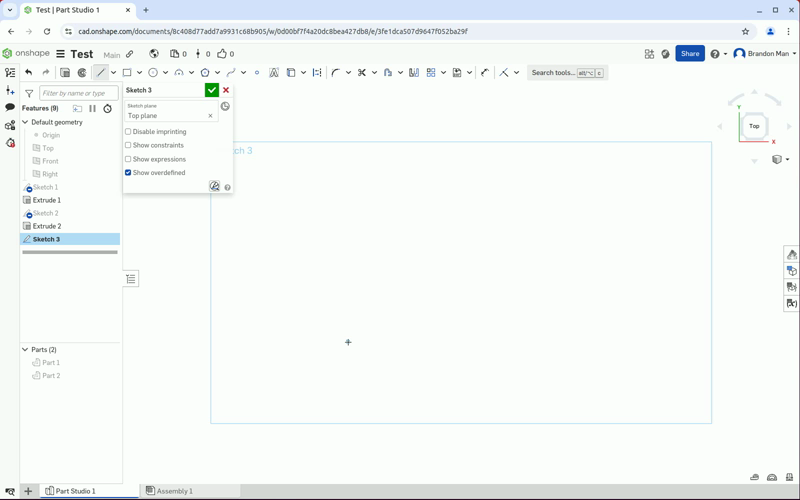
key_down(shift)
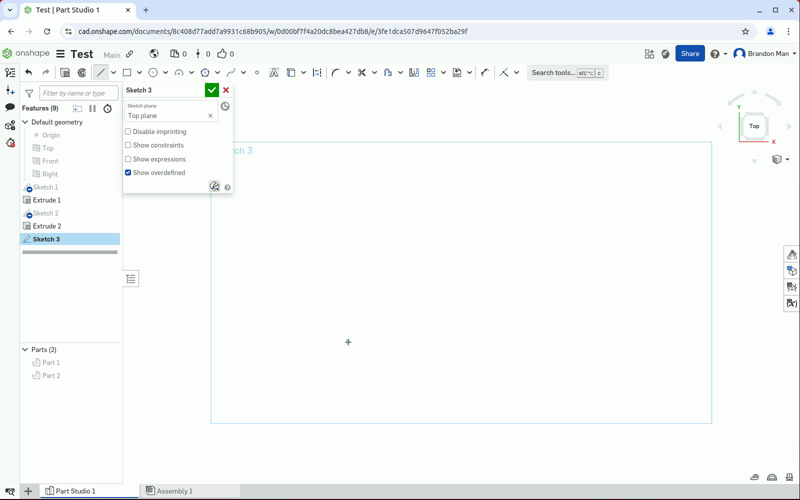
mouse_move(483, 341)
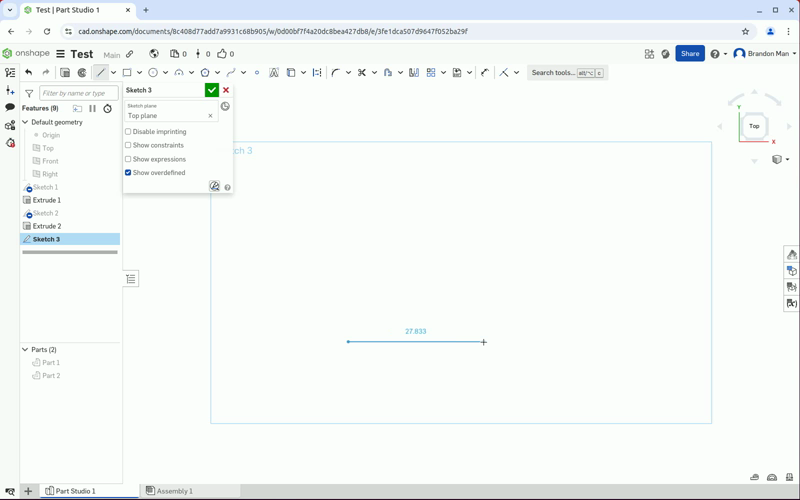
click(483, 341)
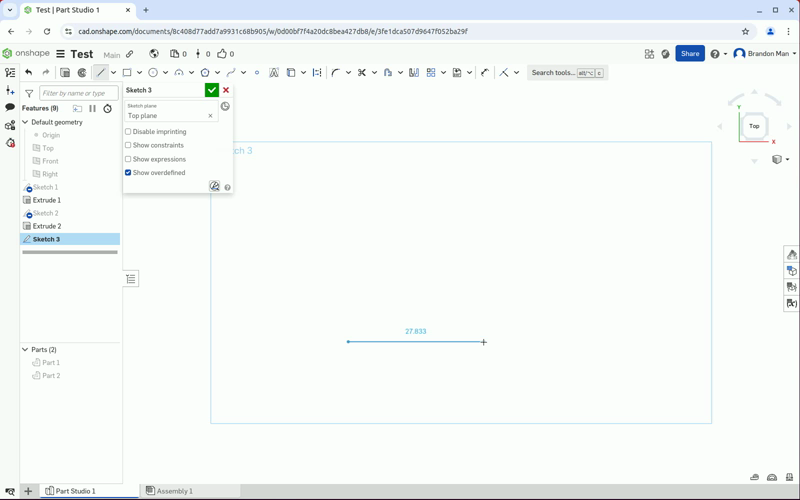
key_up(shift)
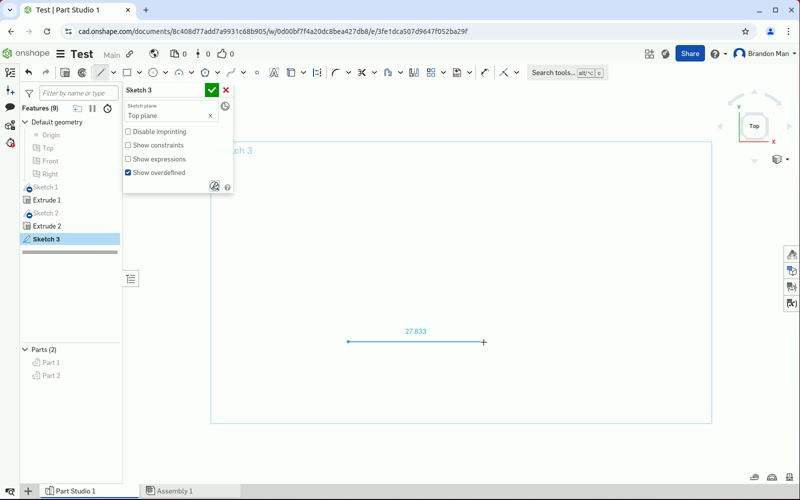
key_down(shift)
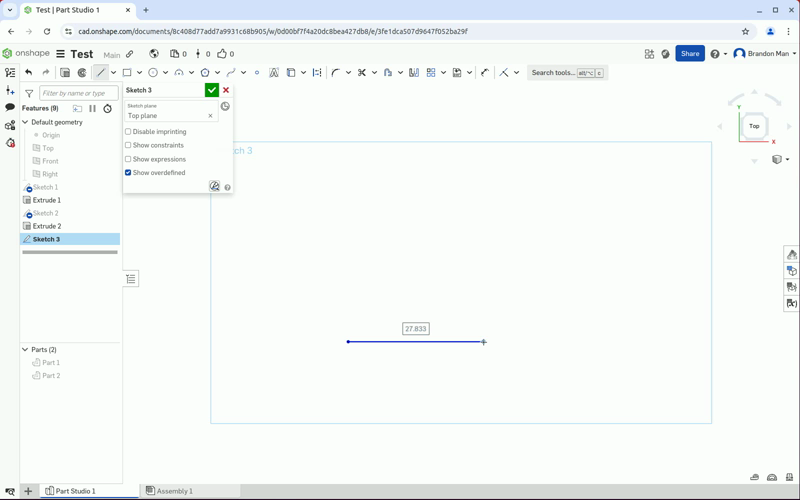
mouse_move(483, 264)
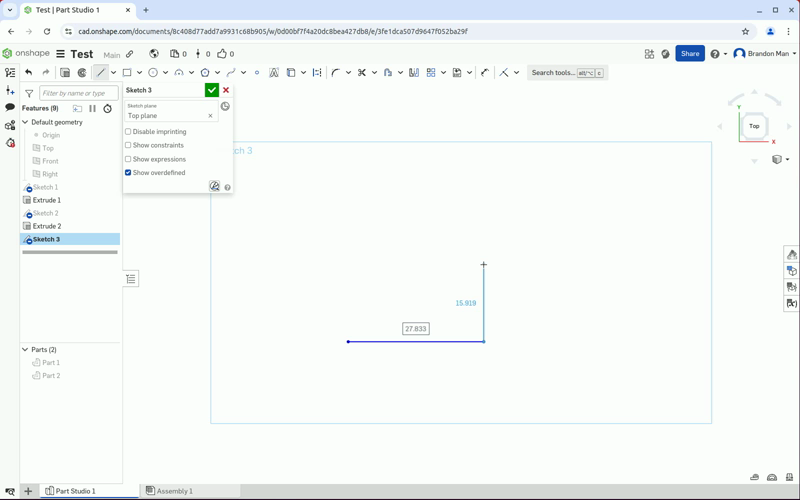
click(483, 264)
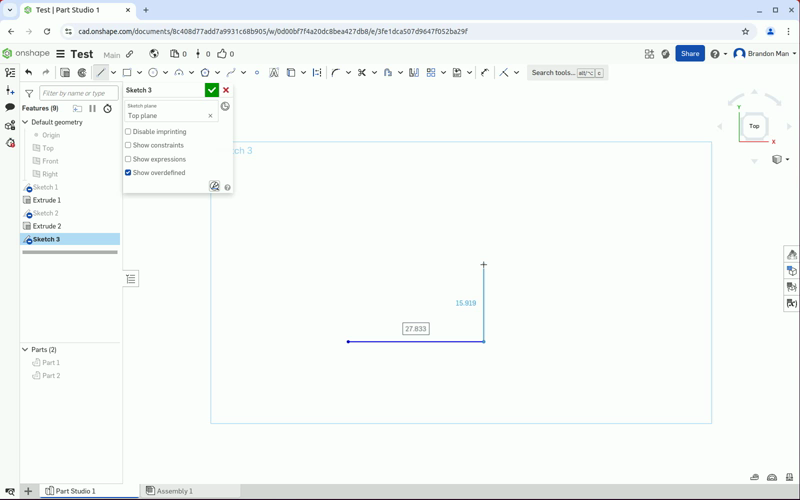
key_up(shift)
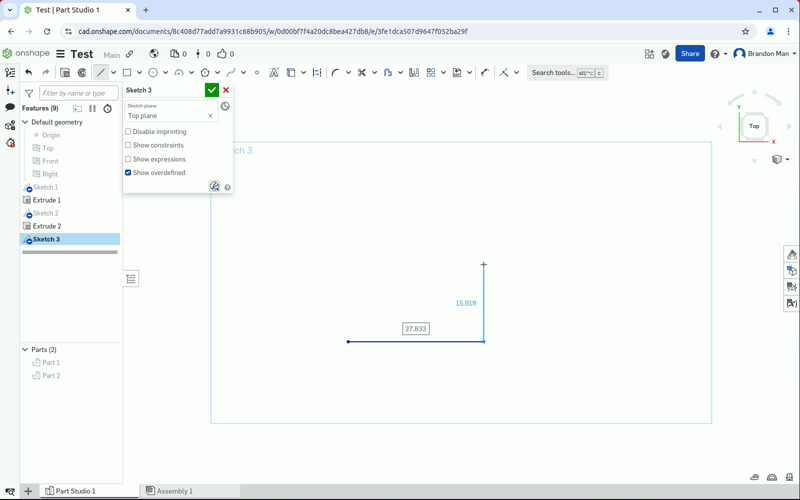
key_down(shift)
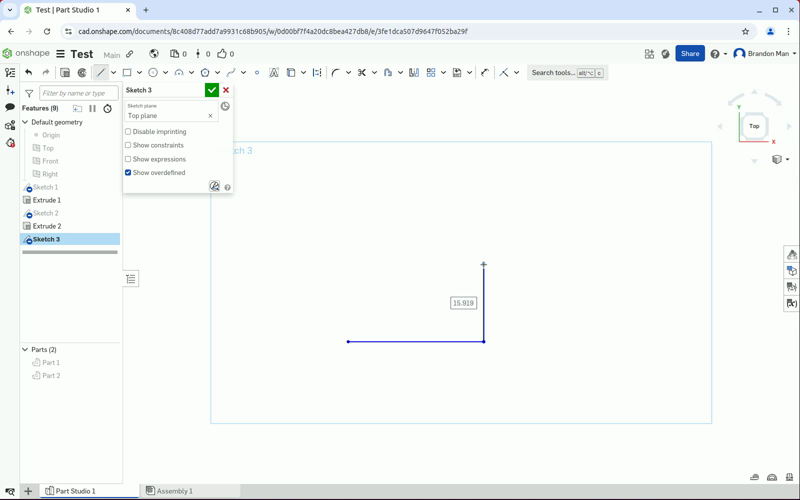
mouse_move(348, 264)
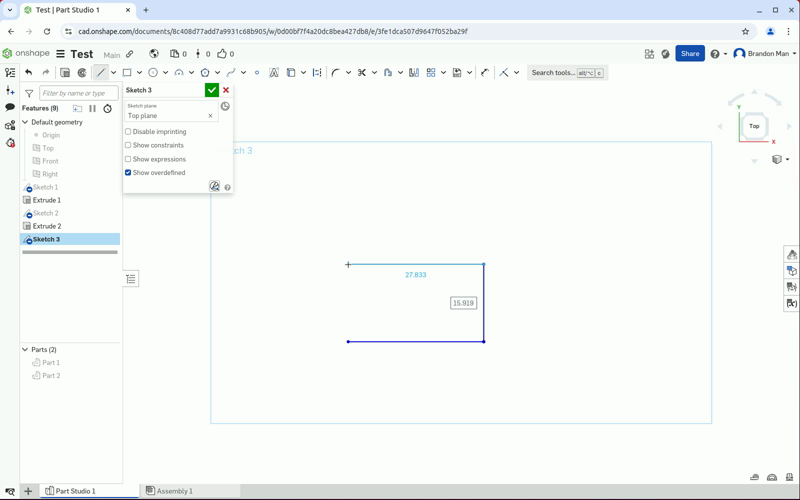
click(348, 264)
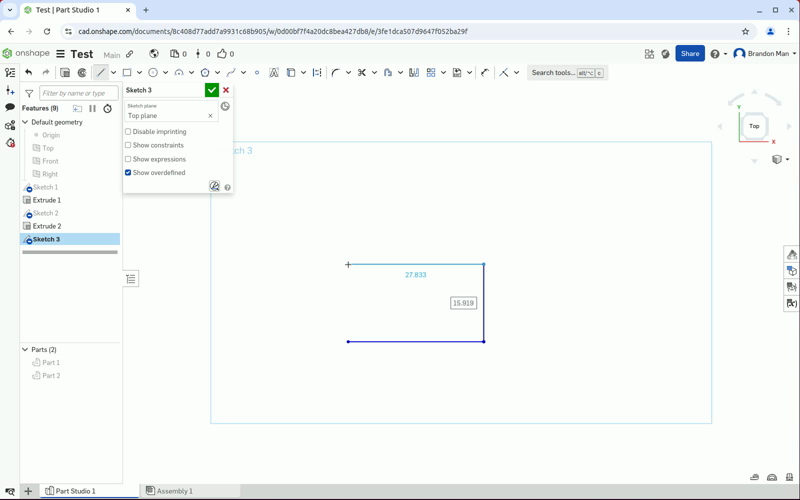
key_up(shift)
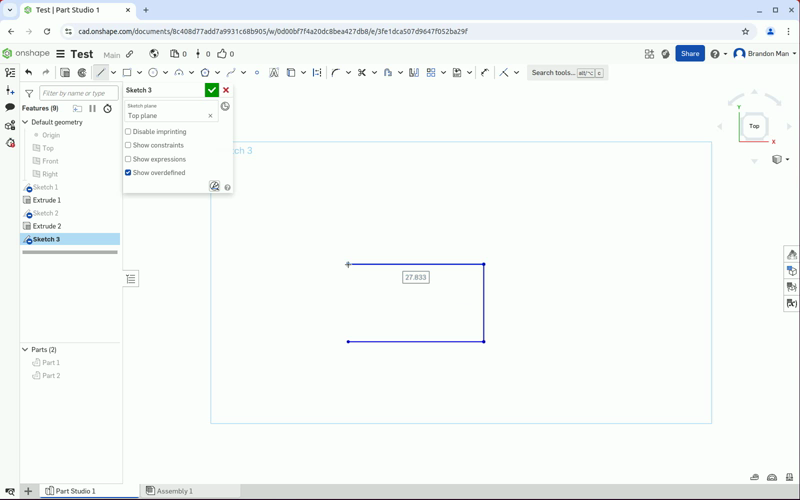
key_down(shift)
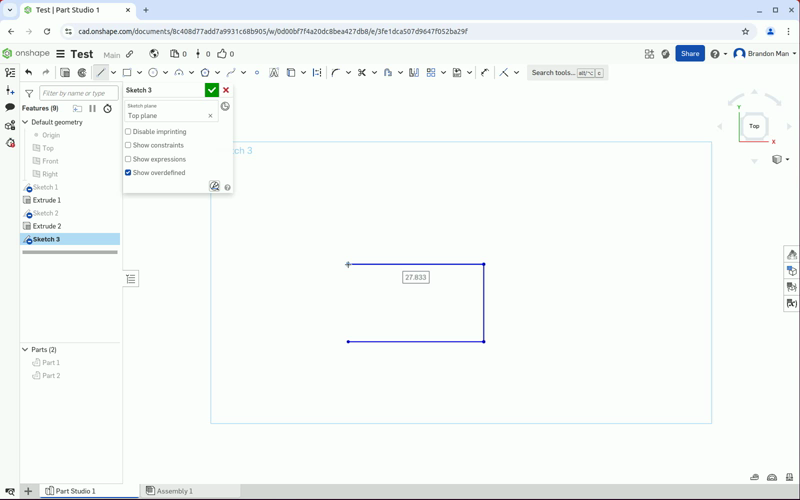
mouse_move(348, 341)
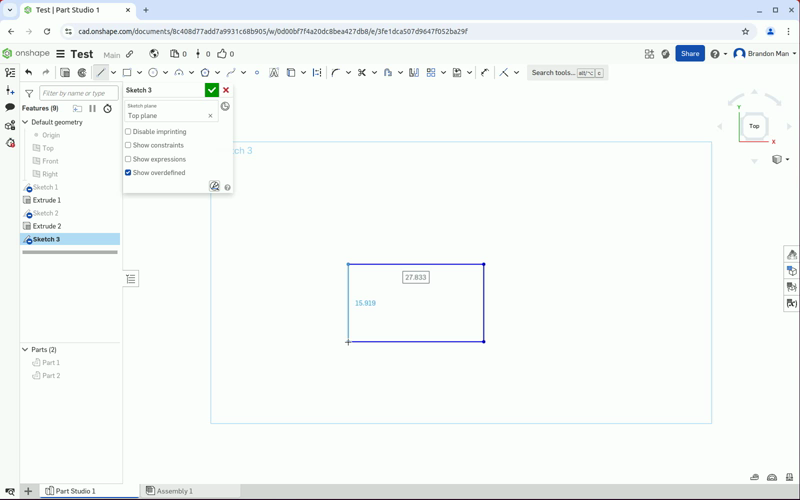
key_up(shift)
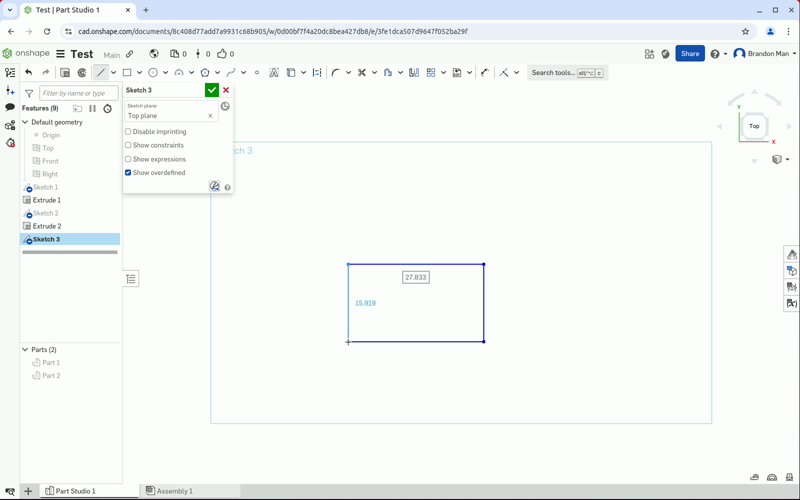
click(348, 341)
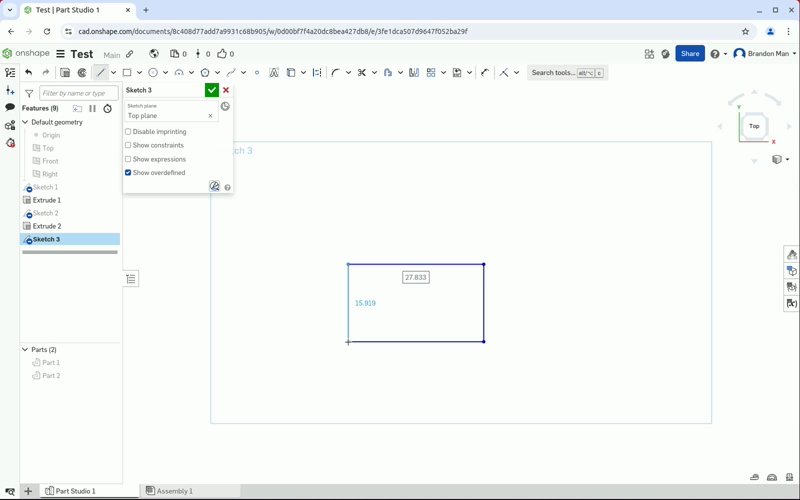
key(esc)
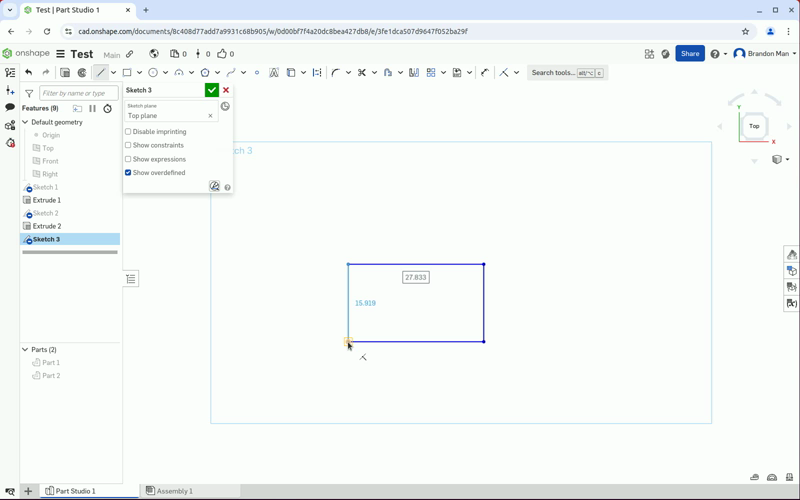
key(c)
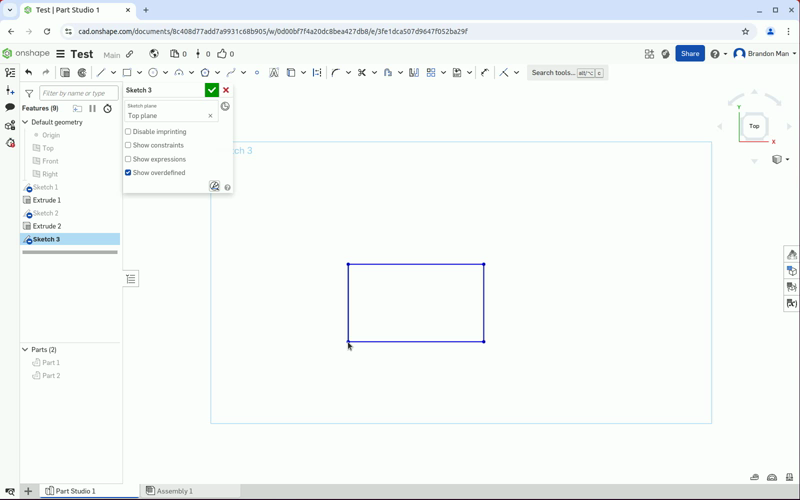
key_down(shift)
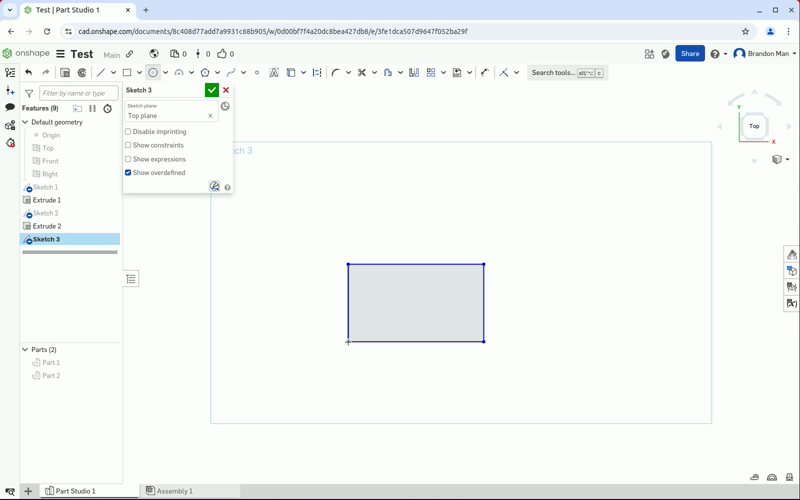
mouse_move(375, 294)
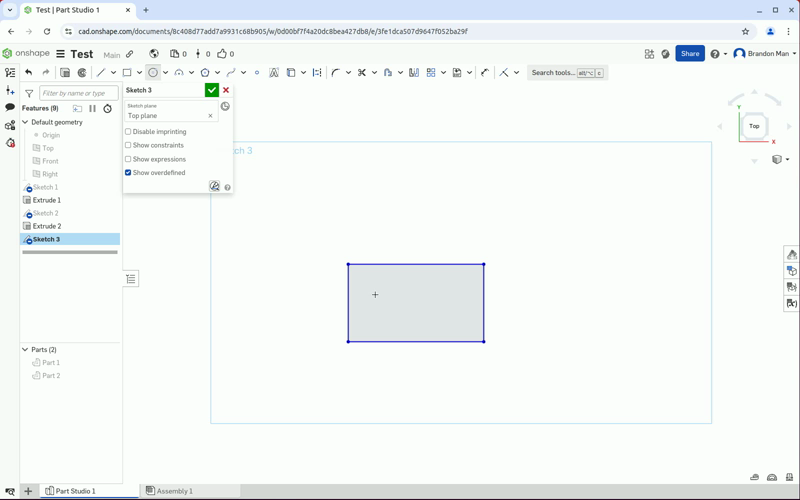
click(375, 294)
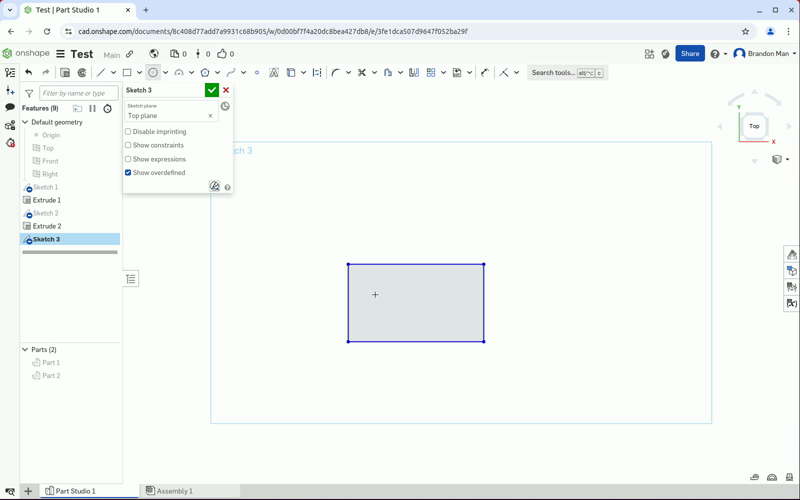
key_up(shift)
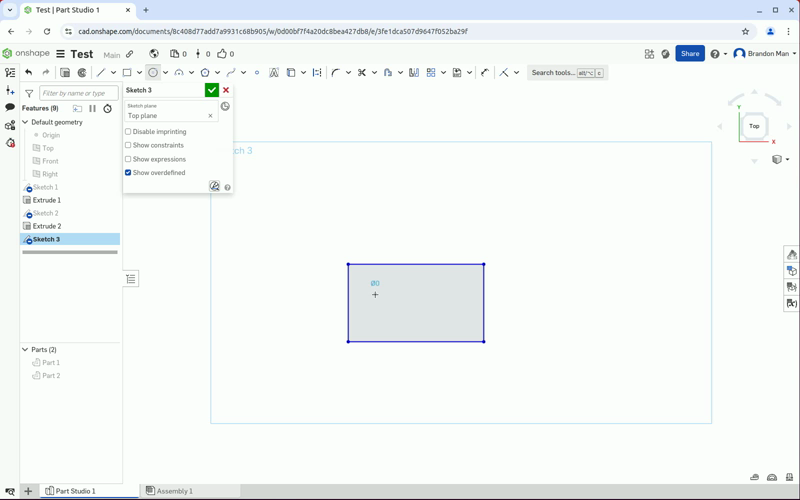
mouse_move(378, 294)
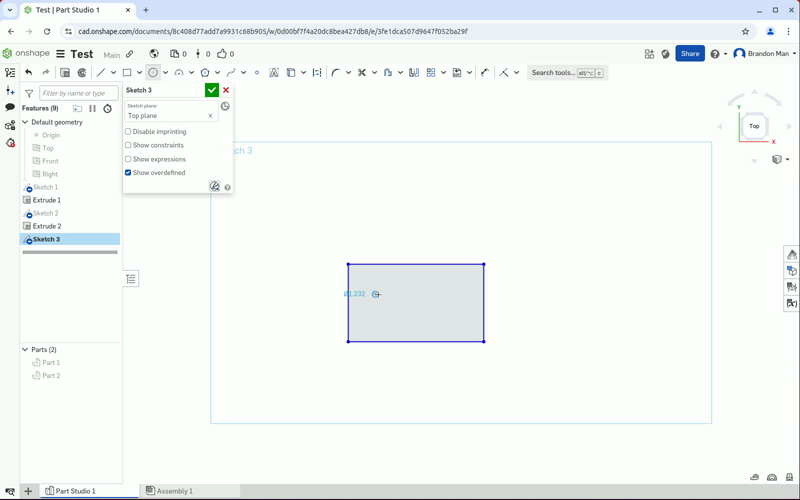
click(378, 294)
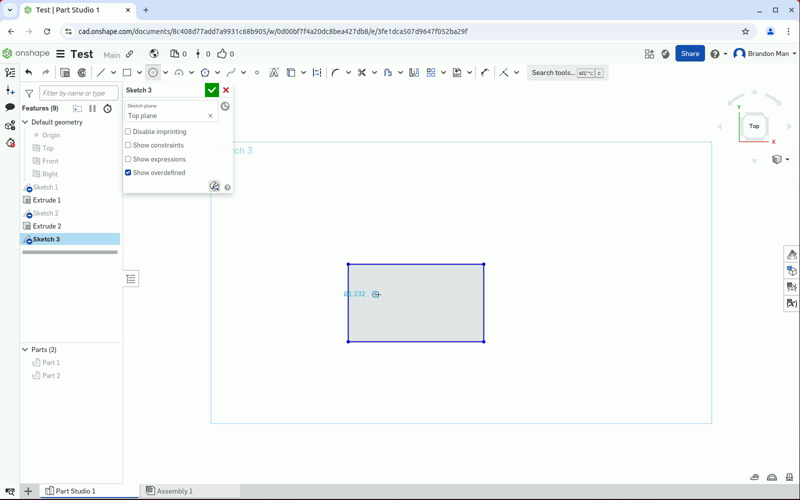
key(esc)
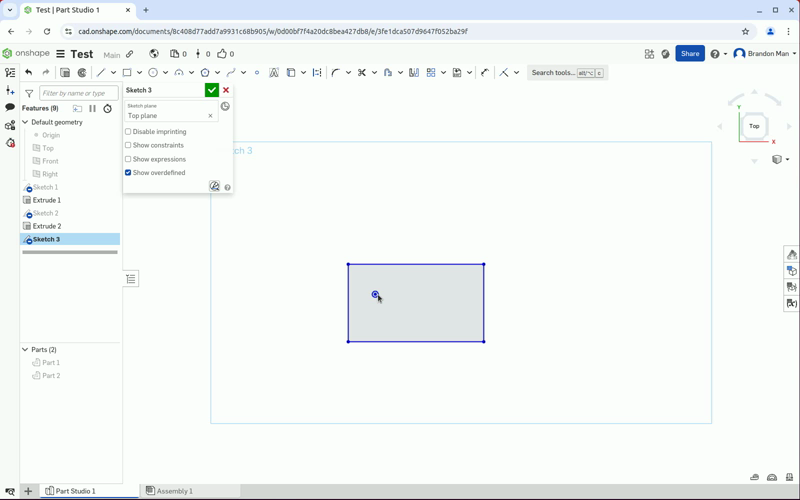
key(c)
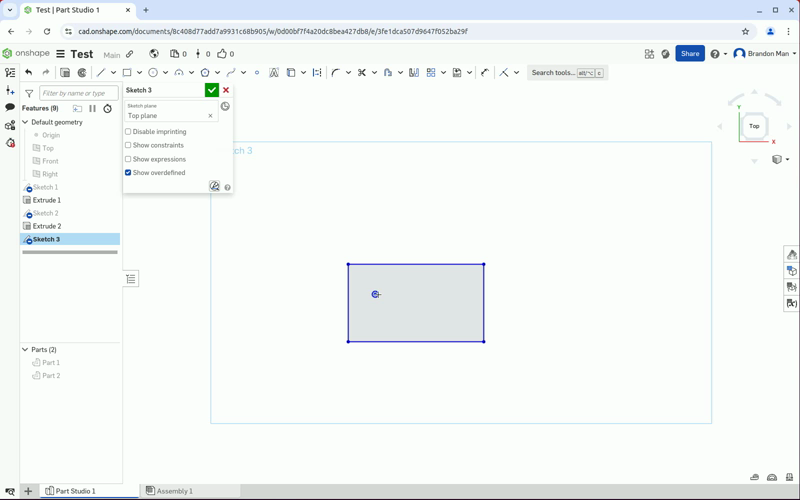
key_down(shift)
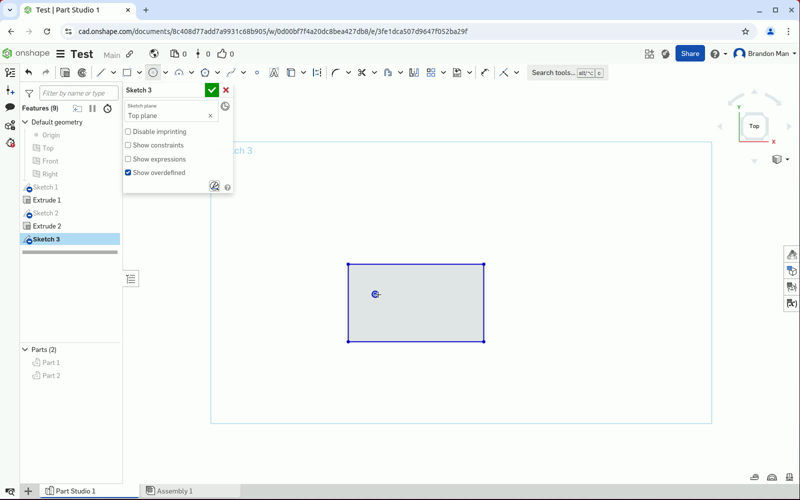
mouse_move(392, 294)
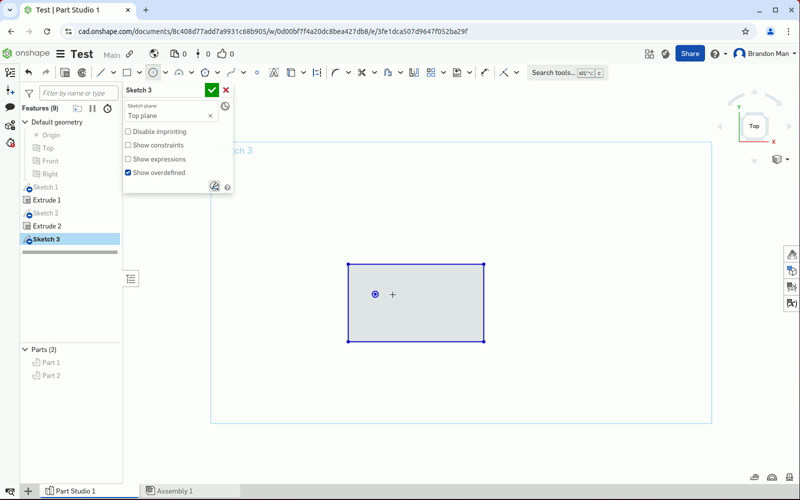
click(392, 294)
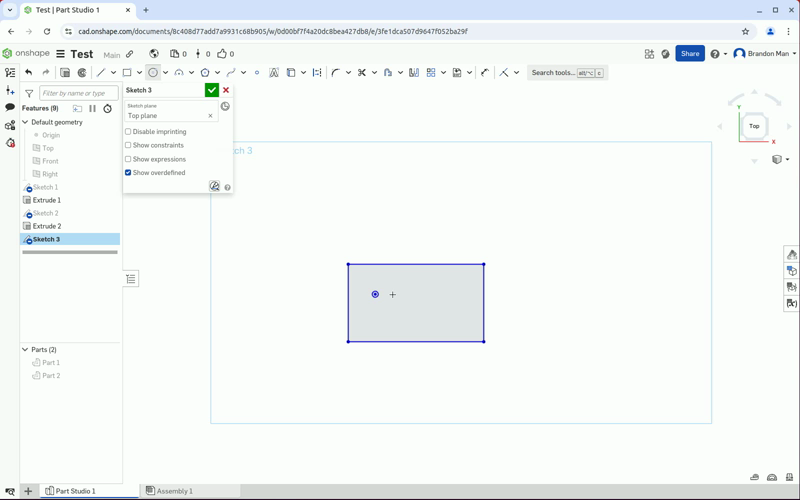
key_up(shift)
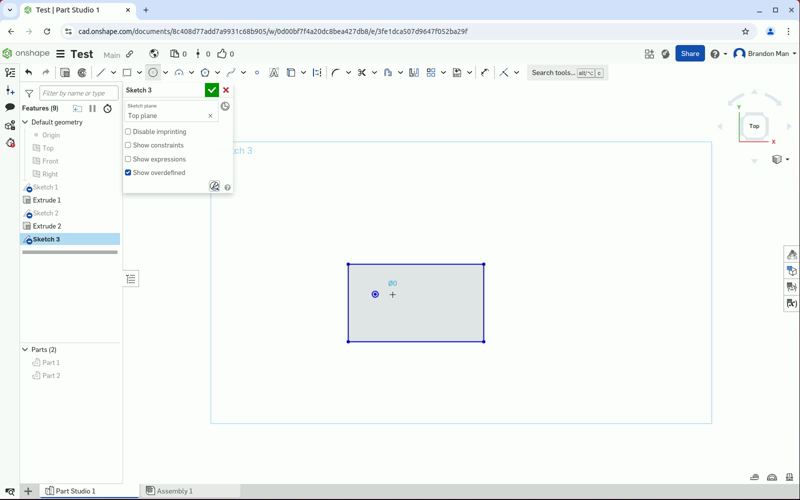
mouse_move(395, 294)
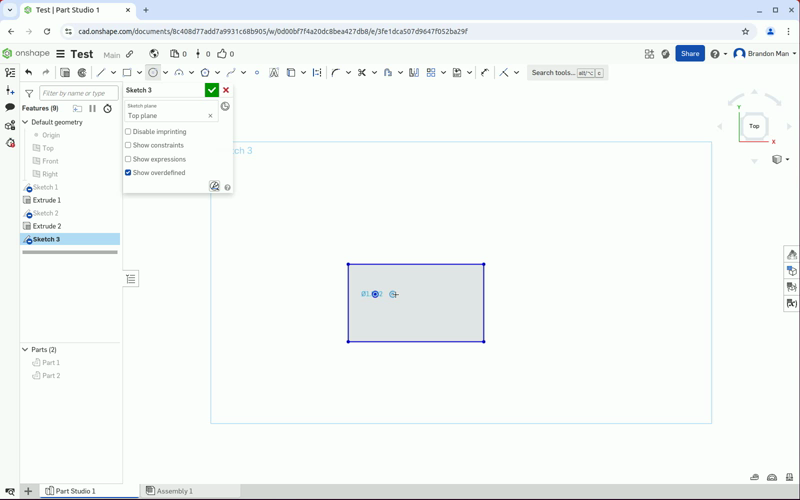
click(395, 294)
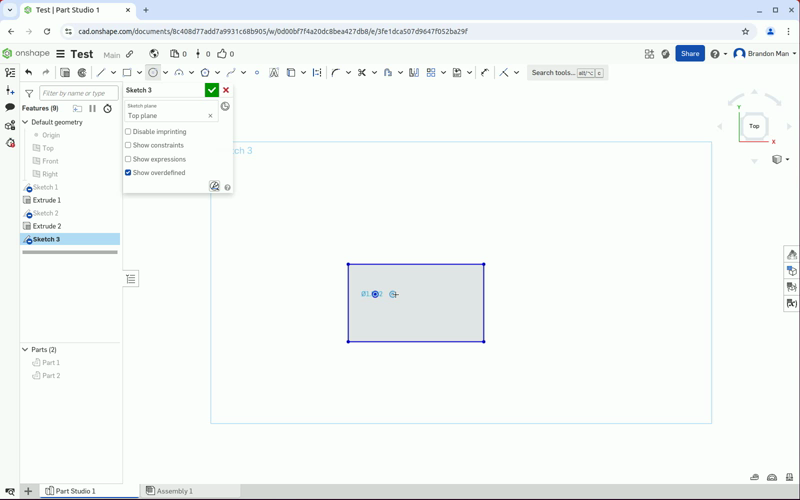
key(esc)
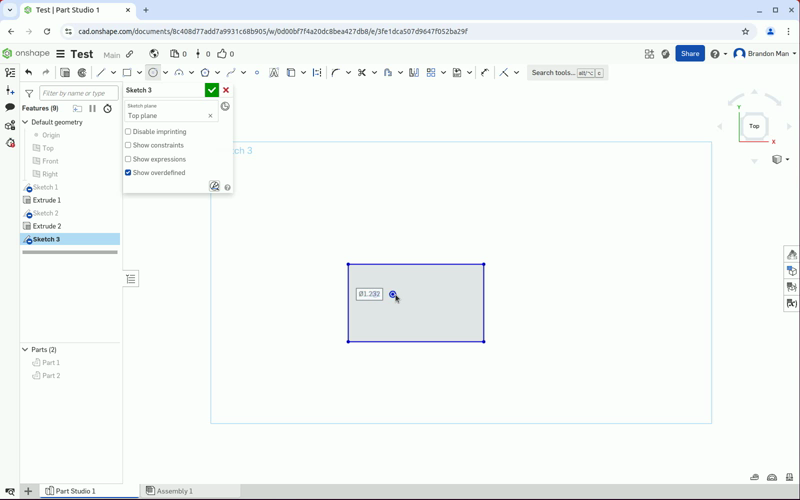
key(c)
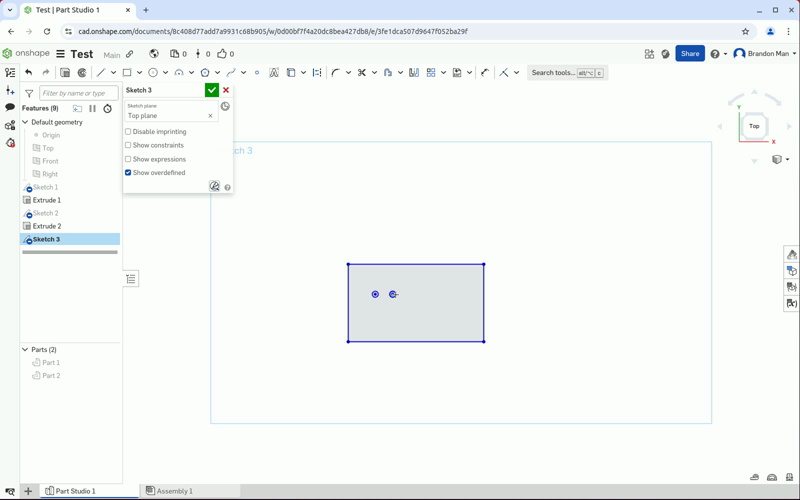
key_down(shift)
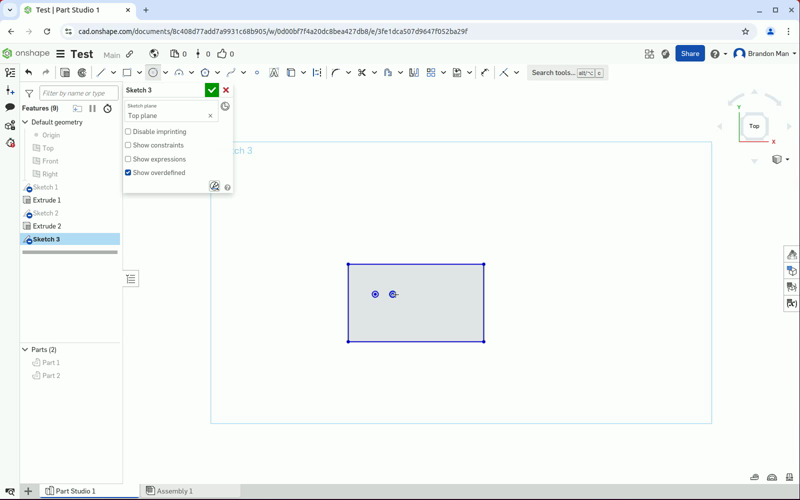
mouse_move(439, 294)
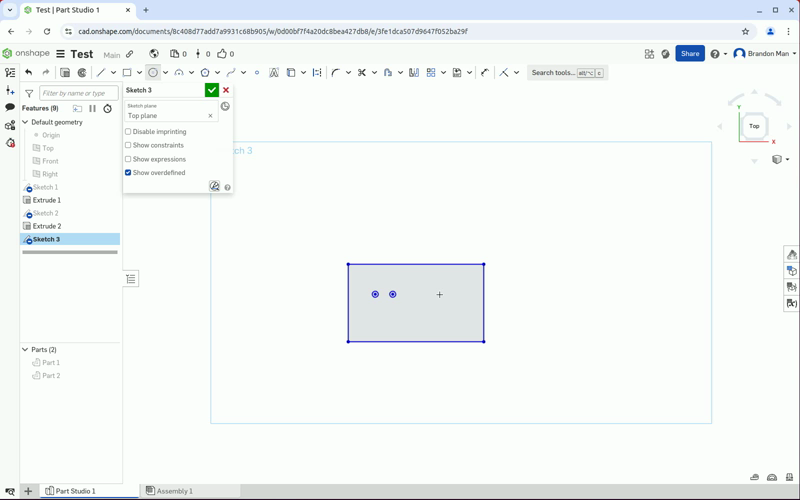
click(439, 294)
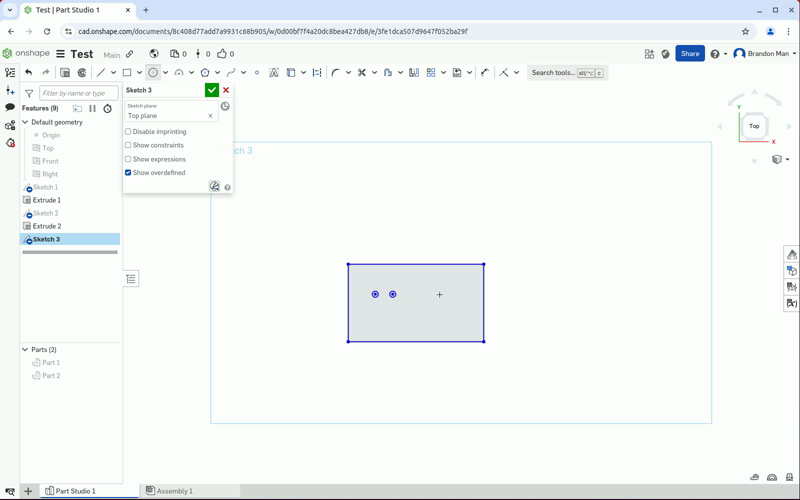
key_up(shift)
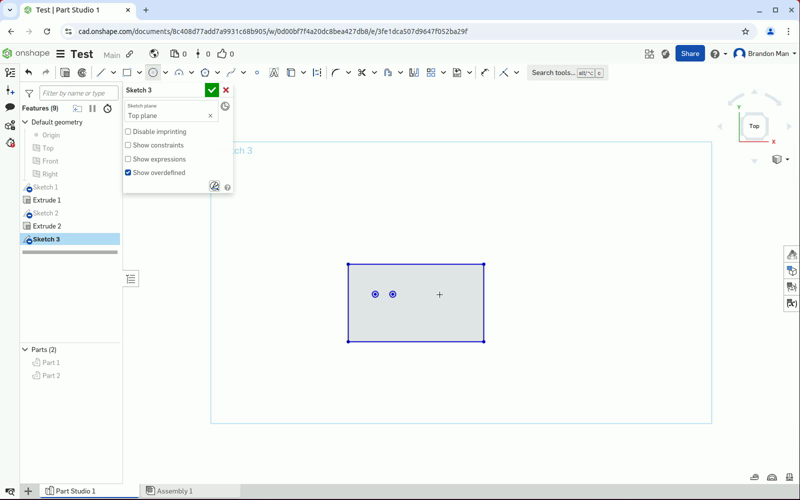
mouse_move(442, 294)
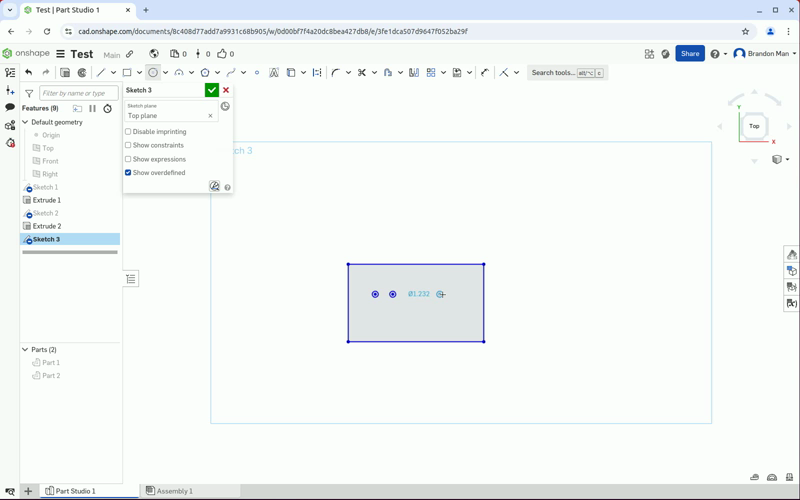
click(442, 294)
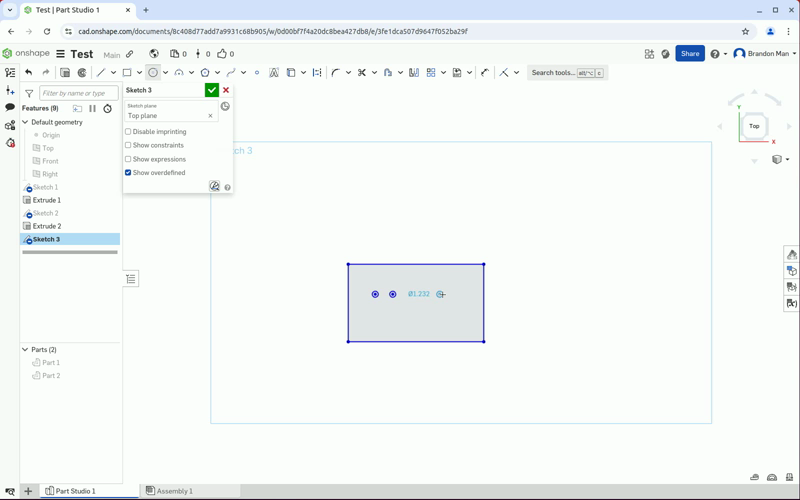
key(esc)
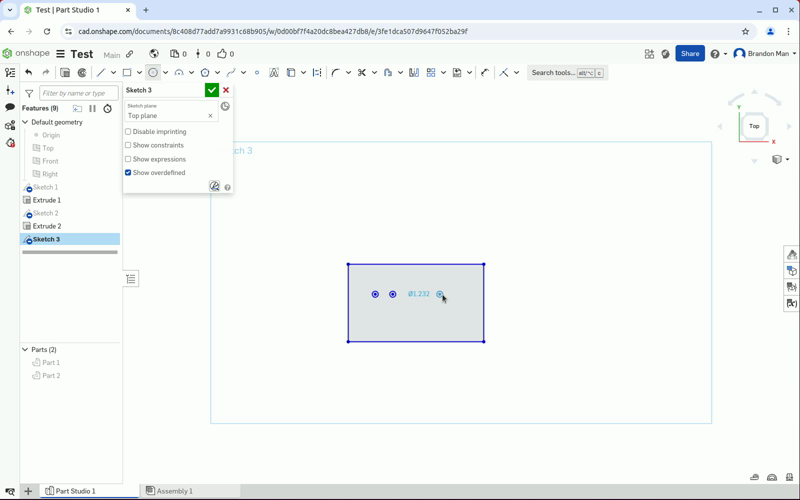
key(c)
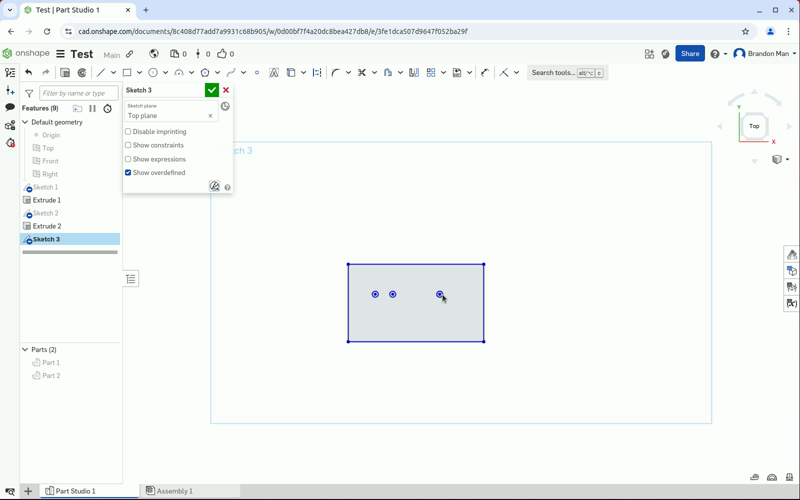
key_down(shift)
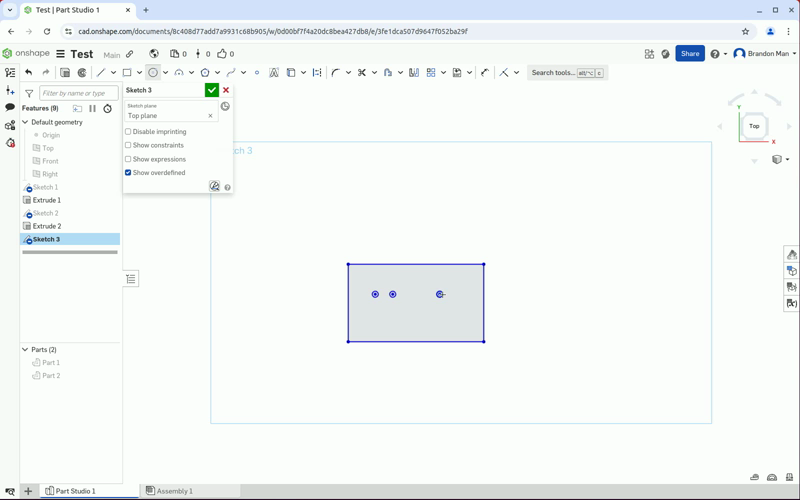
mouse_move(456, 294)
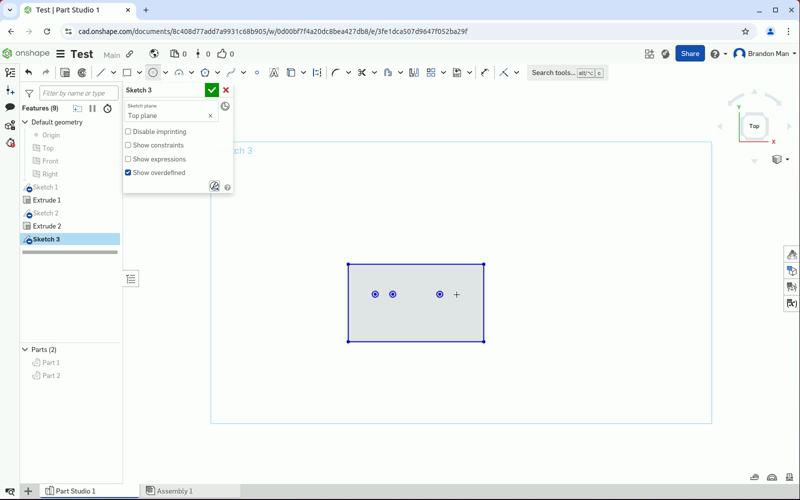
click(456, 294)
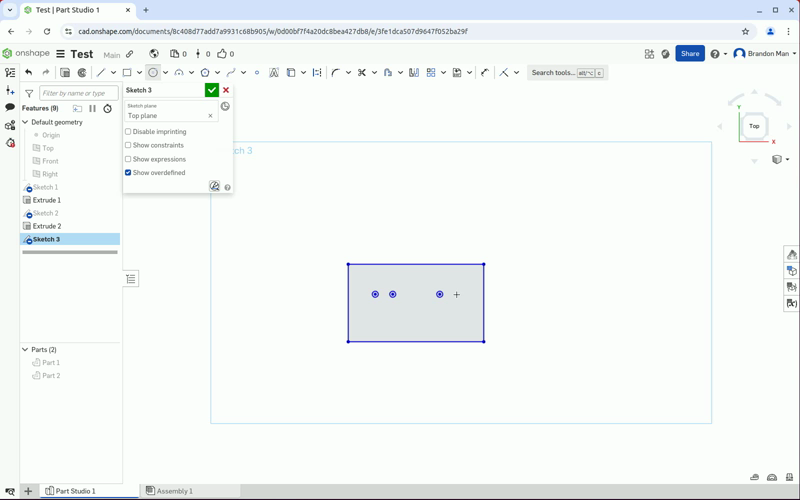
key_up(shift)
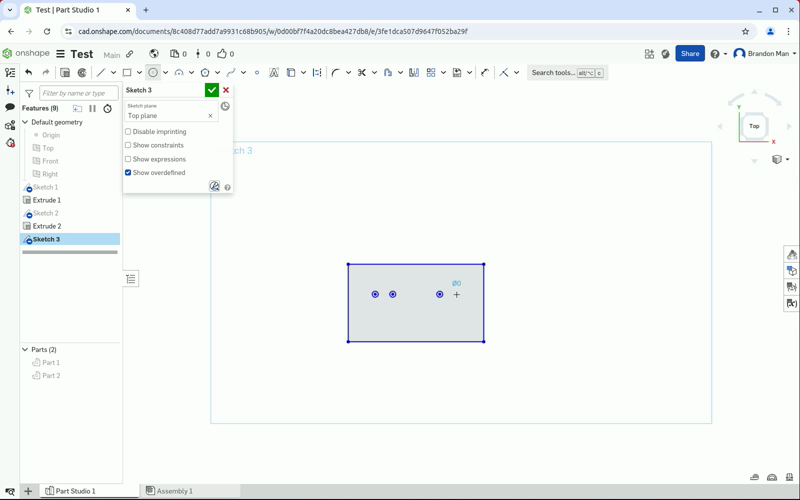
mouse_move(459, 294)
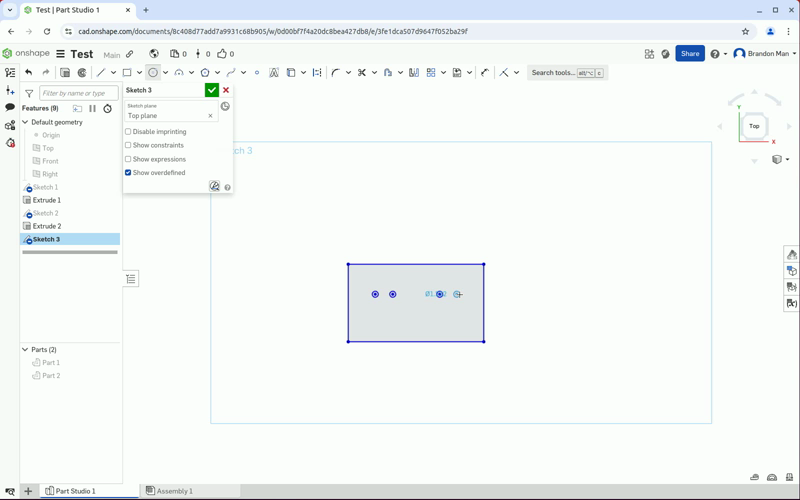
click(459, 294)
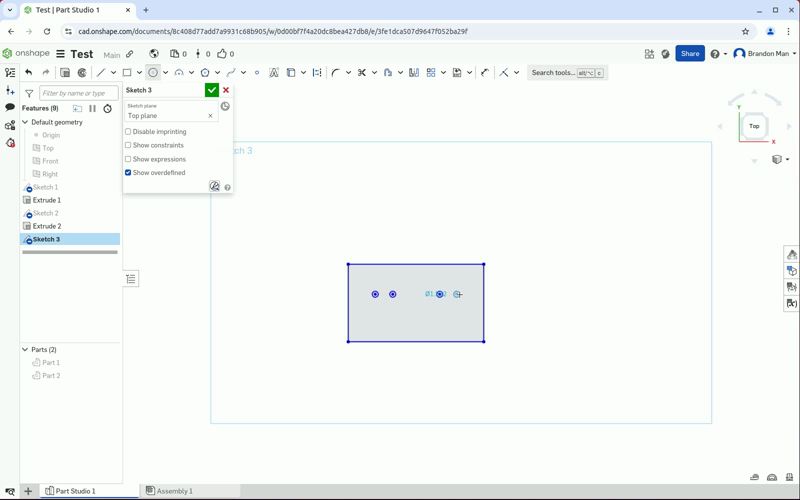
key(esc)
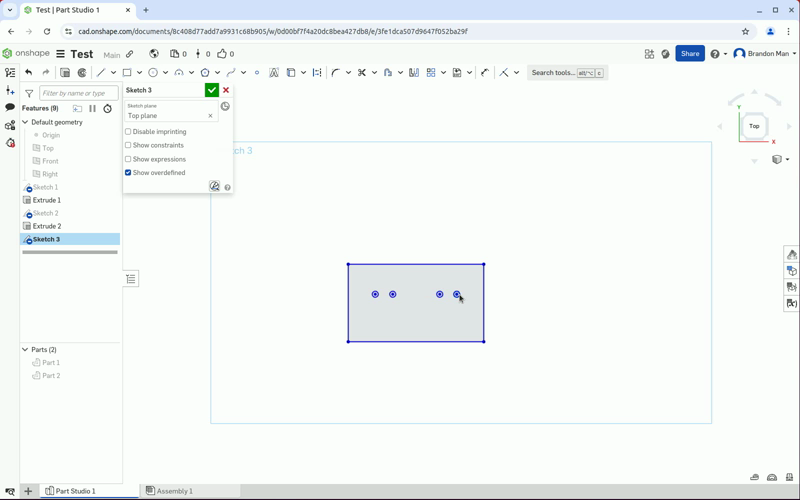
mouse_move(389, 323)
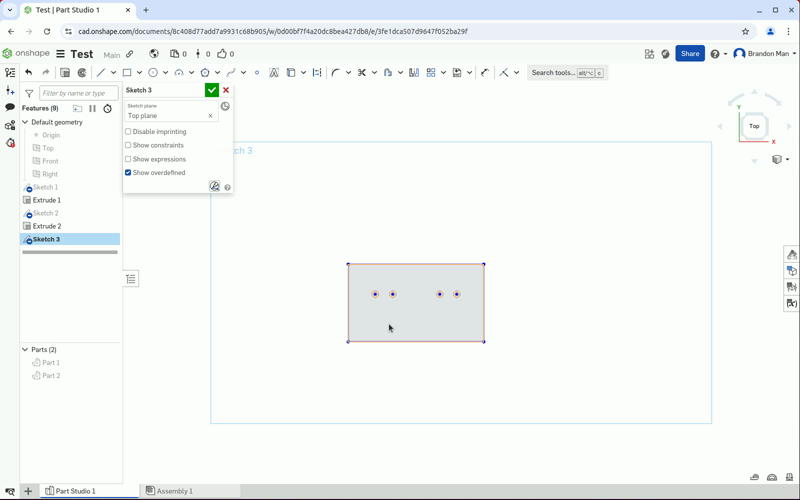
click(389, 323)
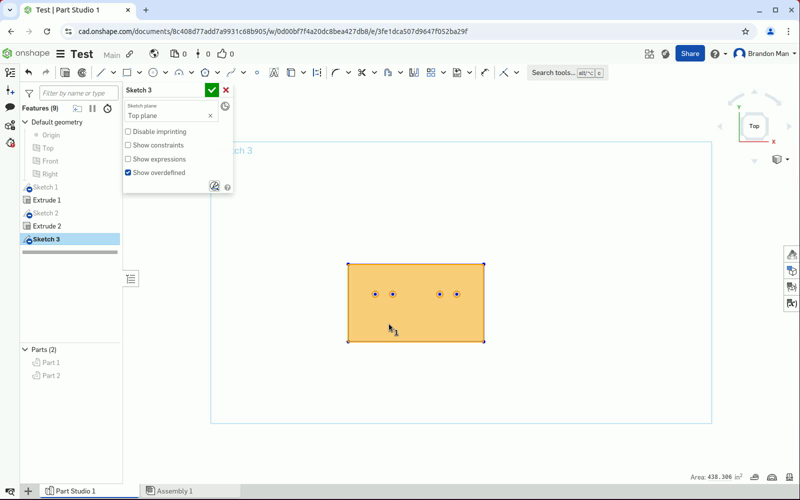
mouse_move(73, 352)
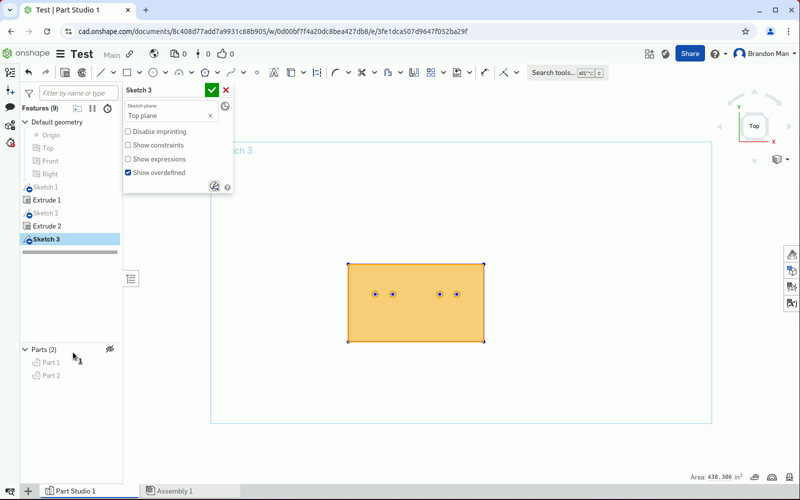
key(shift+y)
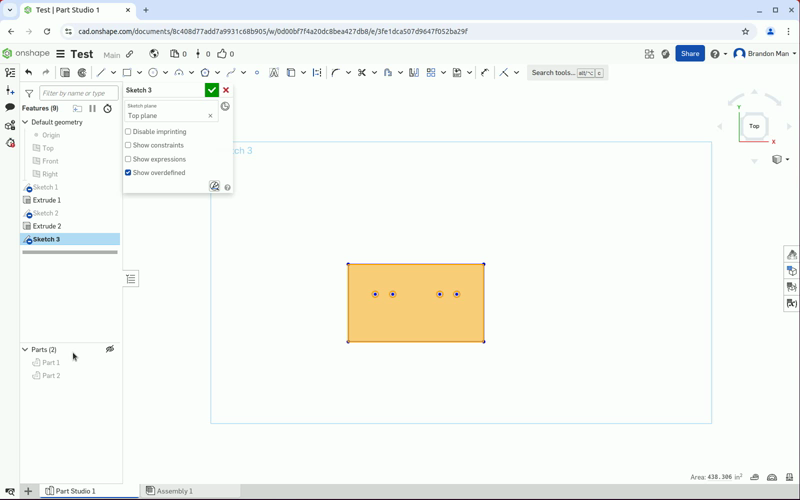
key(shift+e)
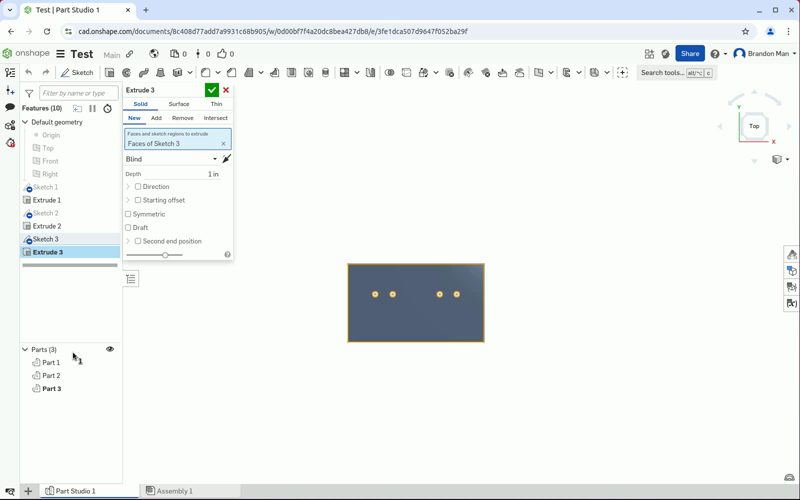
mouse_move(143, 106)
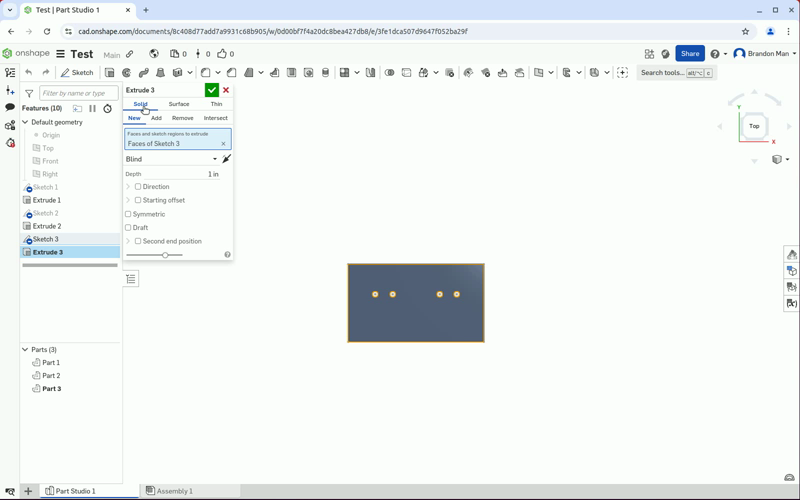
click(143, 106)
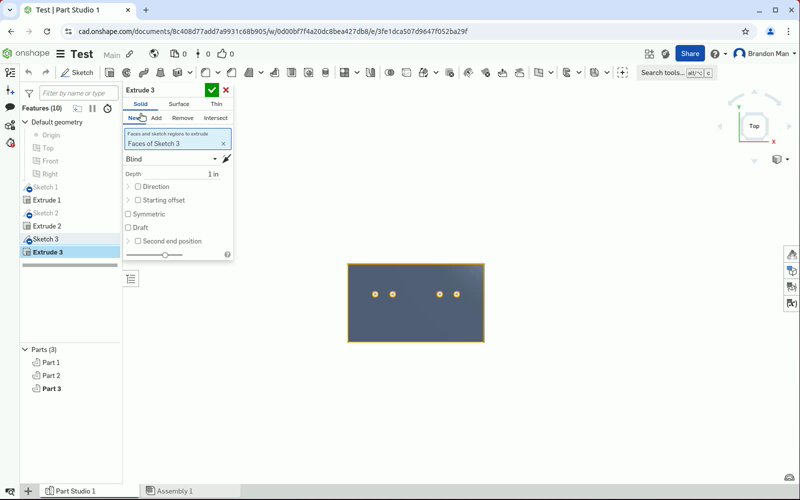
mouse_move(137, 120)
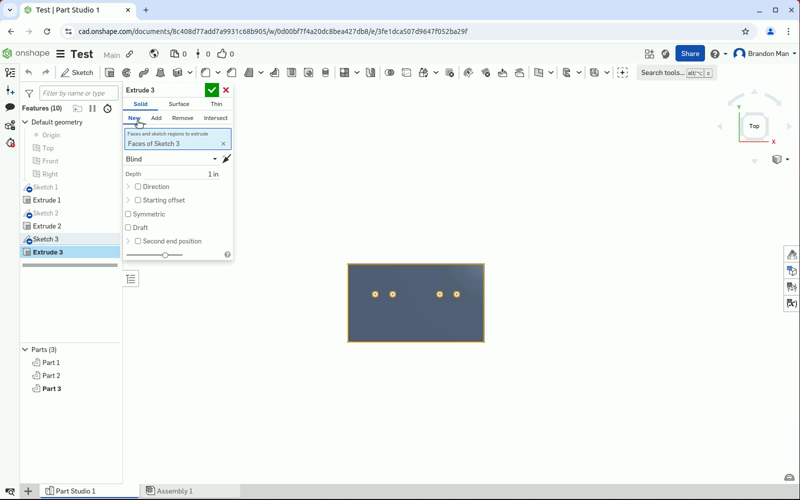
click(137, 120)
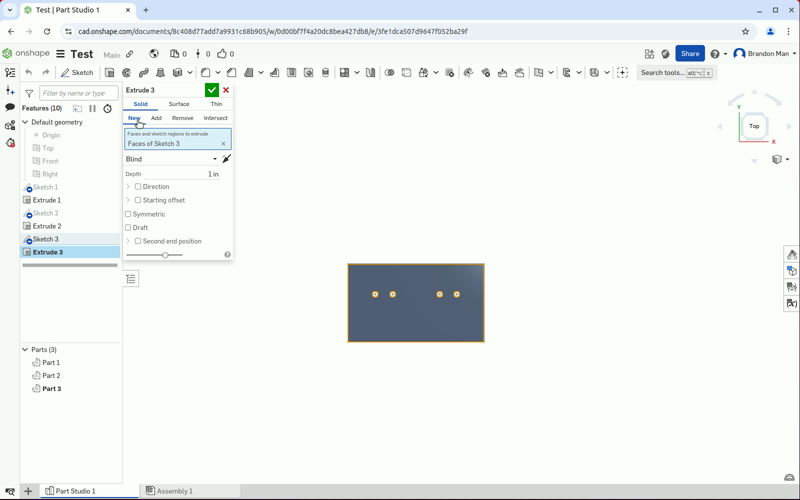
key(tab, 4)
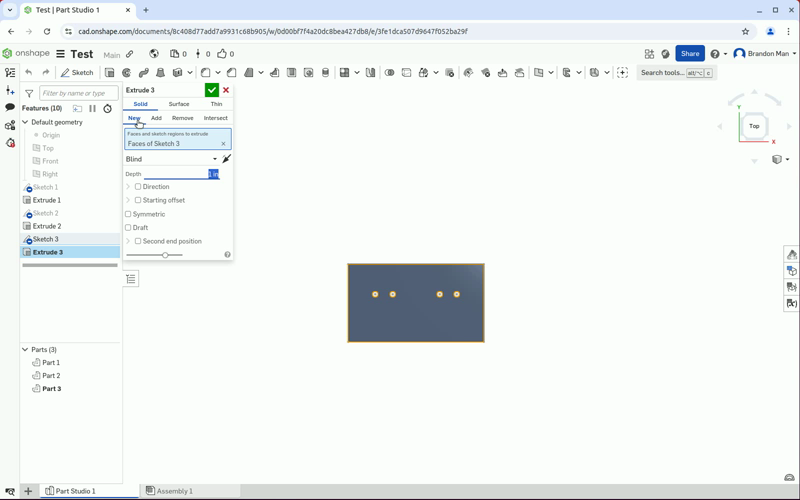
text(0.722)
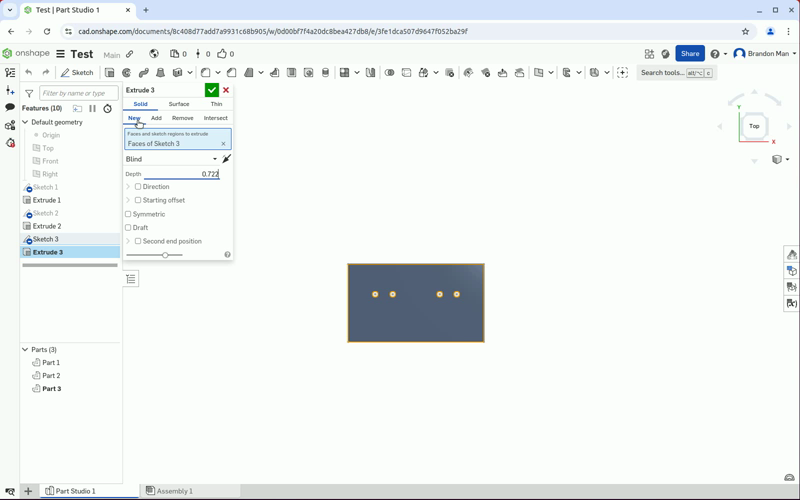
key(enter)
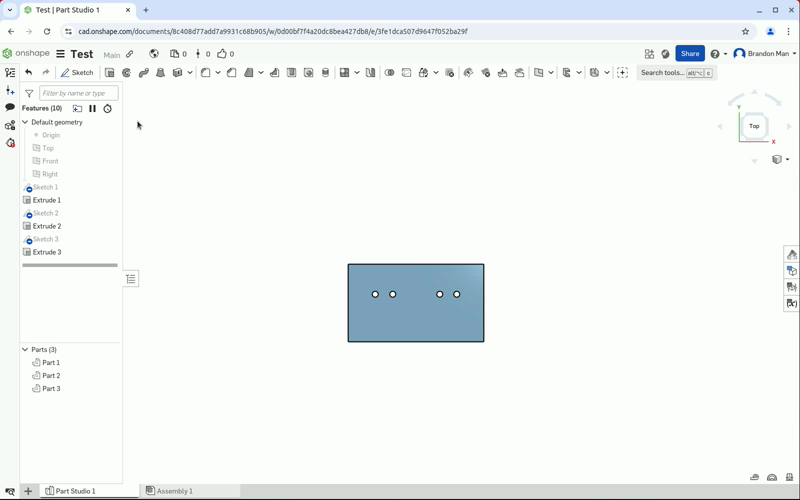
key(shift+h)
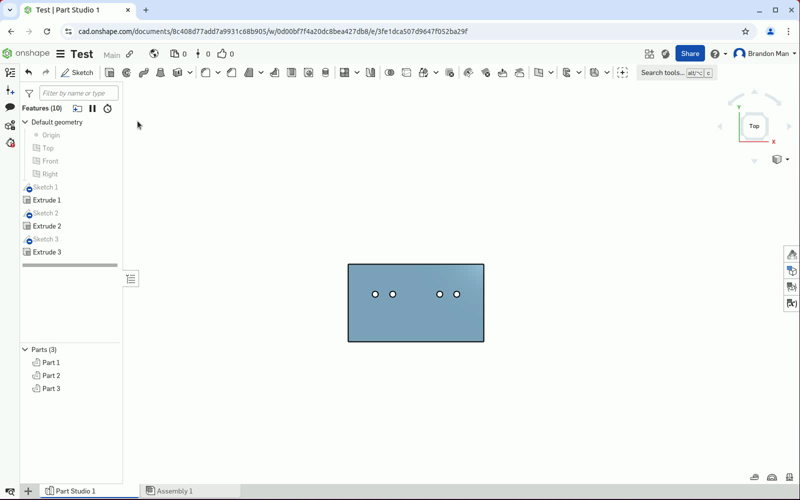
key(shift+h)
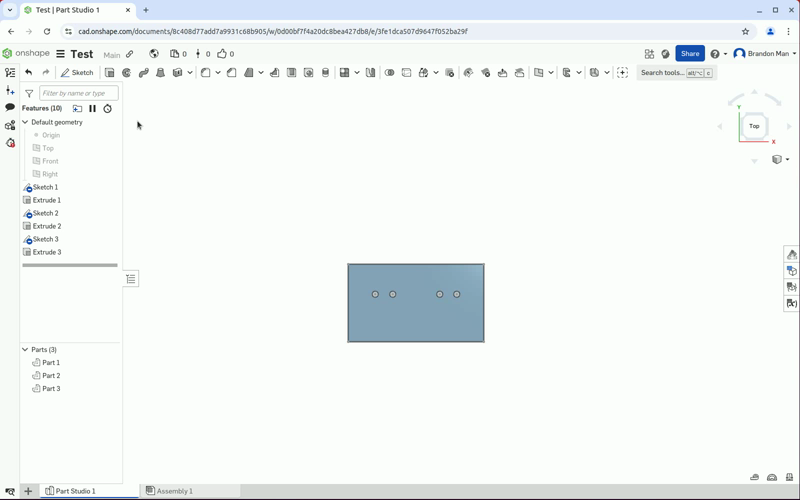
key(shift+7)
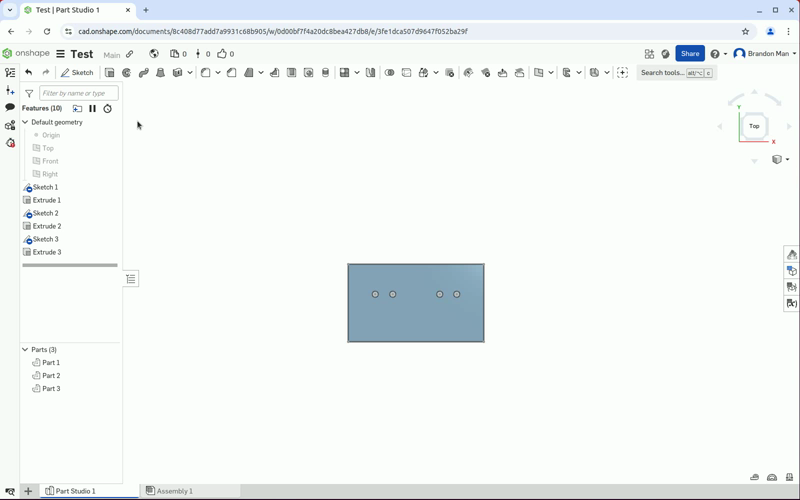
key(up, 3)
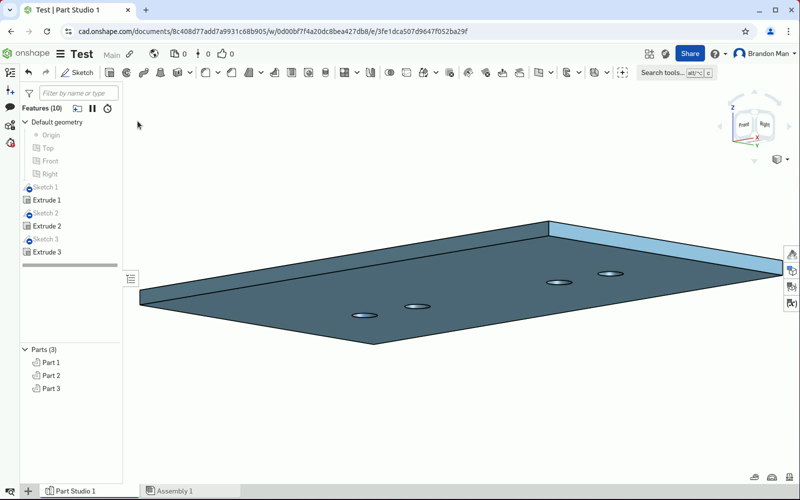
key(left, 3)
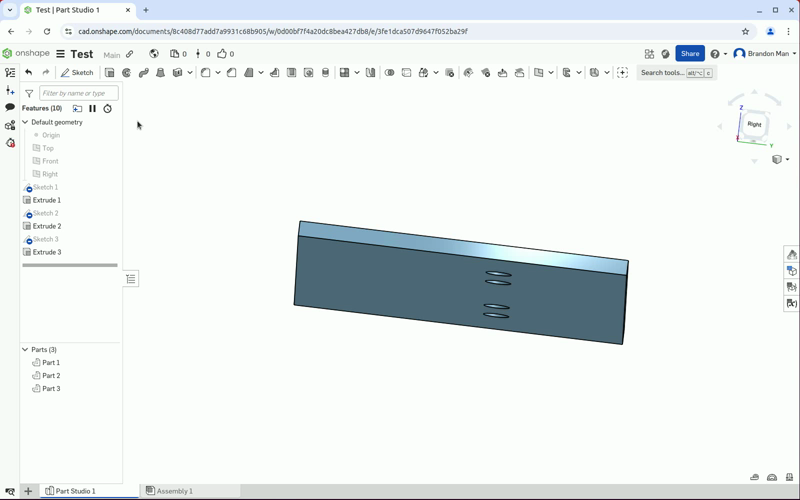
key(right, 3)
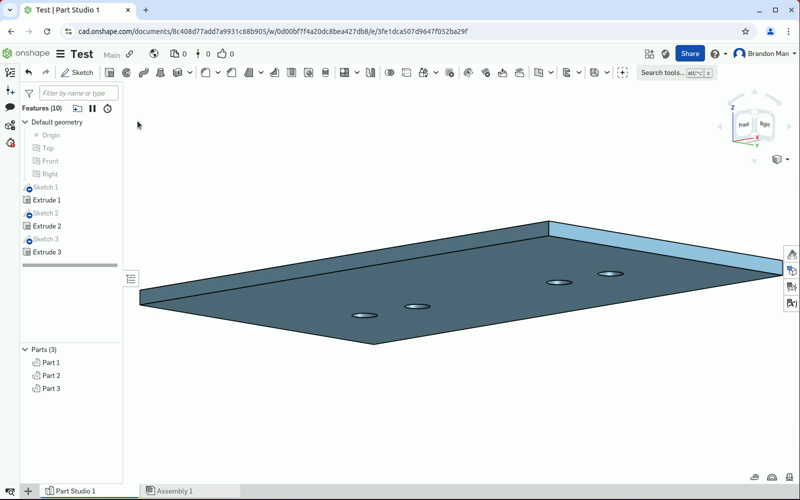
key(down, 3)
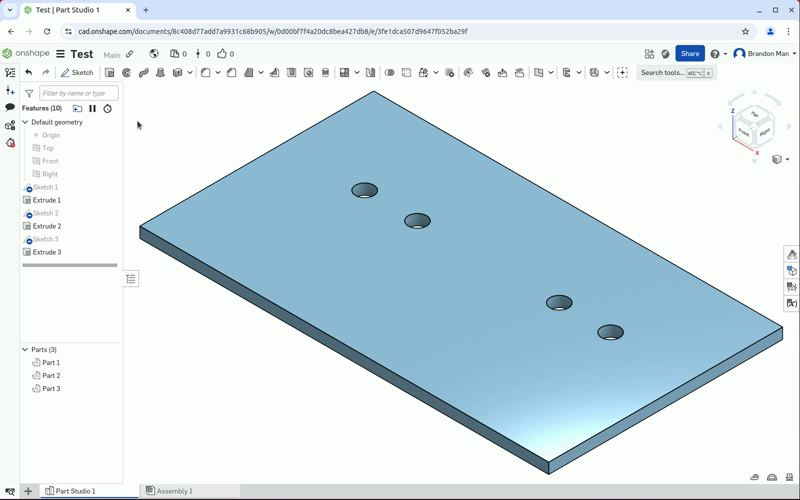
mouse_move(73, 189)
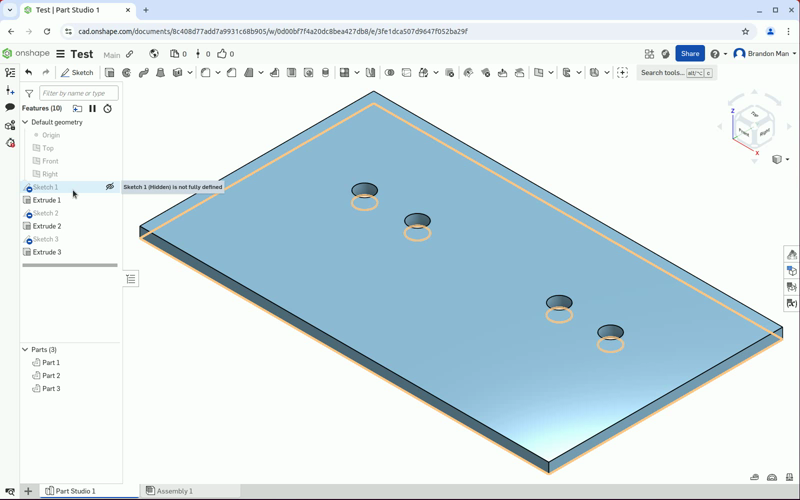
click(73, 189)